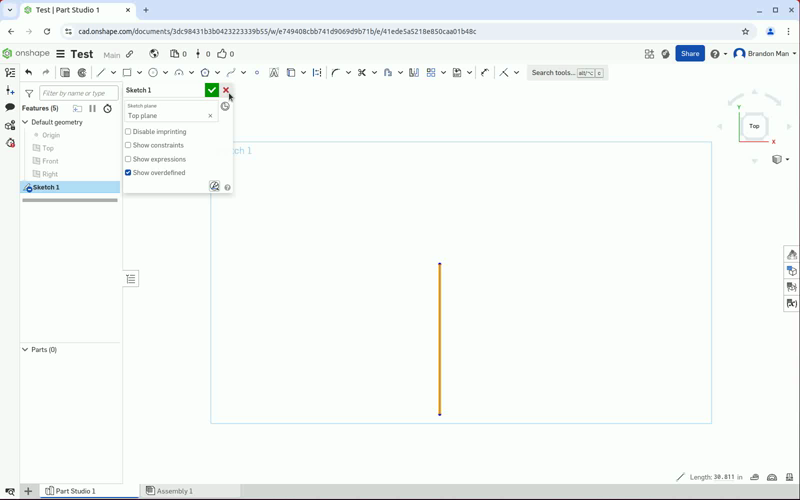
key(shift+h)
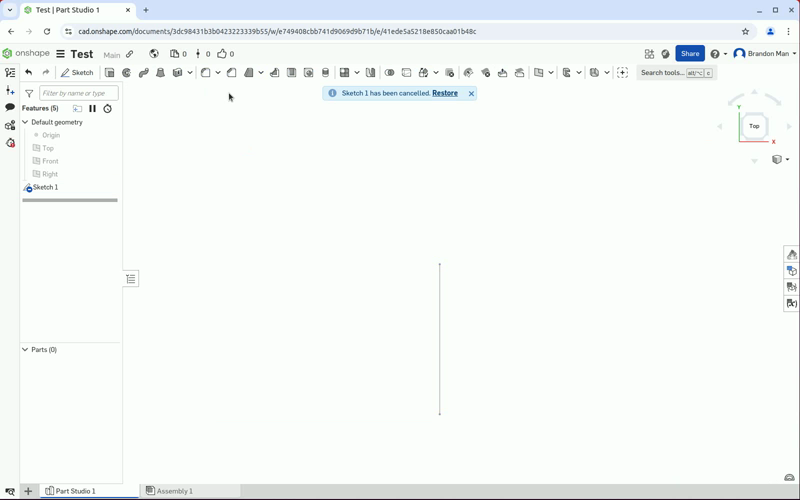
key(shift+s)
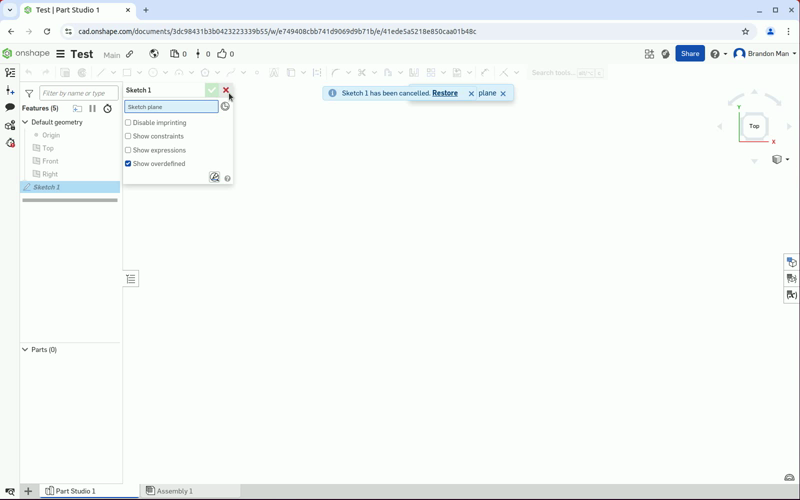
mouse_move(73, 150)
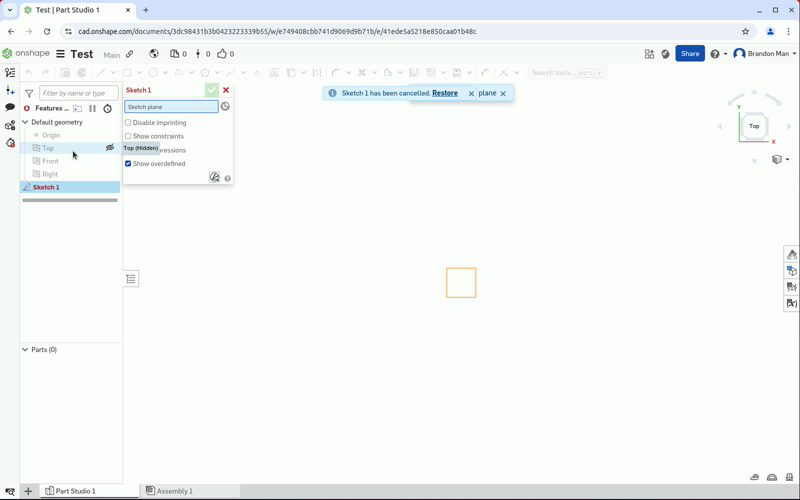
click(73, 150)
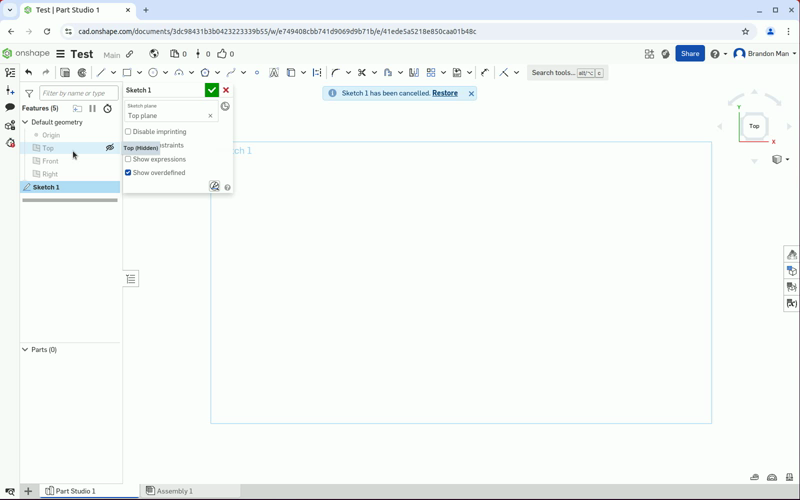
mouse_move(73, 352)
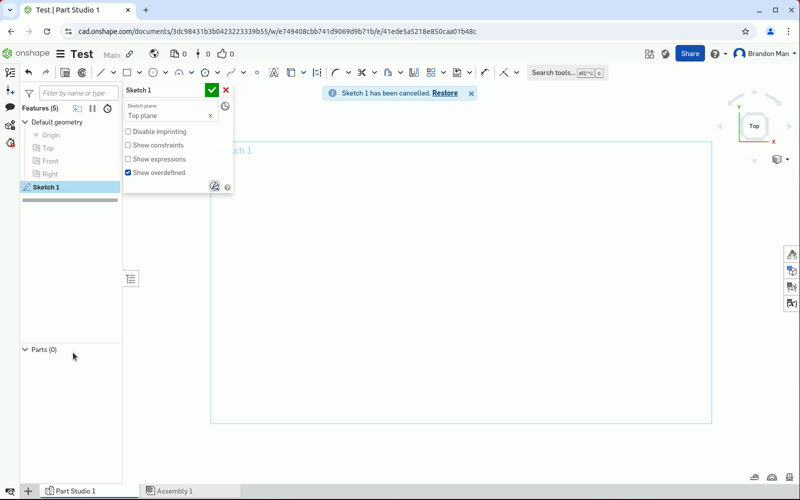
key(y)
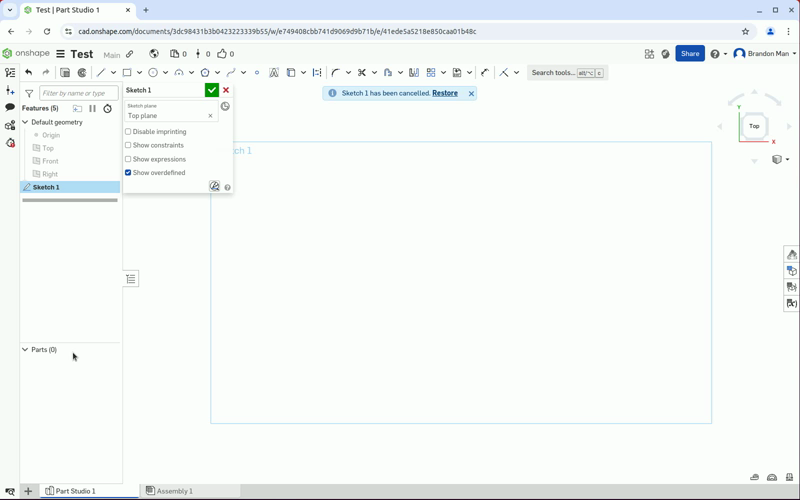
key(l)
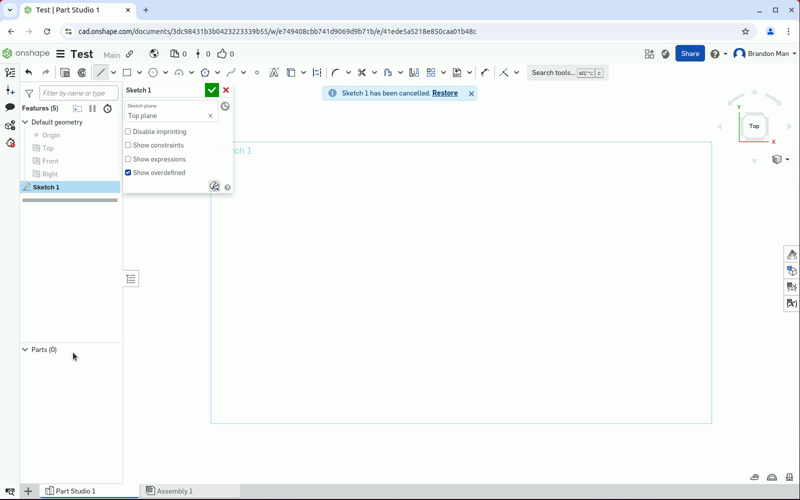
key_down(shift)
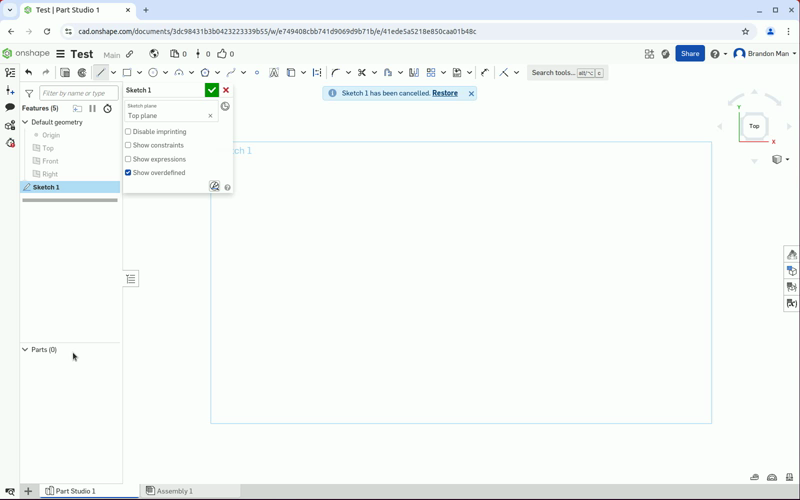
mouse_move(405, 368)
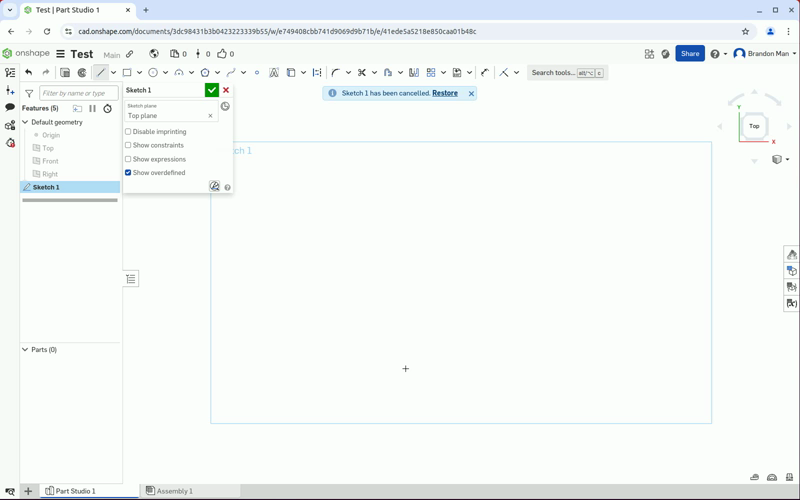
click(405, 368)
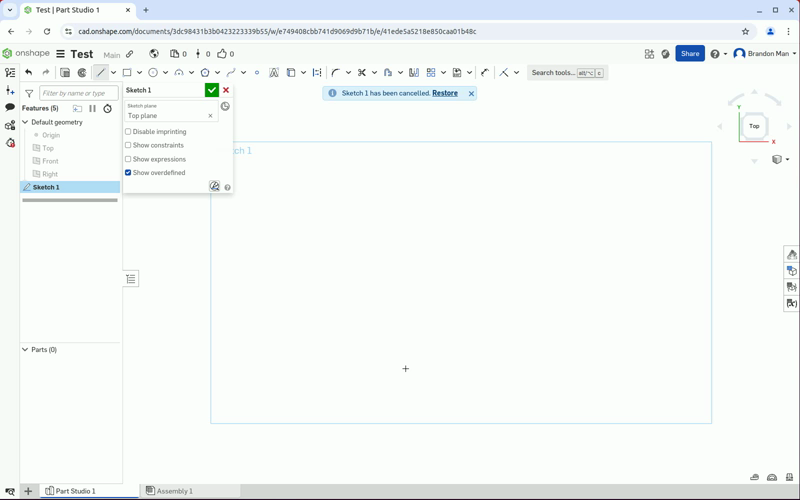
key_up(shift)
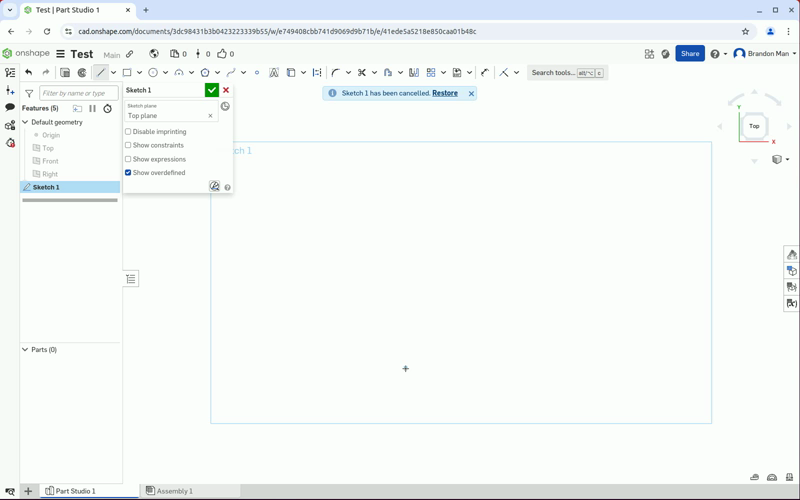
key_down(shift)
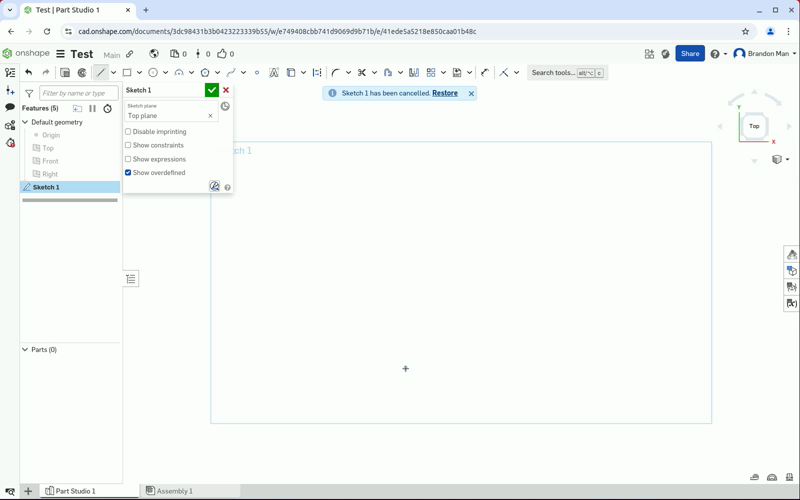
mouse_move(516, 368)
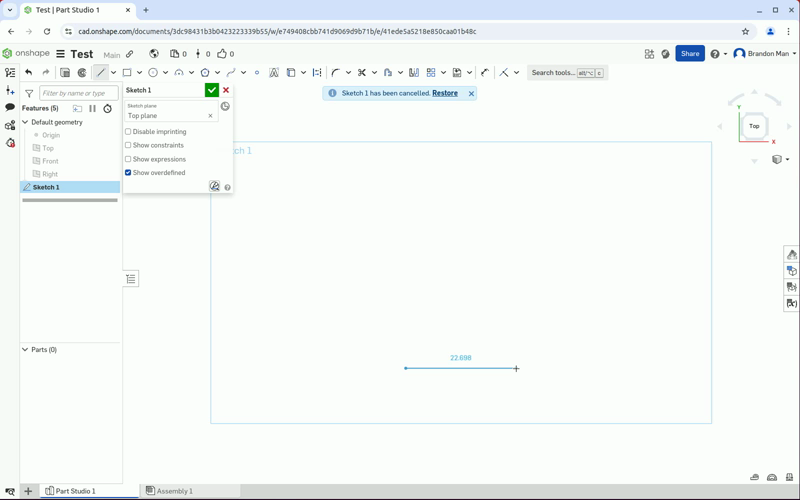
click(516, 368)
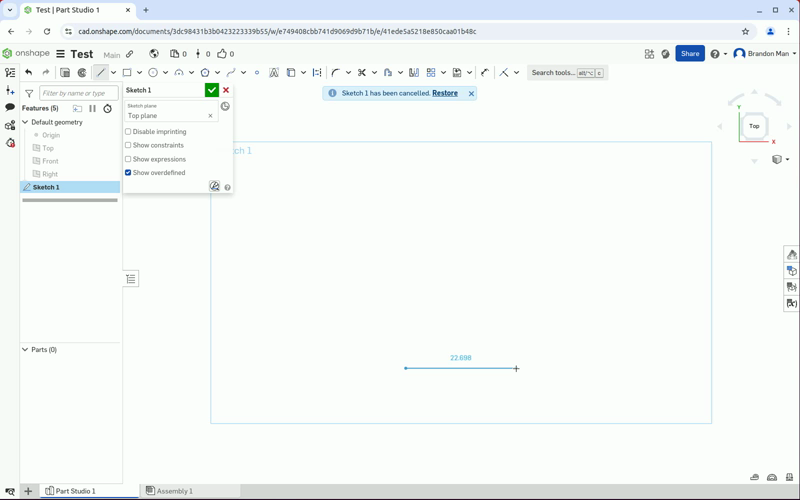
key_up(shift)
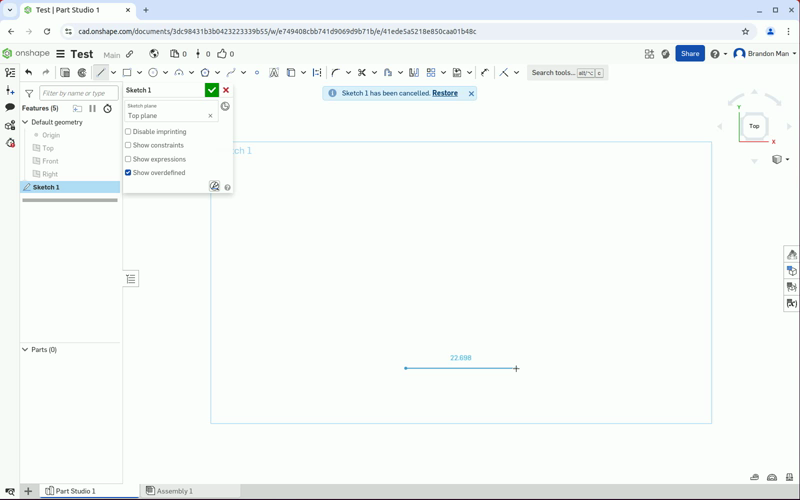
key_down(shift)
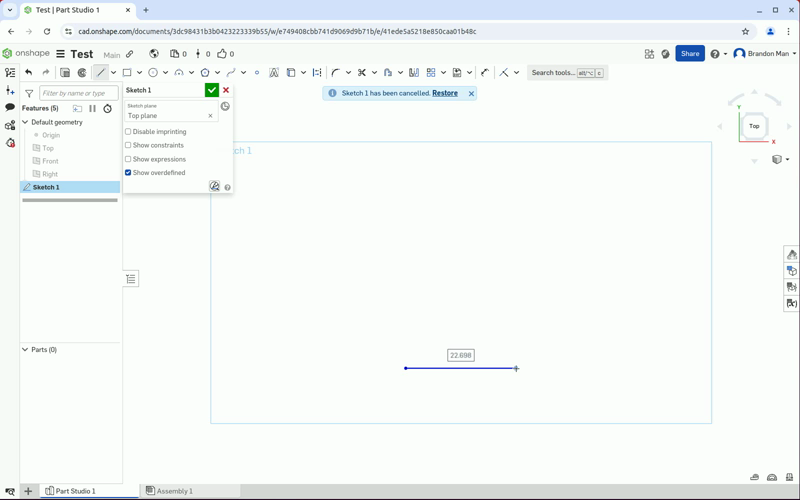
mouse_move(516, 196)
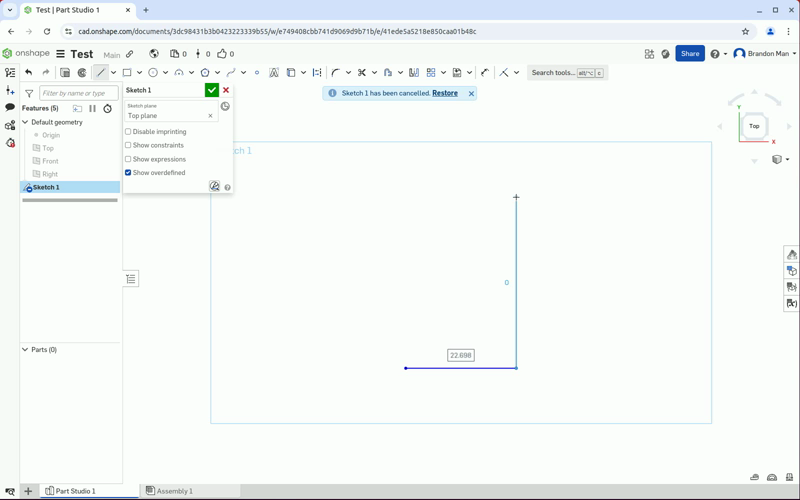
click(516, 196)
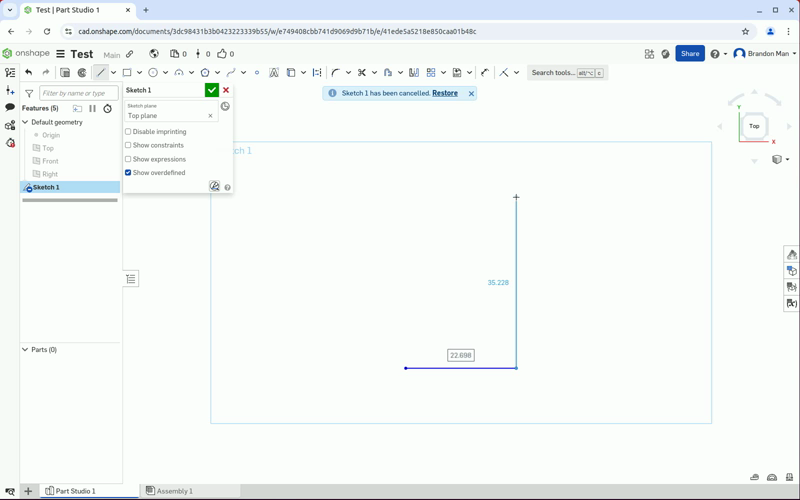
key_up(shift)
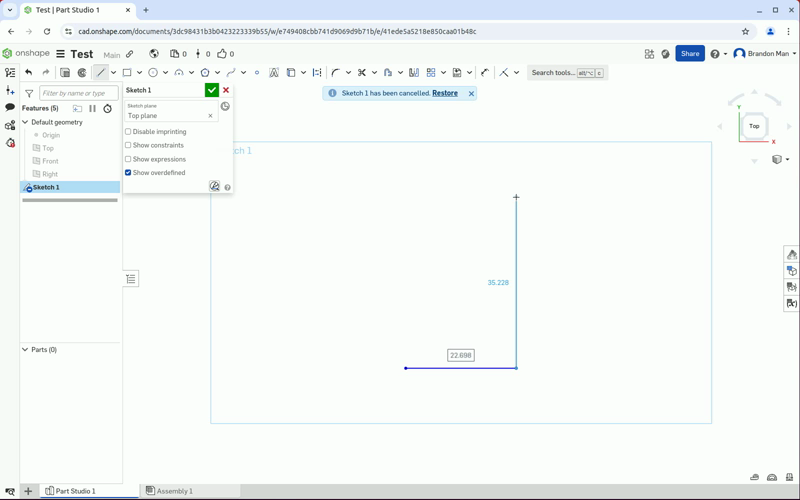
key_down(shift)
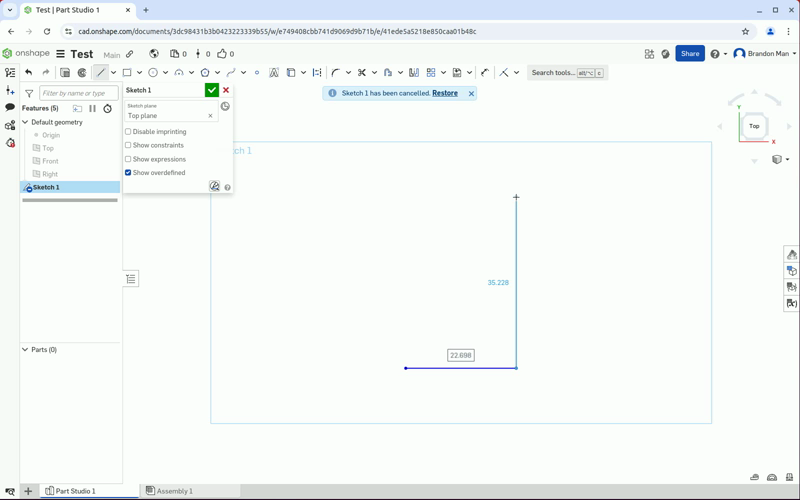
mouse_move(405, 196)
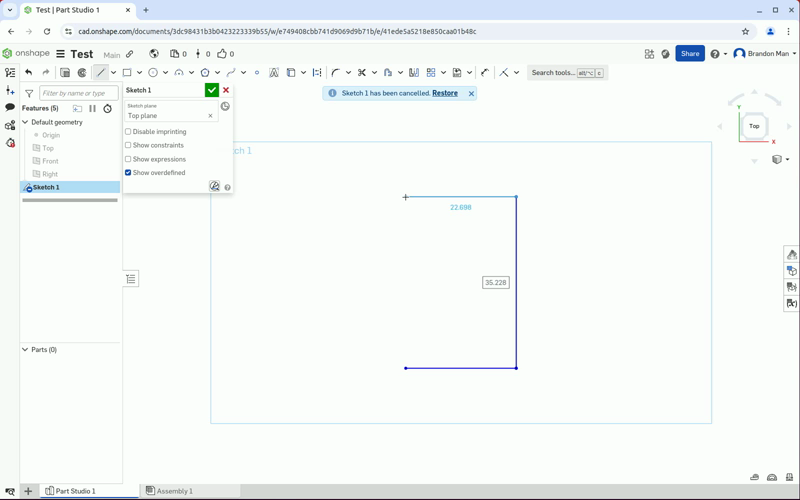
click(405, 196)
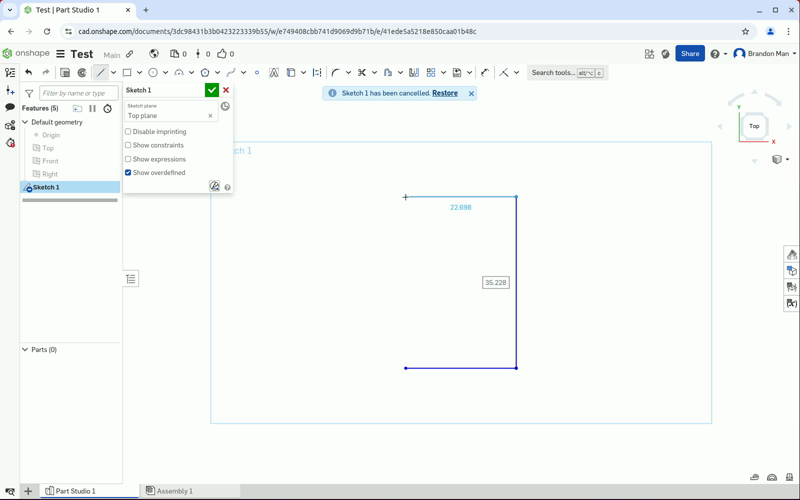
key_up(shift)
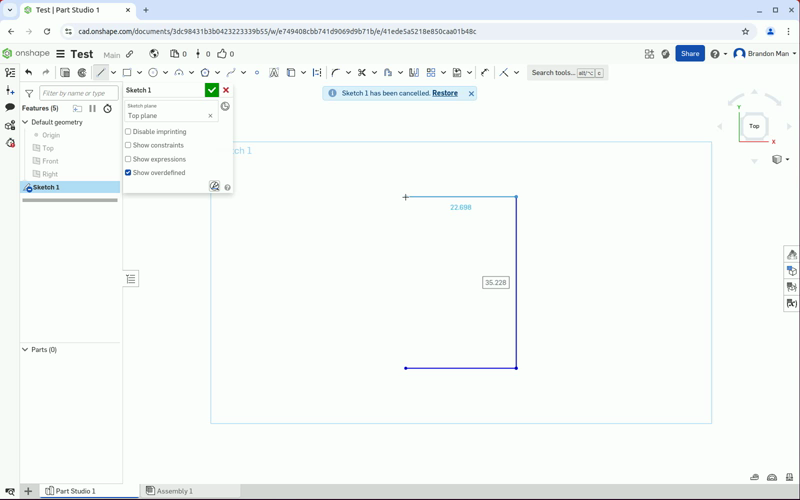
key_down(shift)
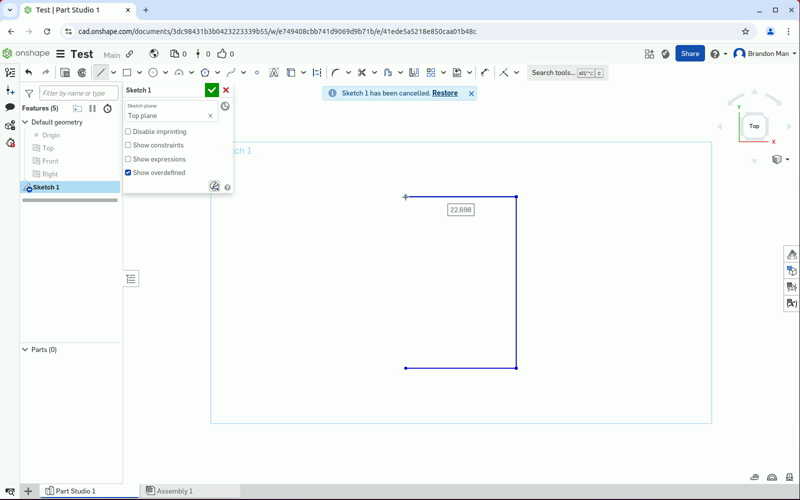
mouse_move(405, 368)
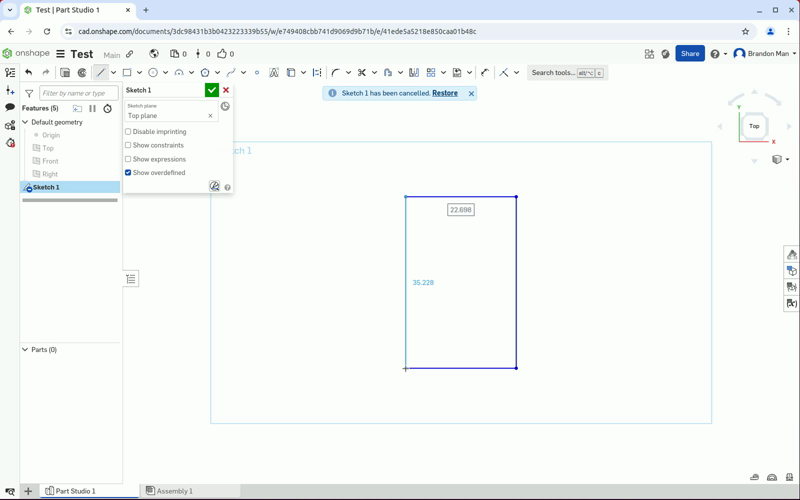
key_up(shift)
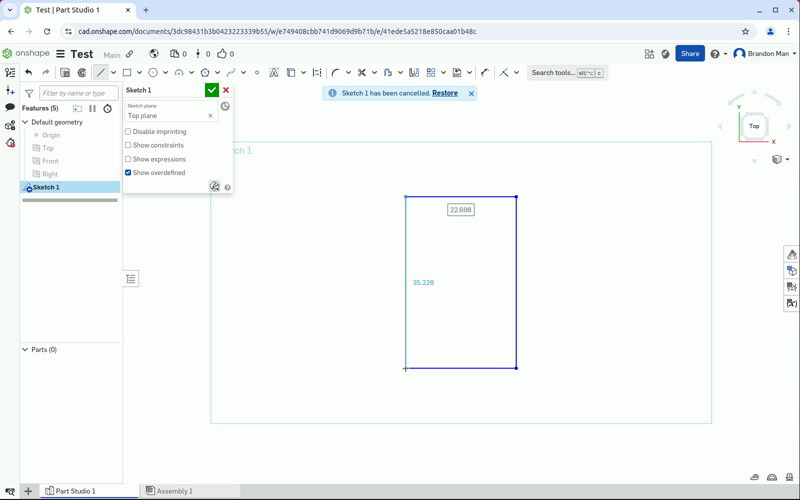
click(405, 368)
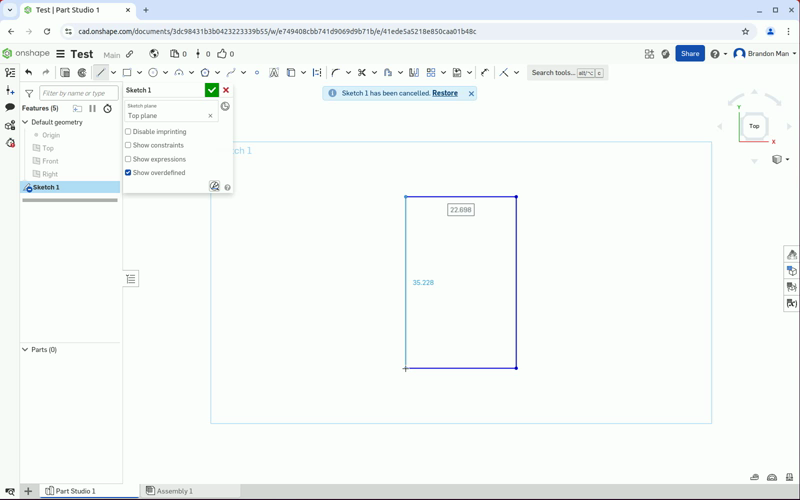
key(esc)
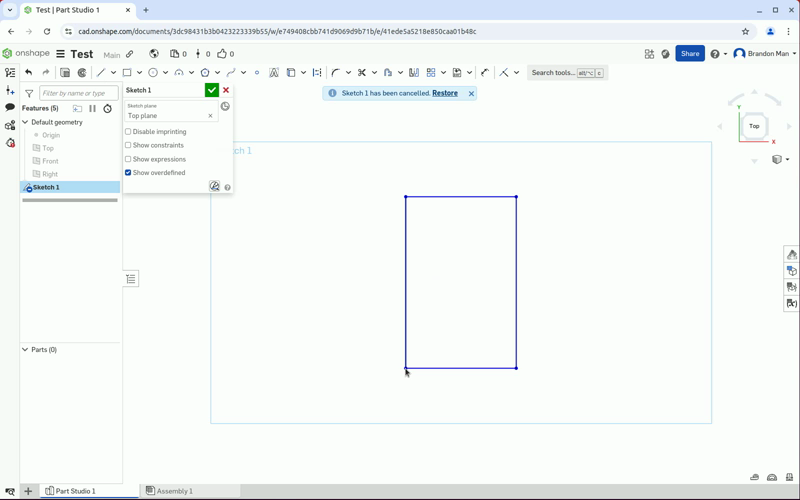
mouse_move(476, 347)
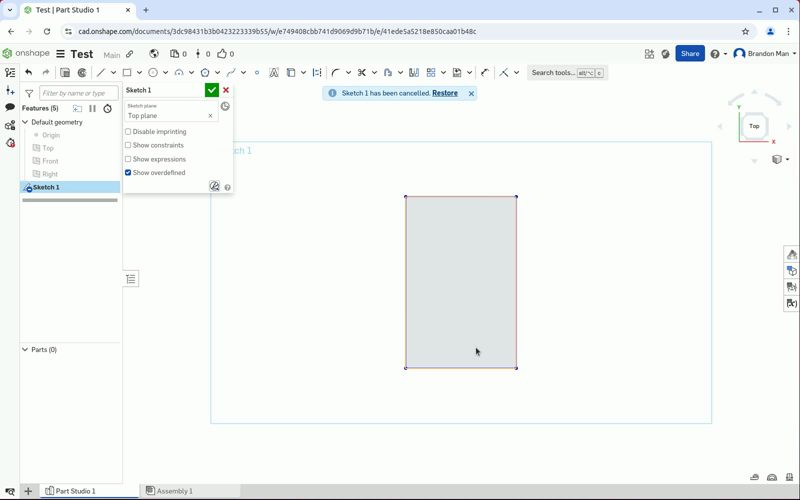
click(476, 347)
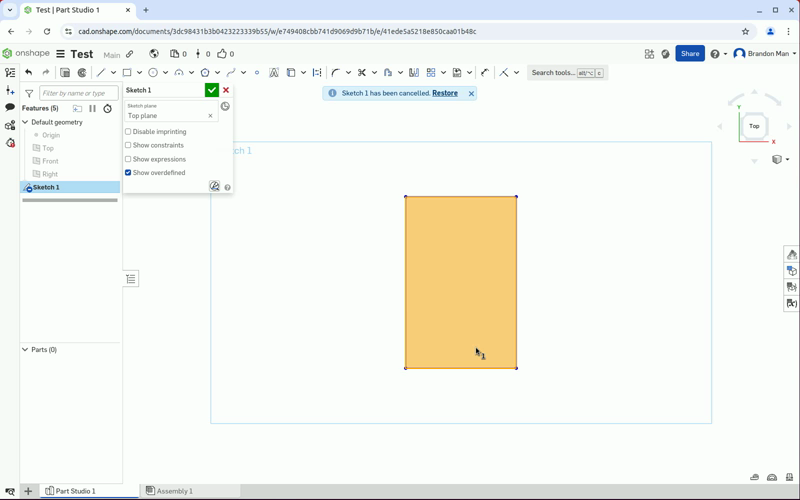
mouse_move(73, 352)
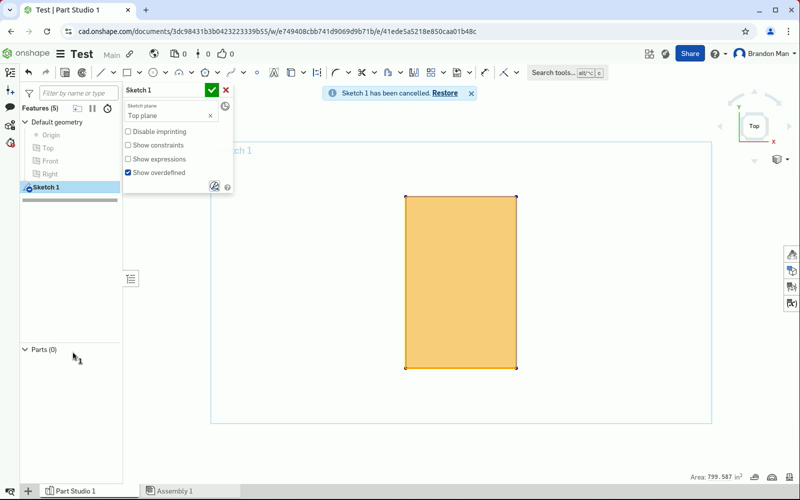
key(shift+y)
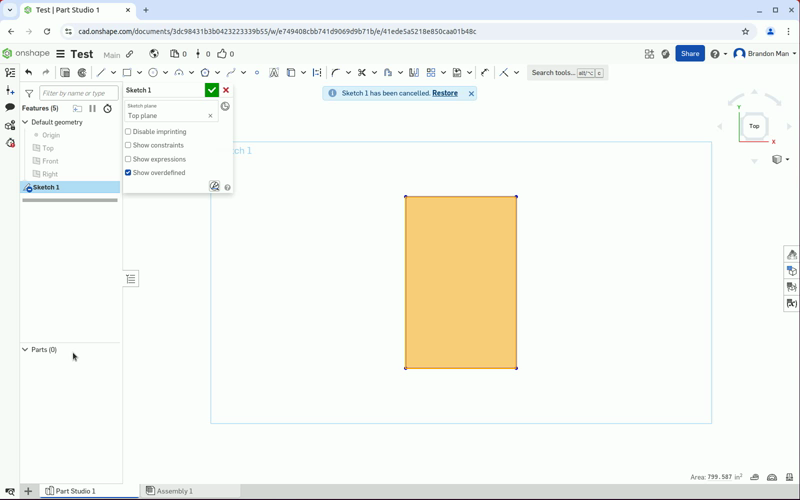
key(shift+e)
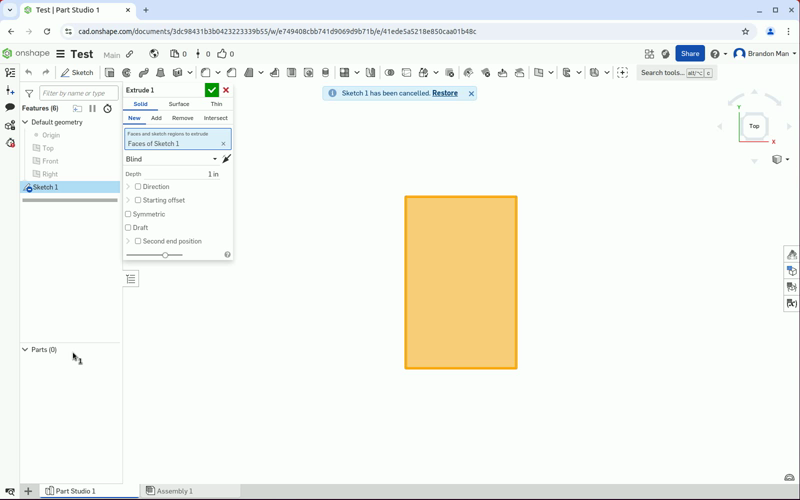
mouse_move(143, 106)
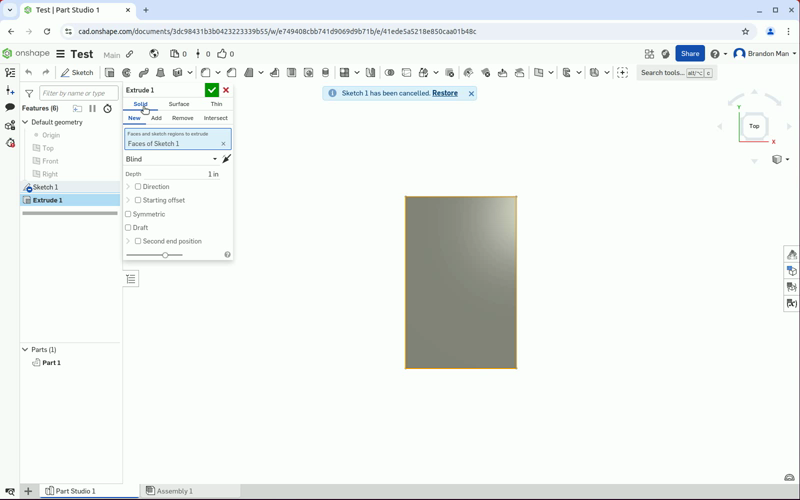
click(143, 106)
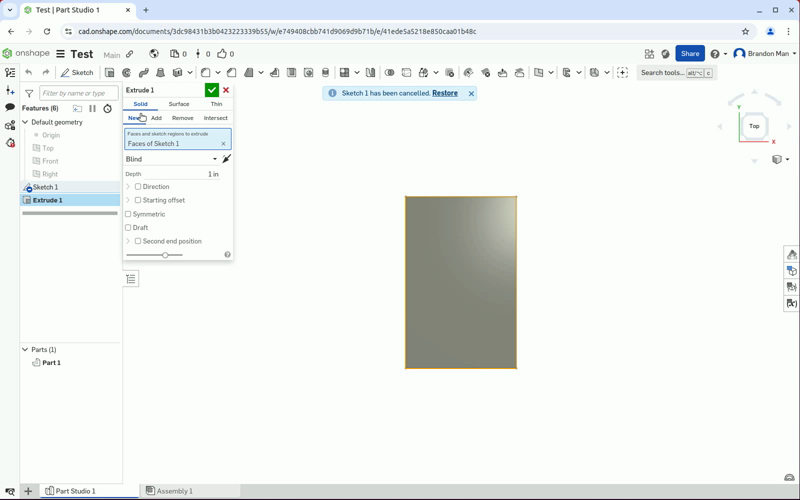
mouse_move(137, 120)
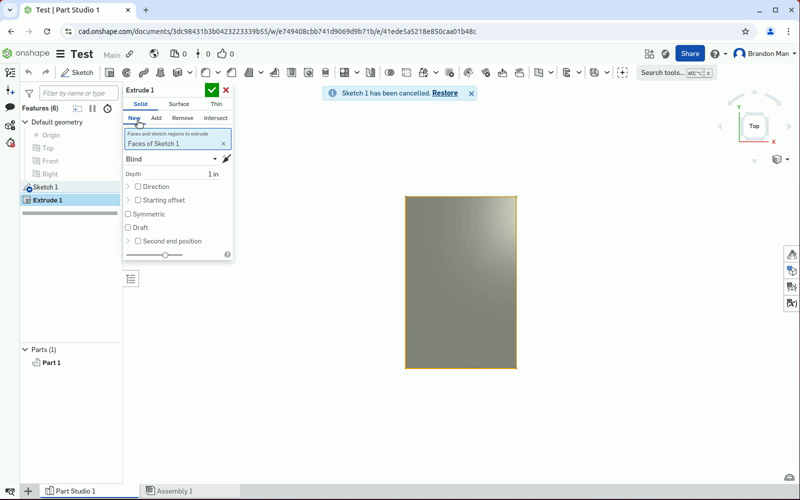
click(137, 120)
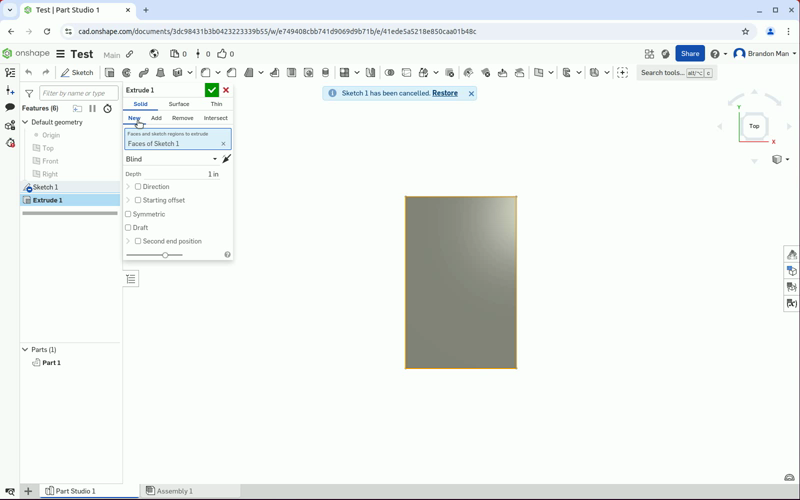
key(tab, 4)
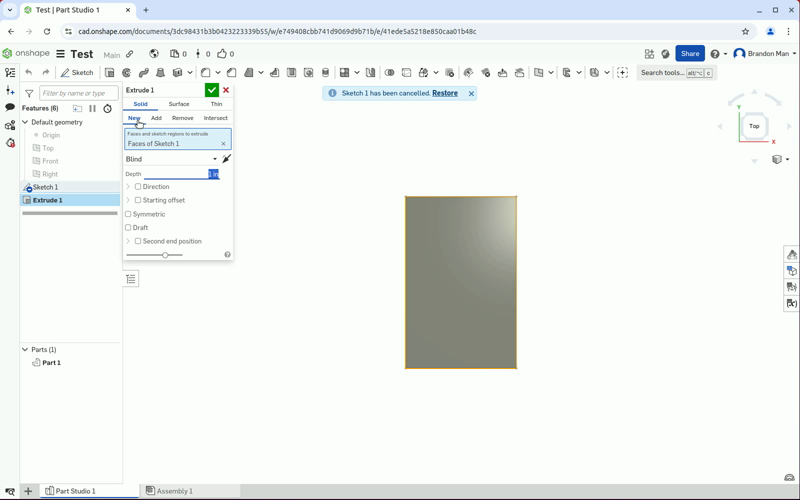
text(0.481)
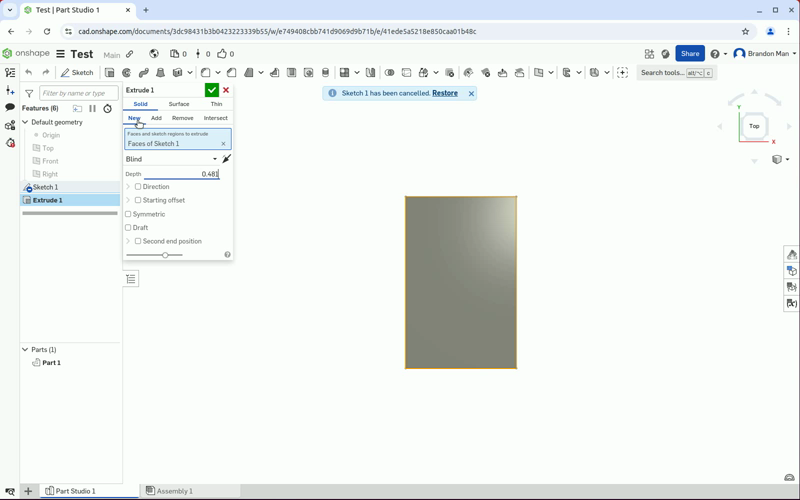
key(enter)
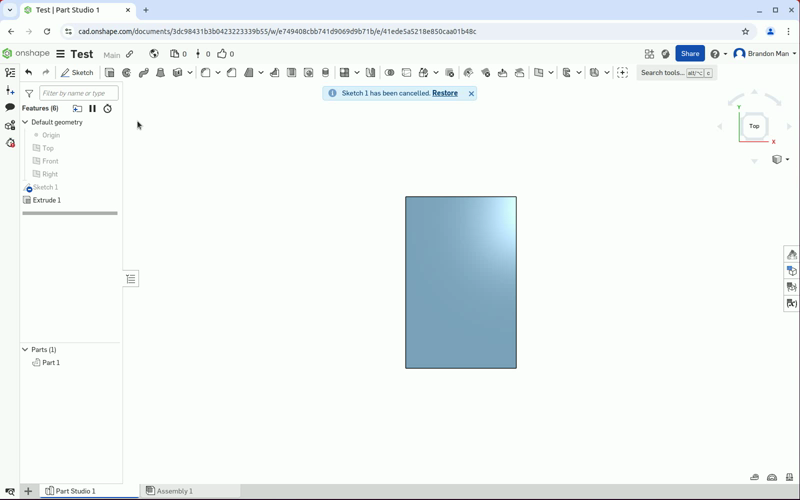
key(shift+h)
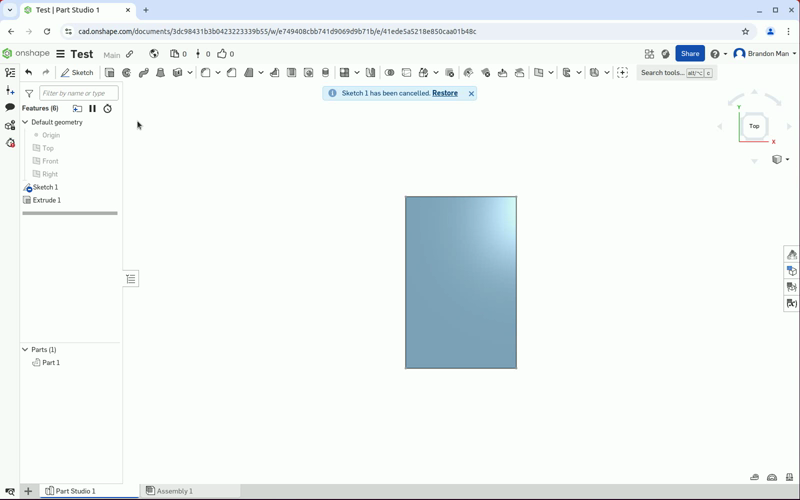
key(shift+h)
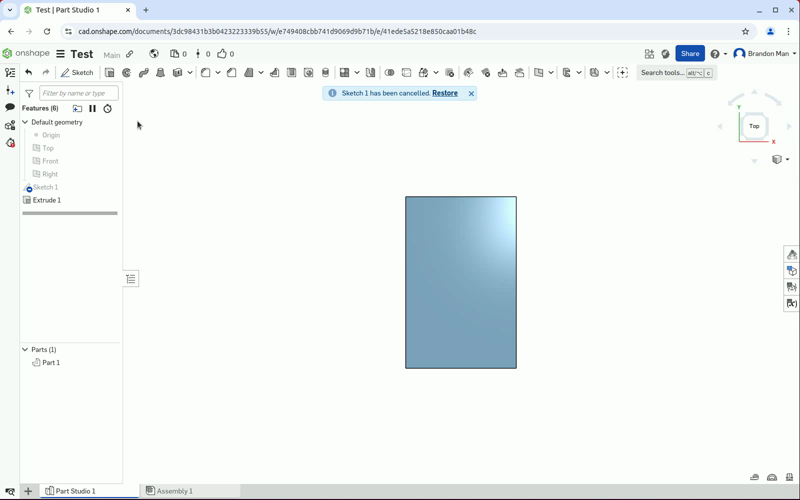
mouse_move(73, 189)
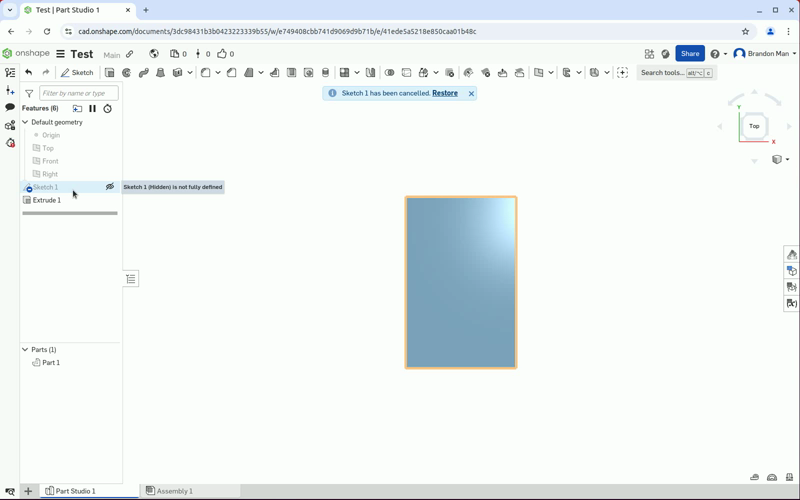
click(73, 189)
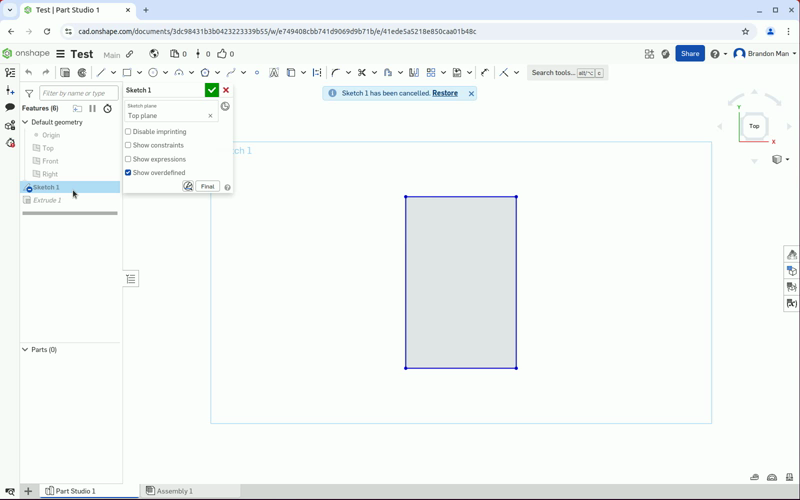
mouse_move(229, 92)
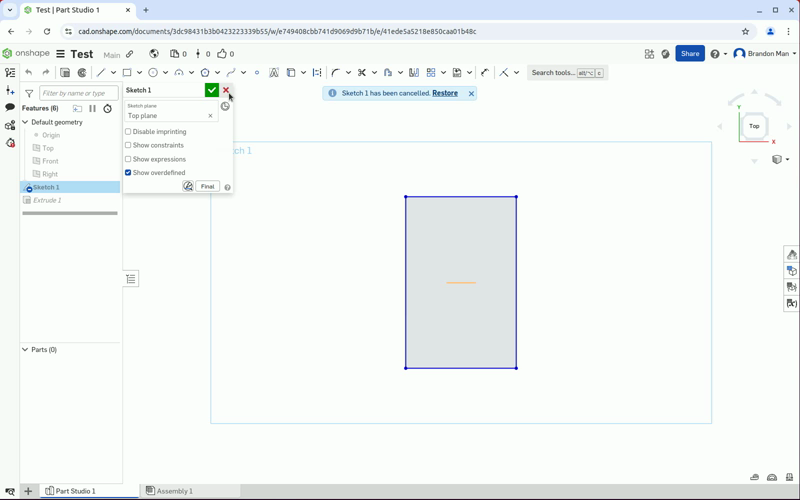
click(229, 92)
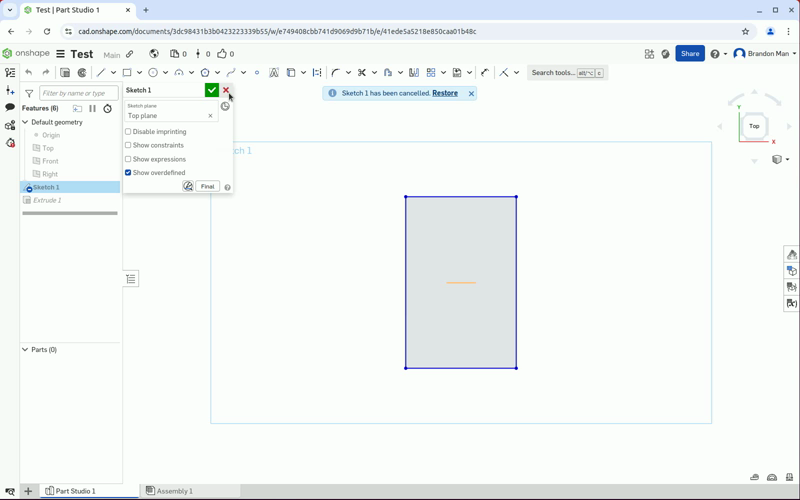
key(shift+s)
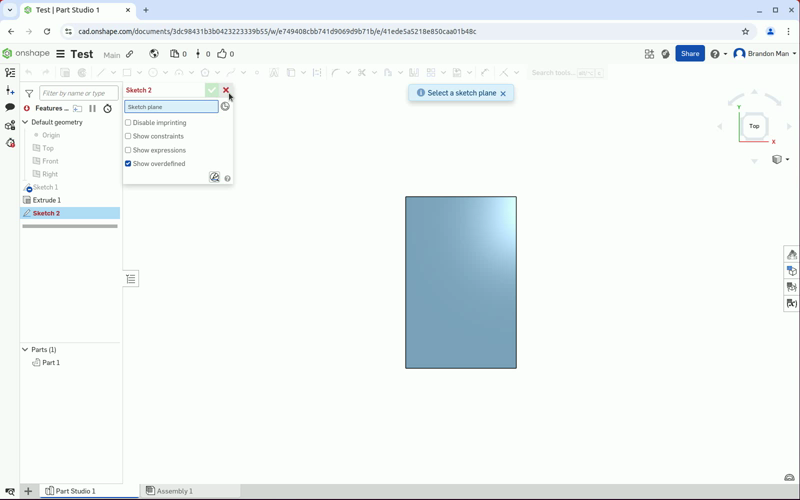
mouse_move(73, 150)
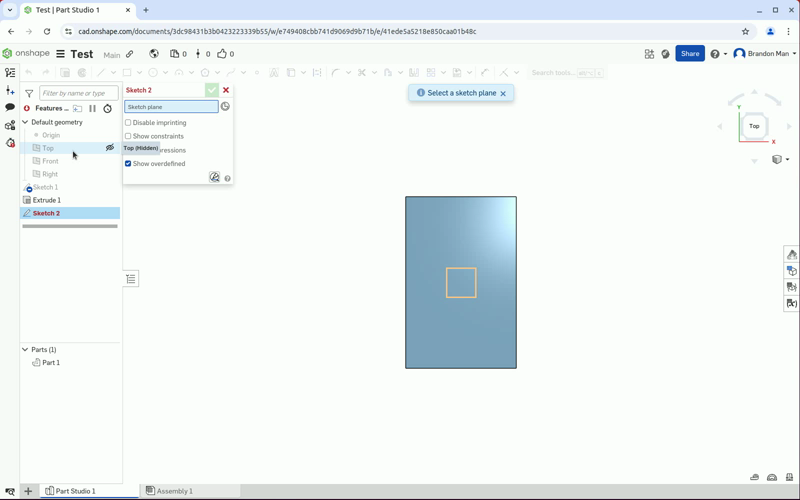
click(73, 150)
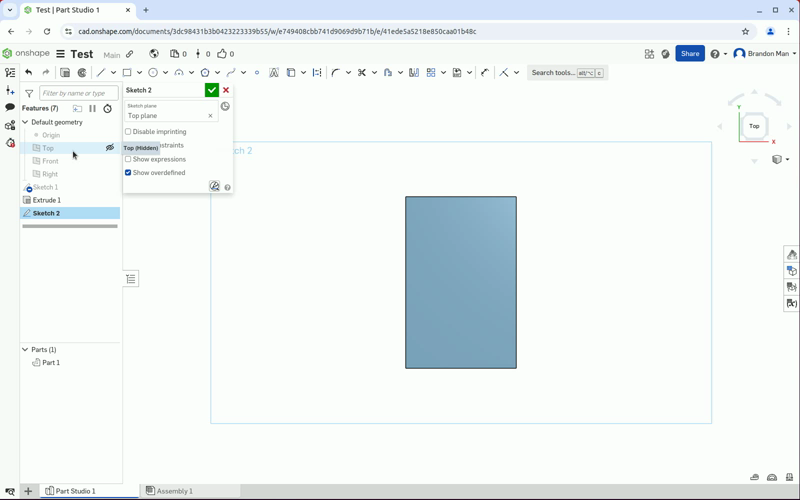
mouse_move(73, 352)
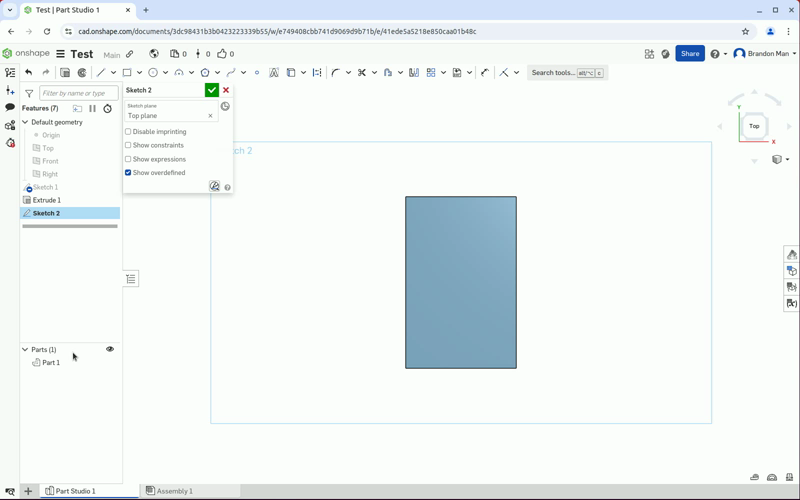
key(y)
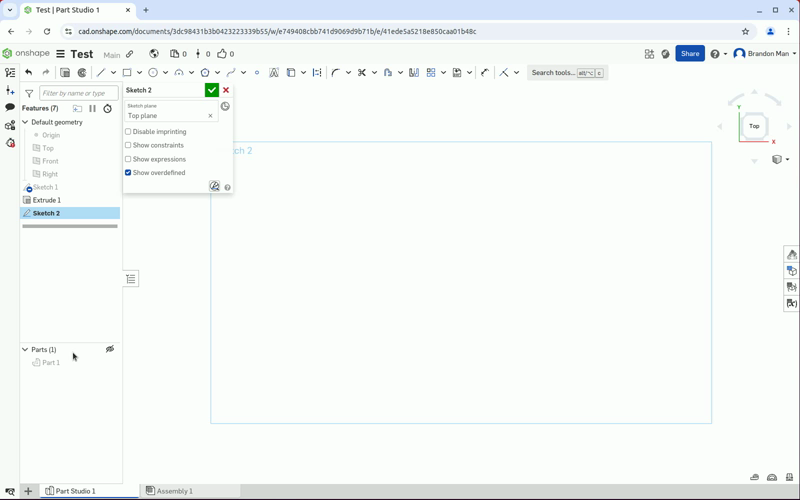
key(l)
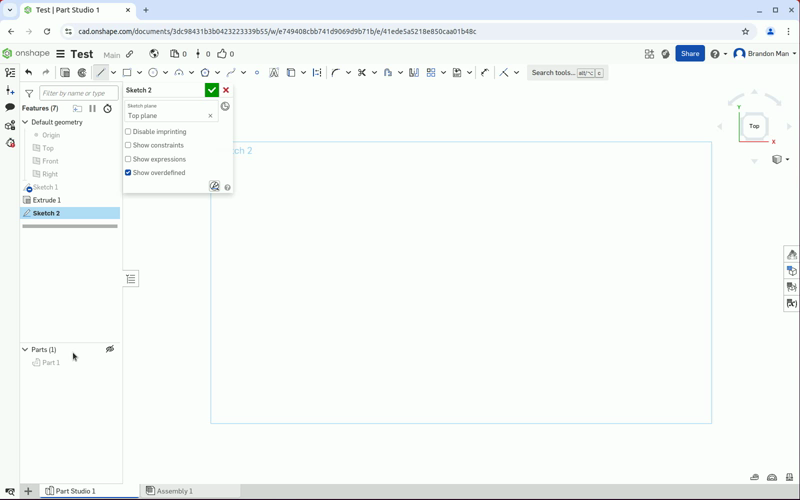
key_down(shift)
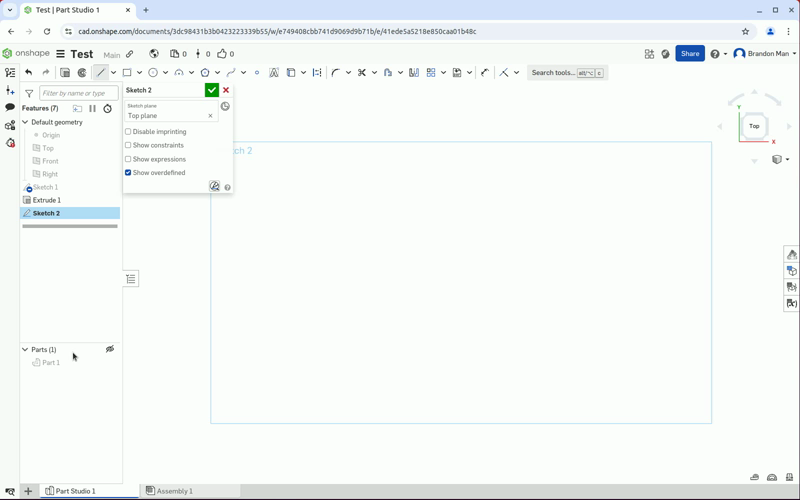
mouse_move(403, 368)
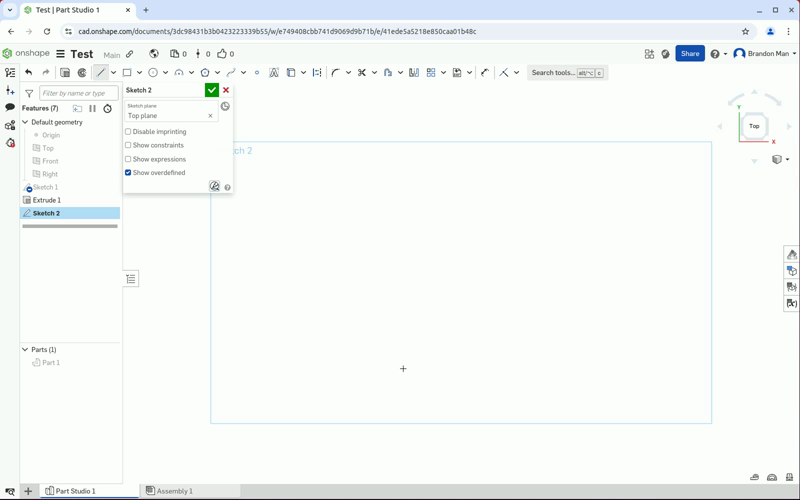
click(403, 368)
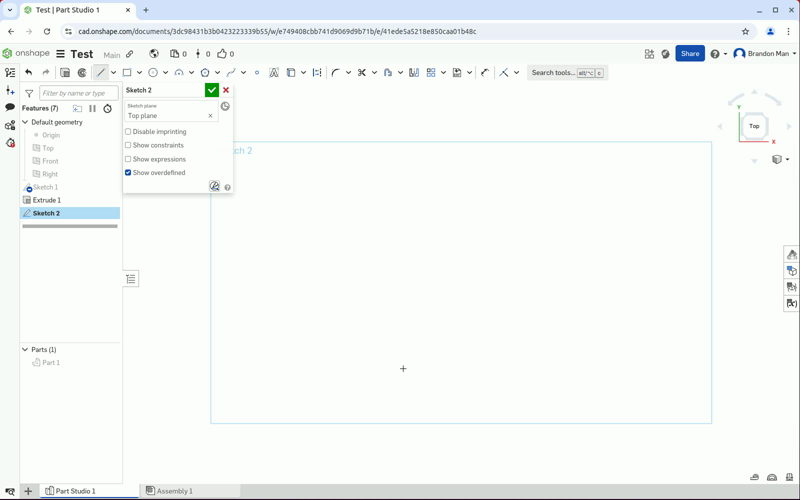
key_up(shift)
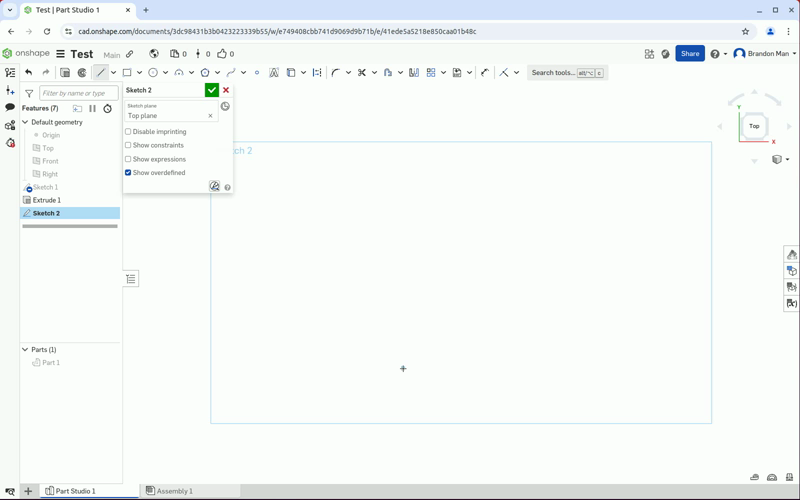
key_down(shift)
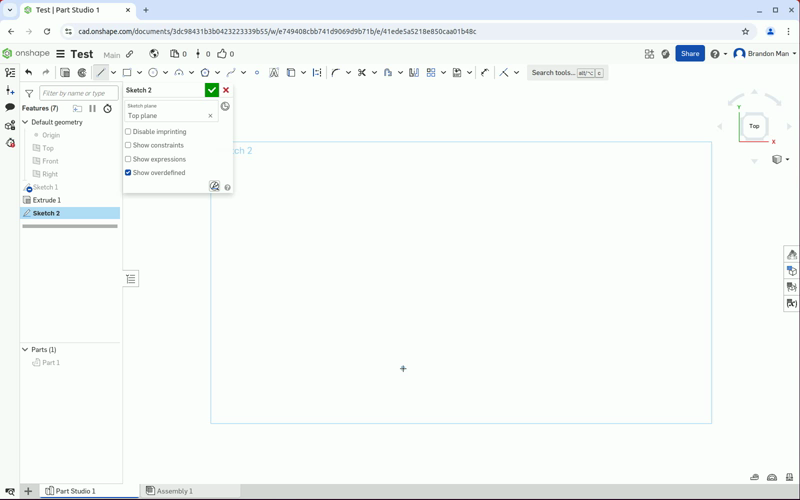
mouse_move(433, 368)
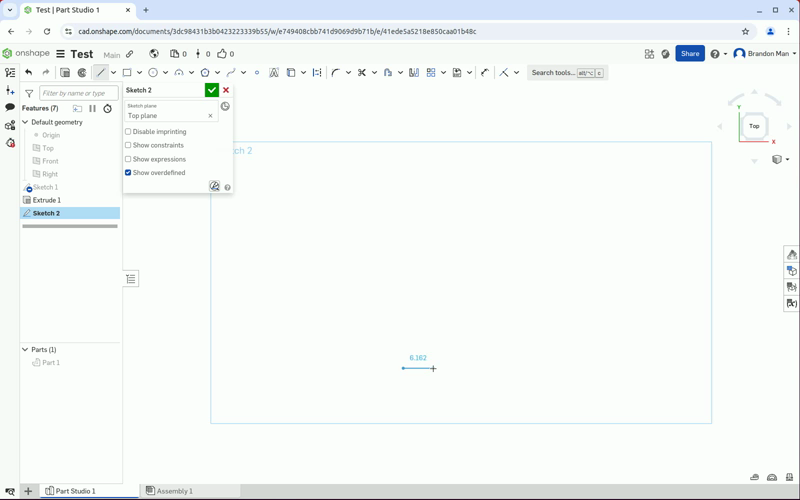
mouse_move(405, 368)
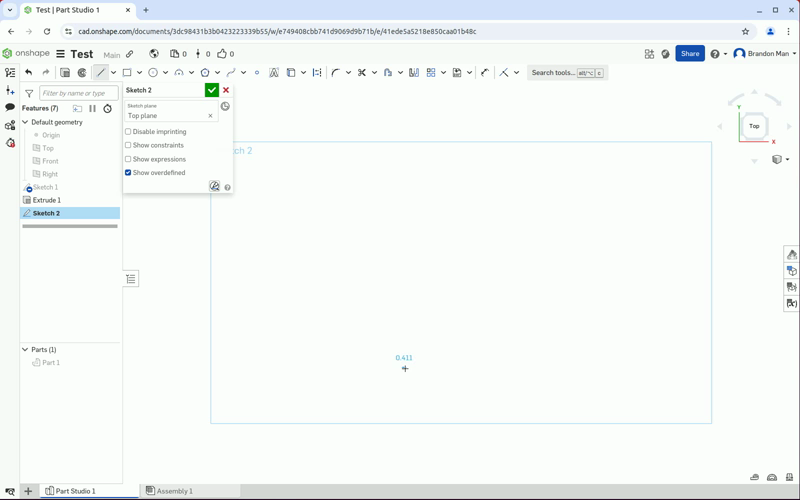
scroll(6)
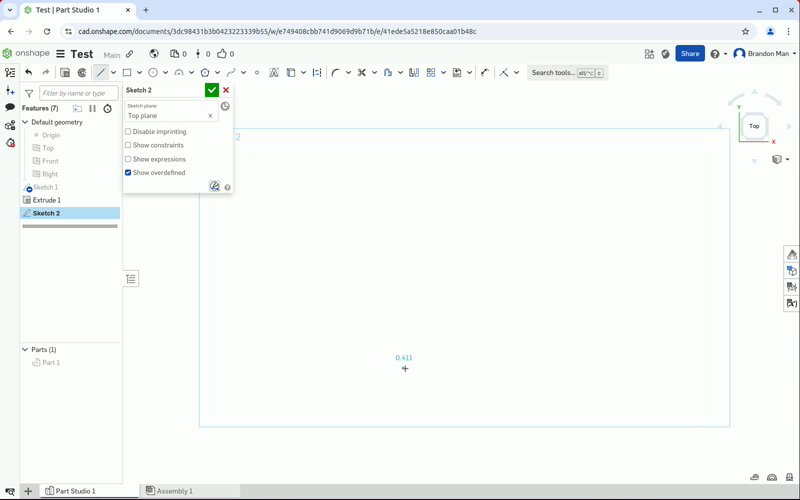
scroll(6)
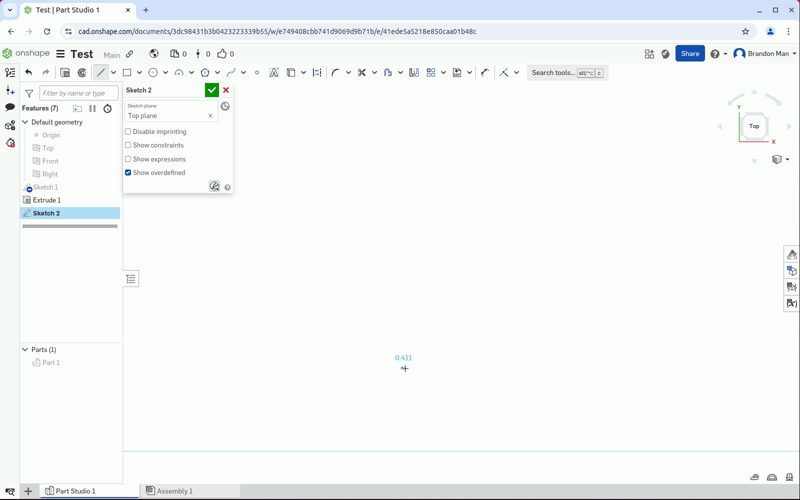
scroll(6)
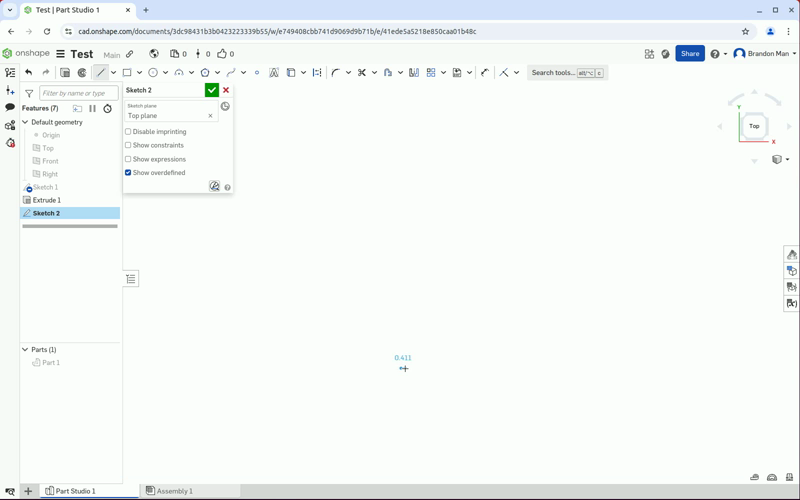
scroll(6)
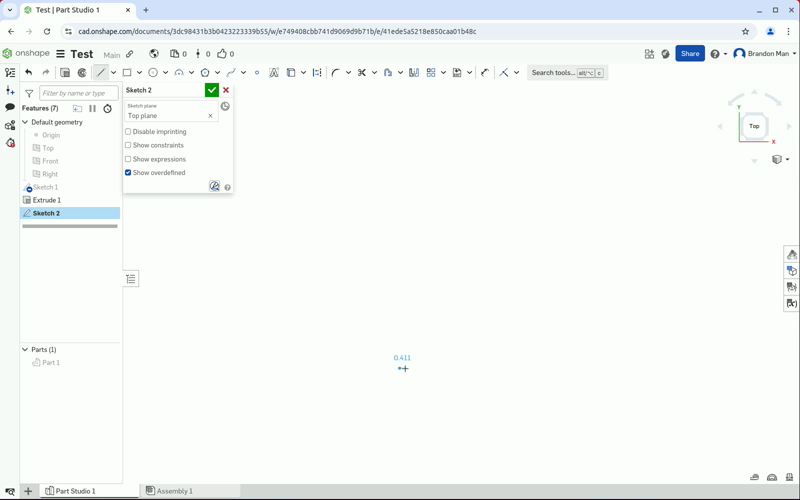
scroll(6)
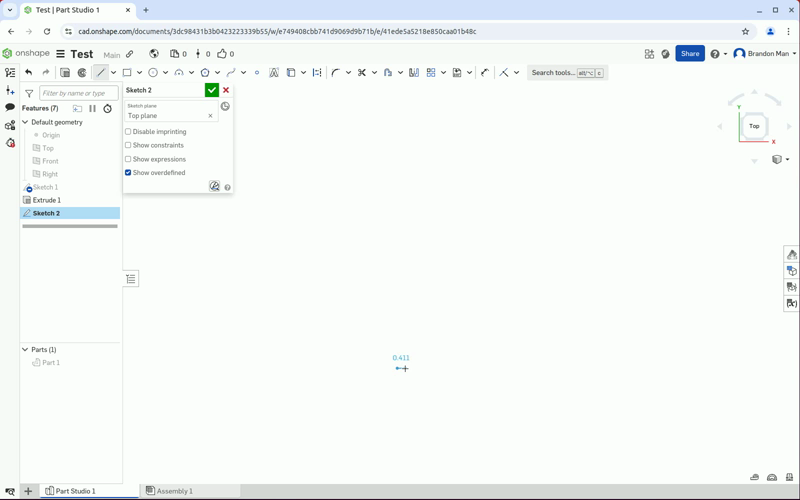
scroll(6)
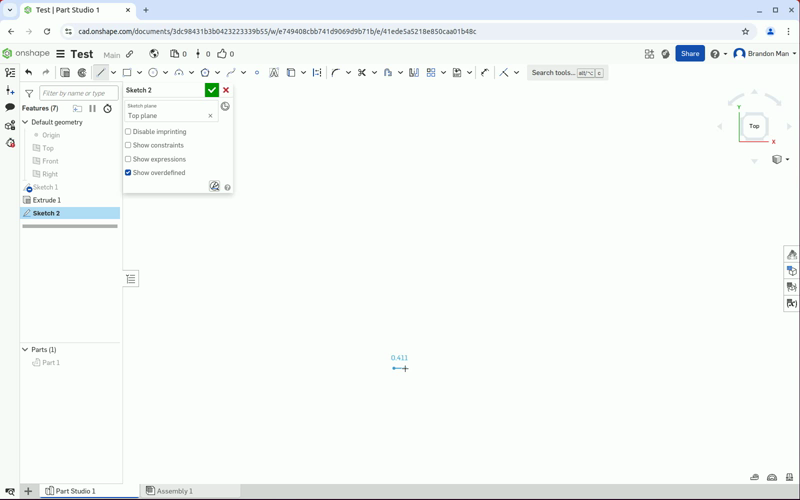
scroll(6)
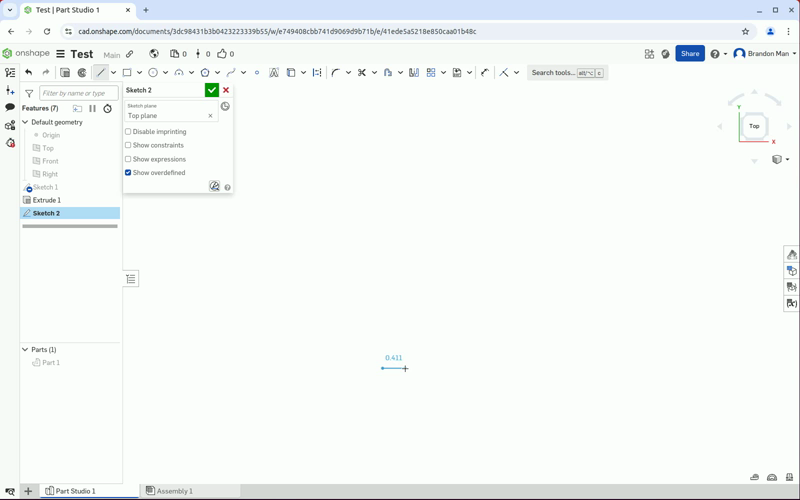
click(405, 368)
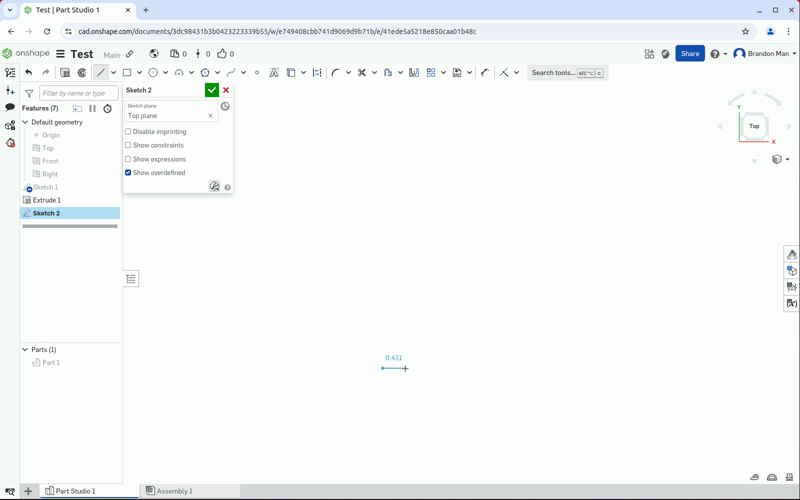
scroll(-6)
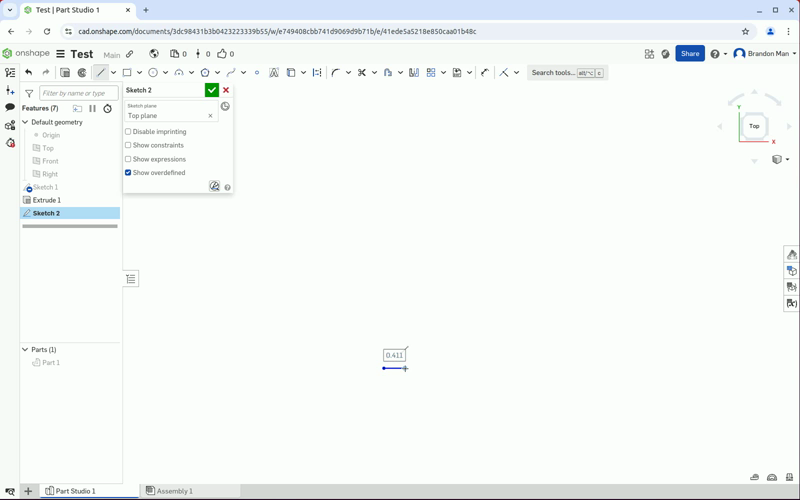
scroll(-6)
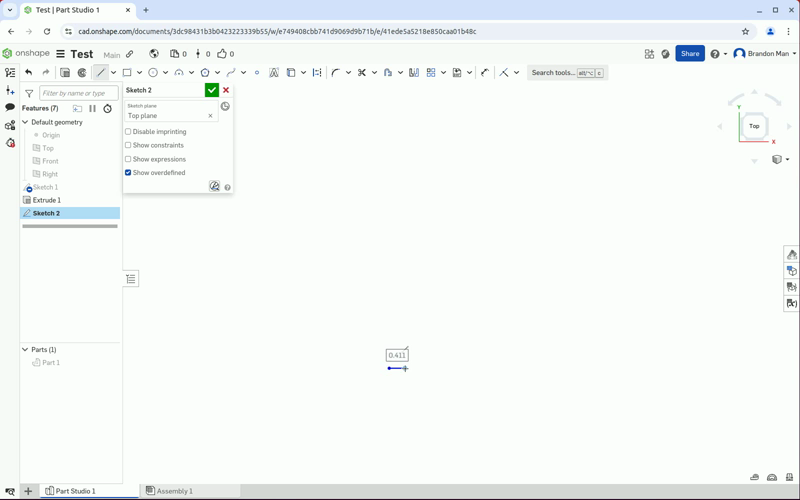
scroll(-6)
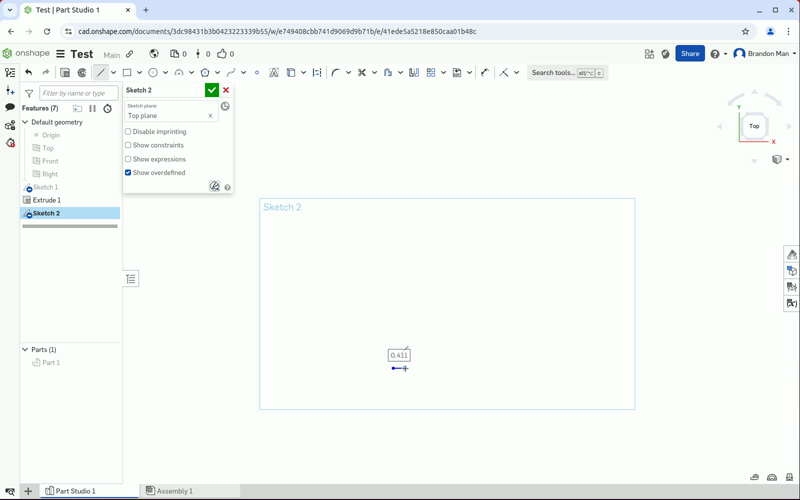
scroll(-6)
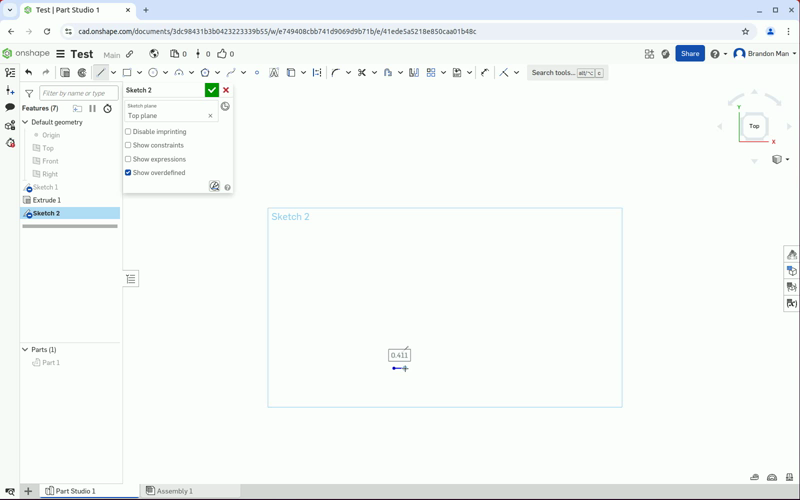
scroll(-6)
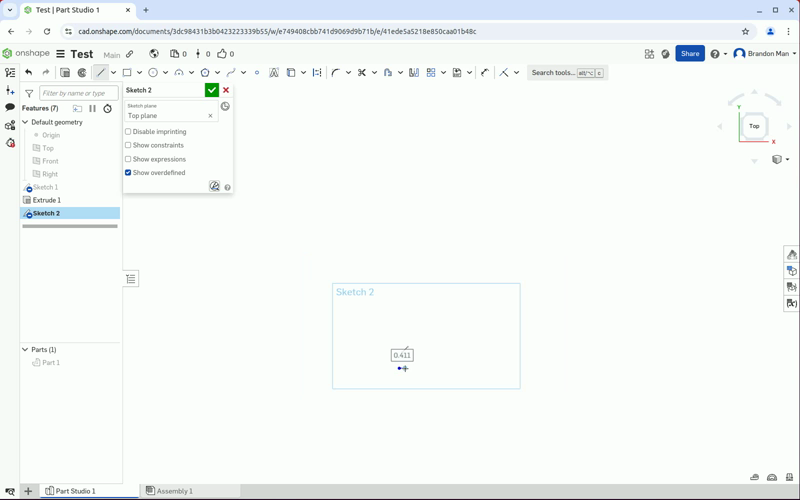
scroll(-6)
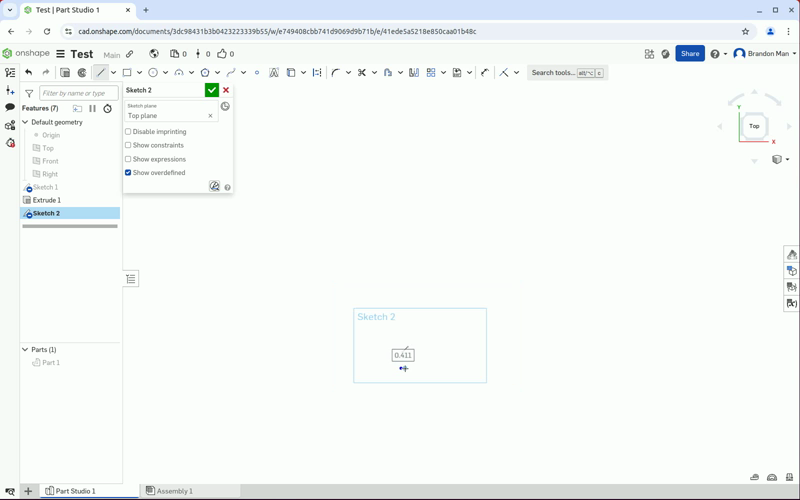
scroll(-6)
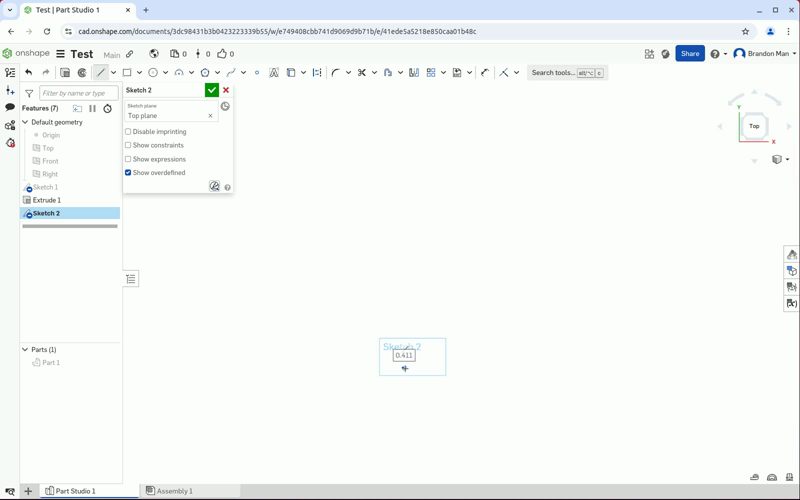
key_up(shift)
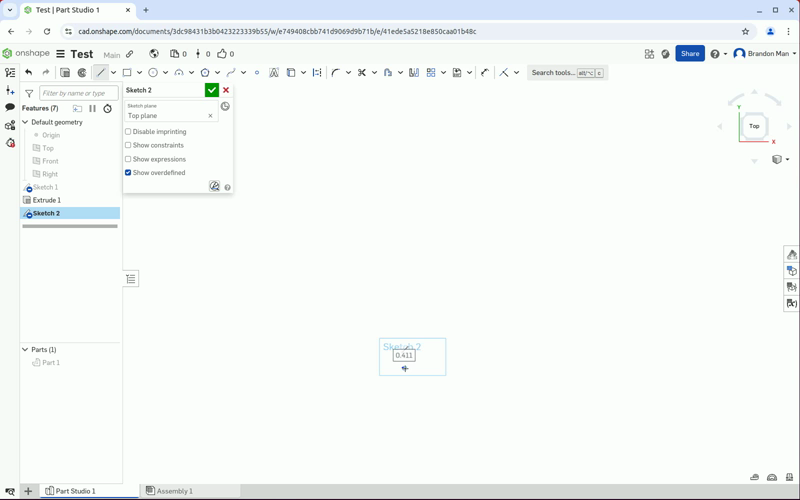
key_down(shift)
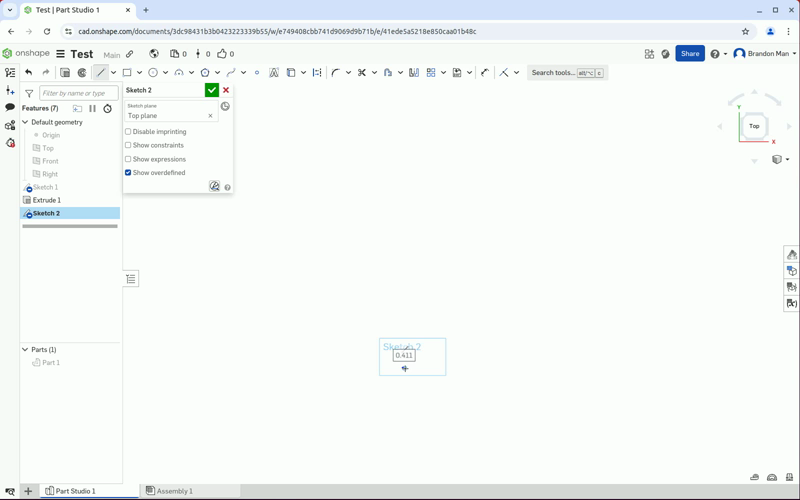
mouse_move(405, 196)
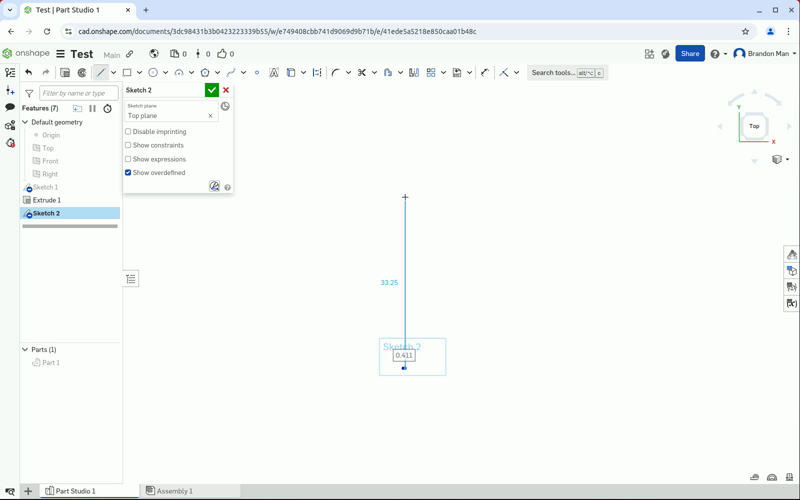
click(405, 196)
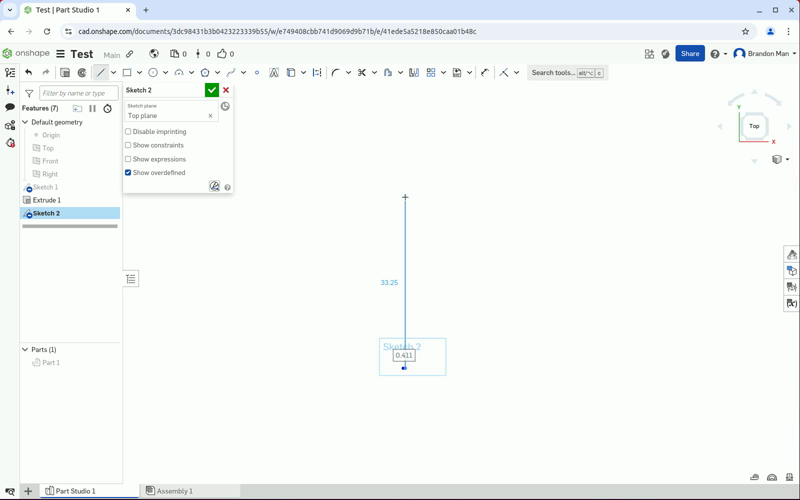
key_up(shift)
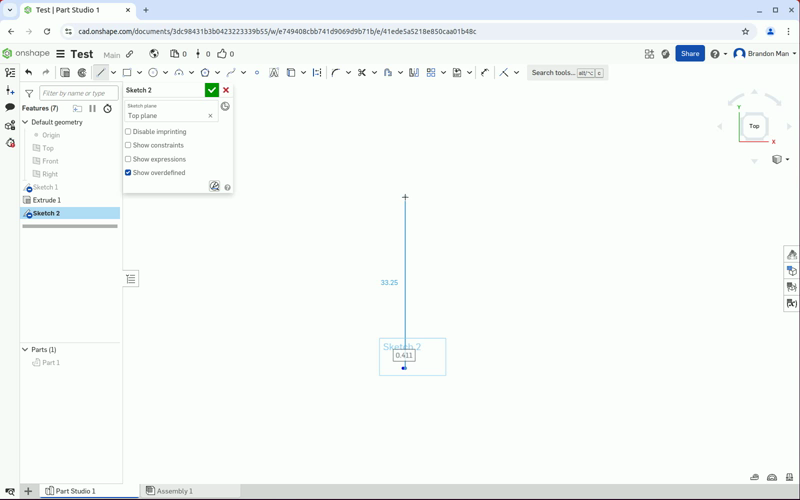
key_down(shift)
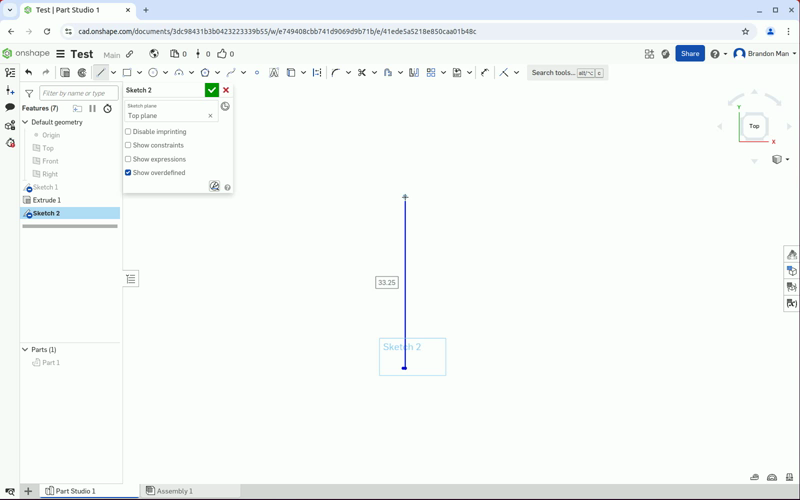
mouse_move(435, 196)
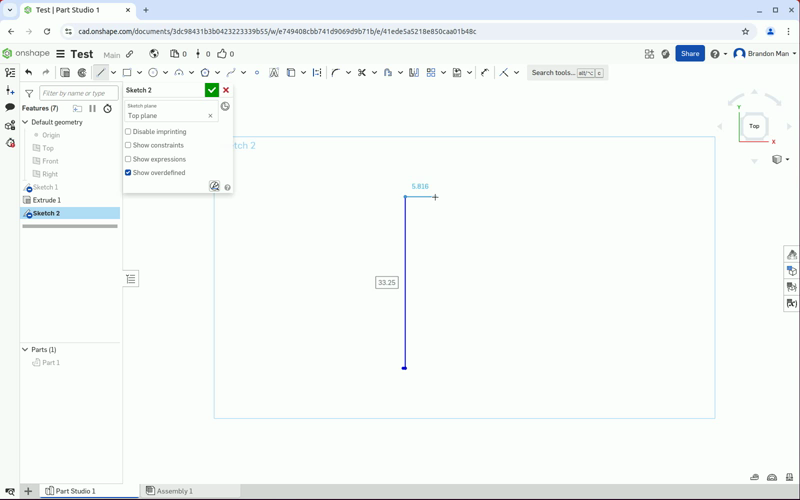
mouse_move(403, 196)
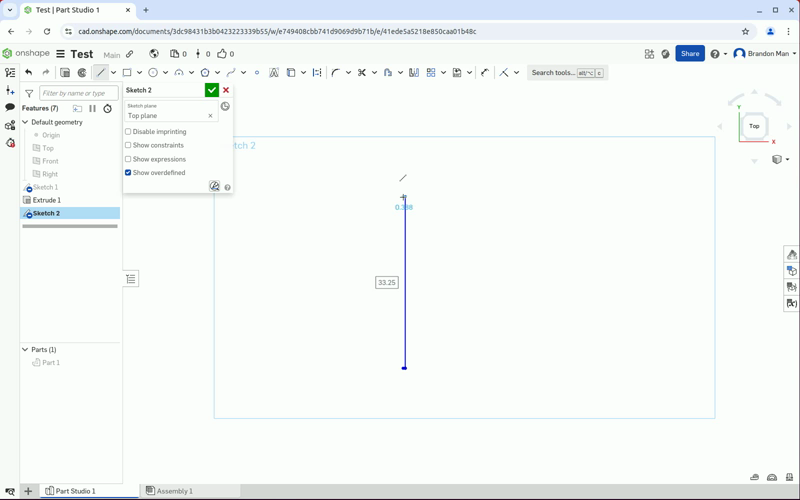
scroll(6)
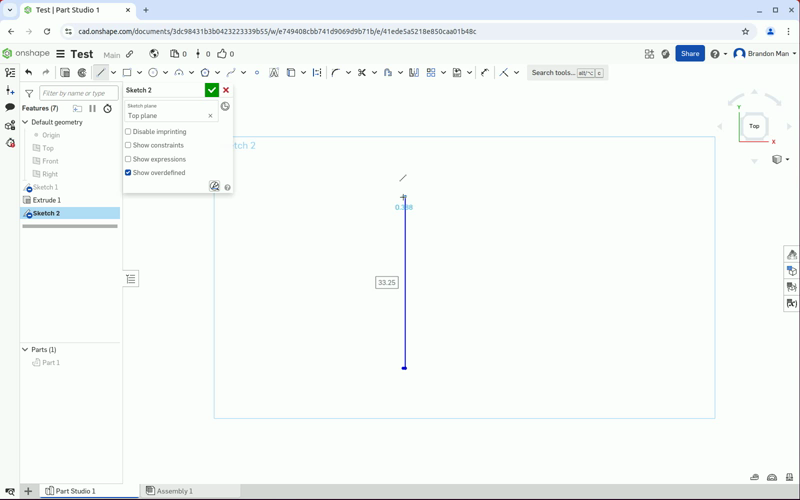
scroll(6)
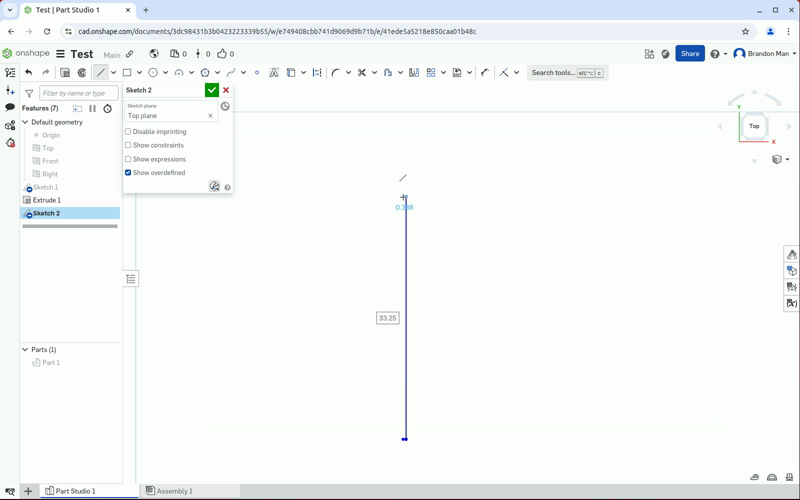
scroll(6)
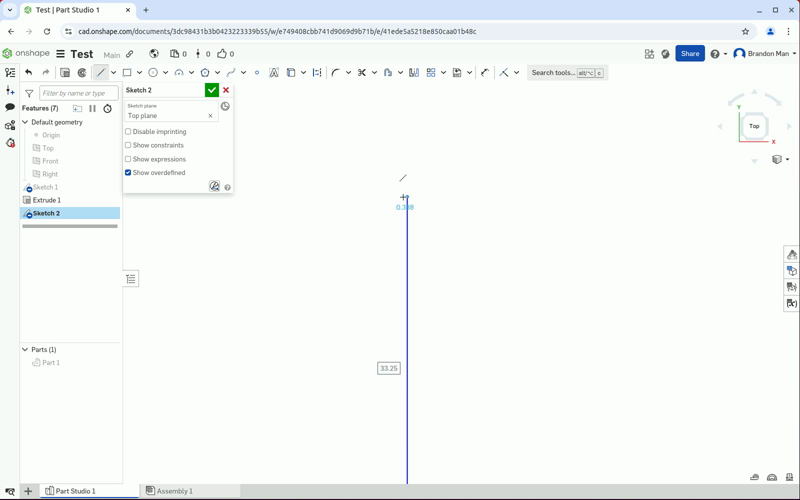
scroll(6)
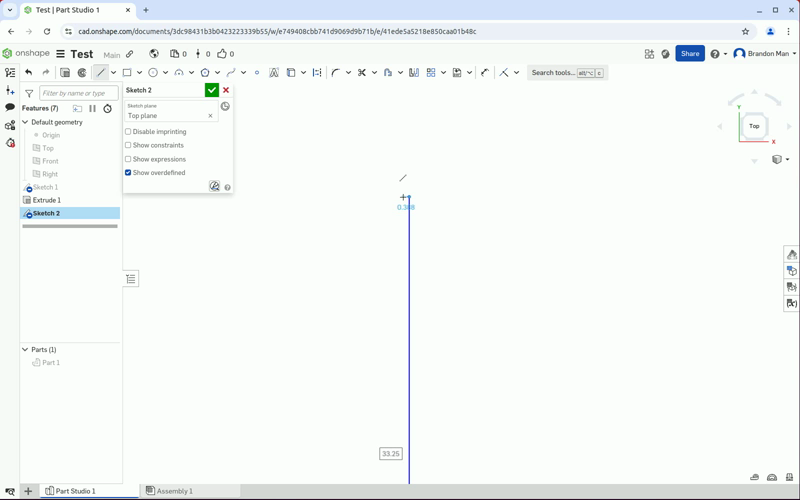
scroll(6)
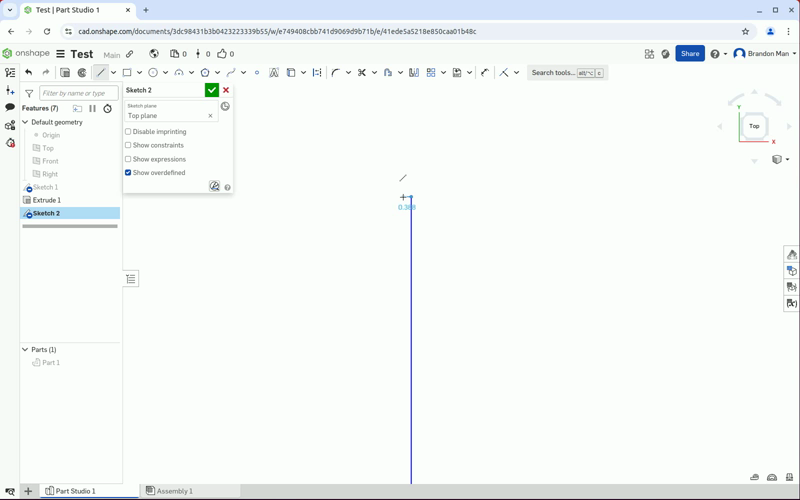
scroll(6)
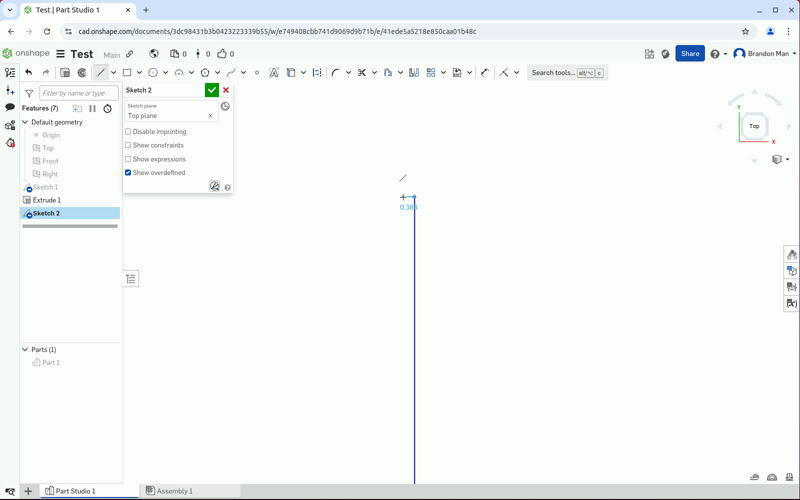
scroll(6)
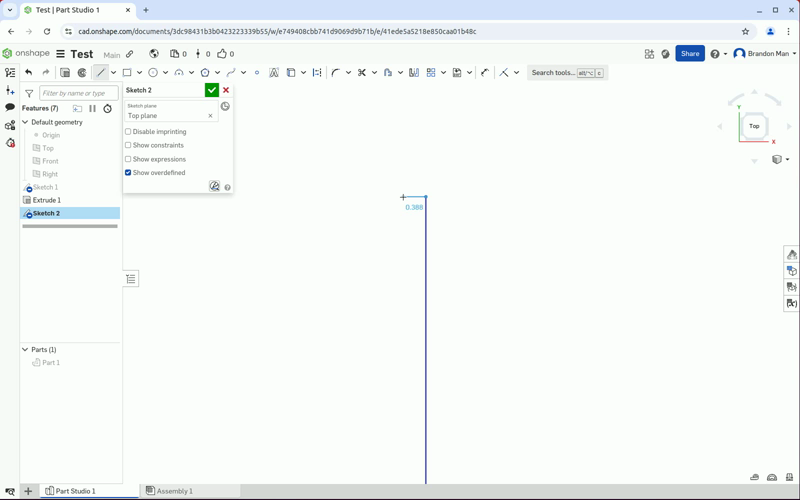
click(403, 196)
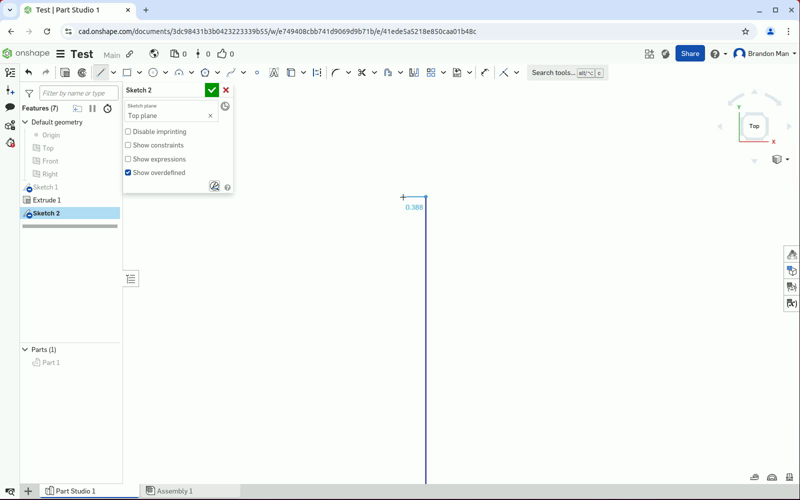
scroll(-6)
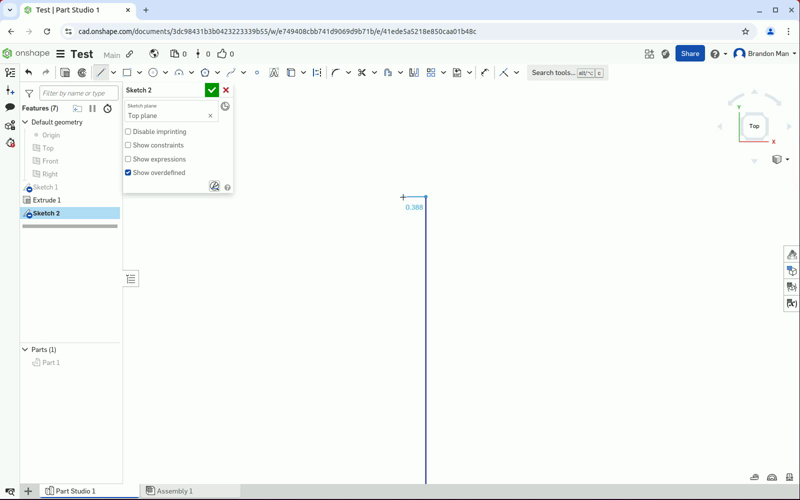
scroll(-6)
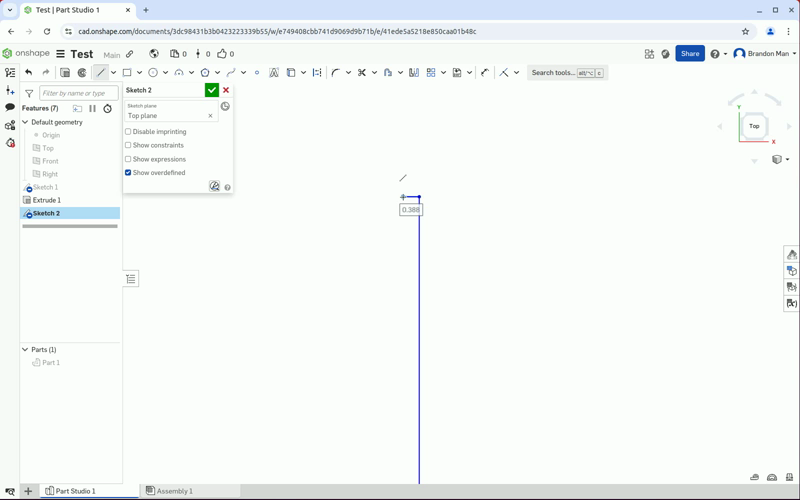
scroll(-6)
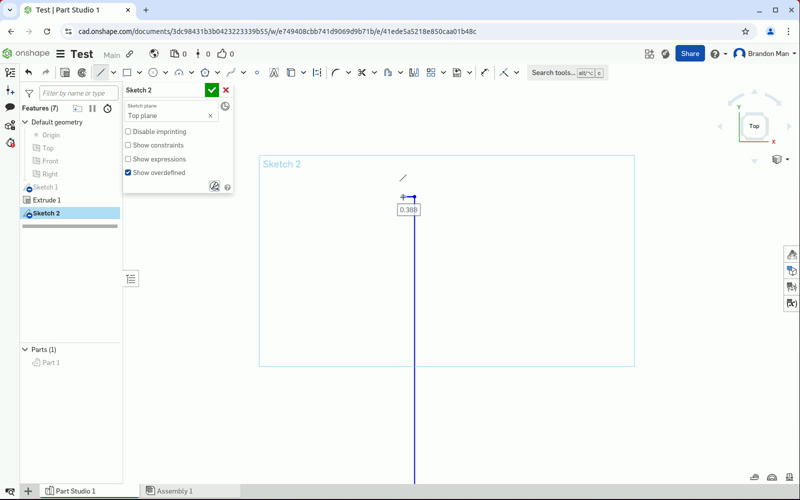
scroll(-6)
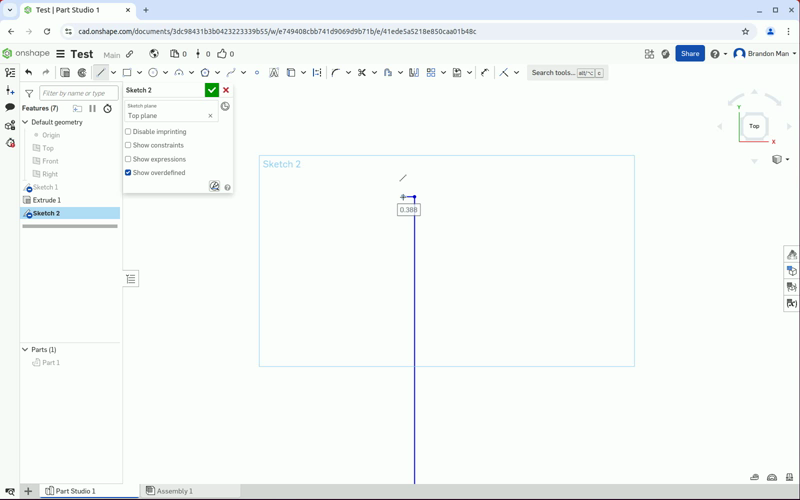
scroll(-6)
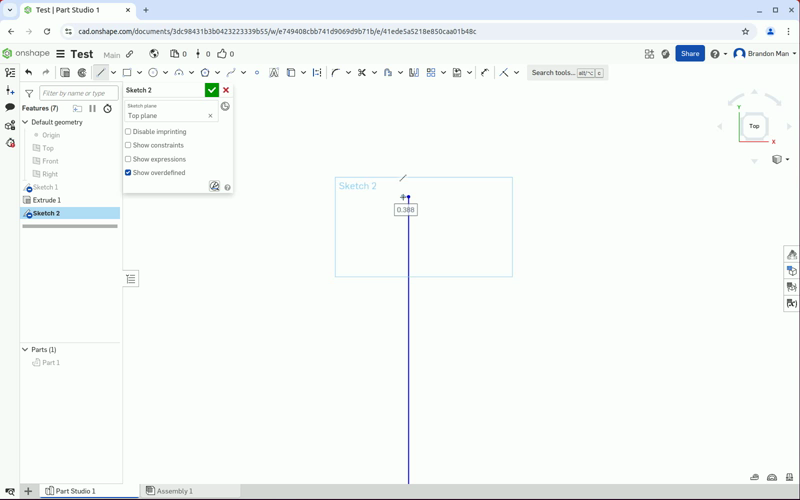
scroll(-6)
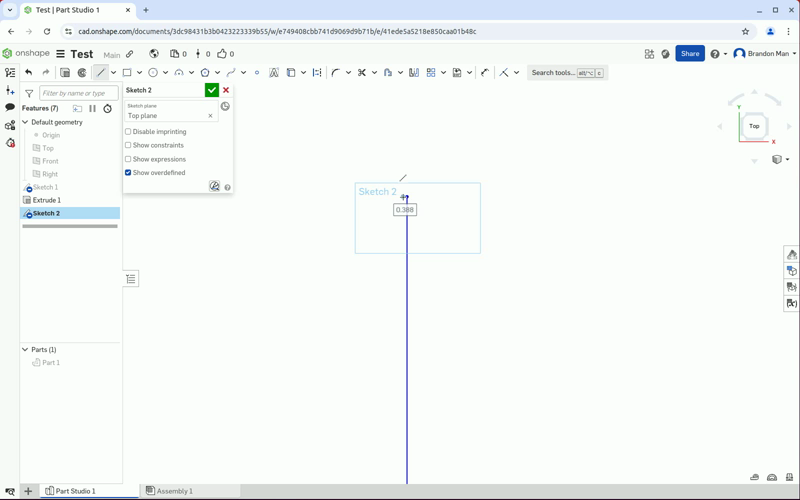
scroll(-6)
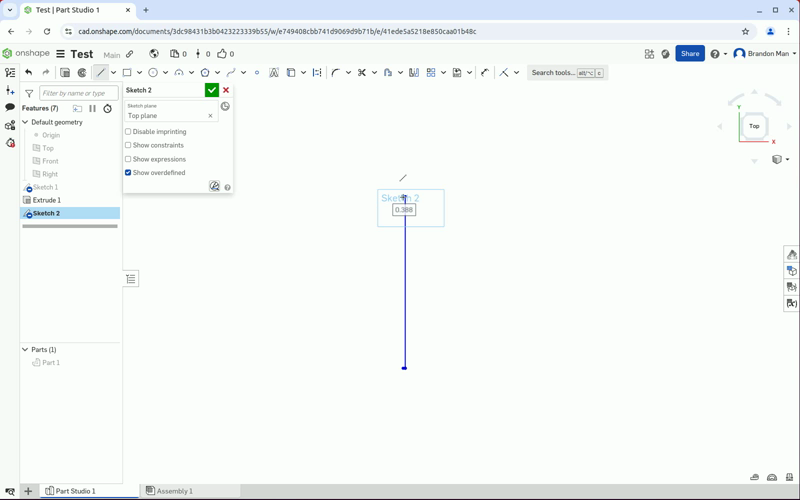
key_up(shift)
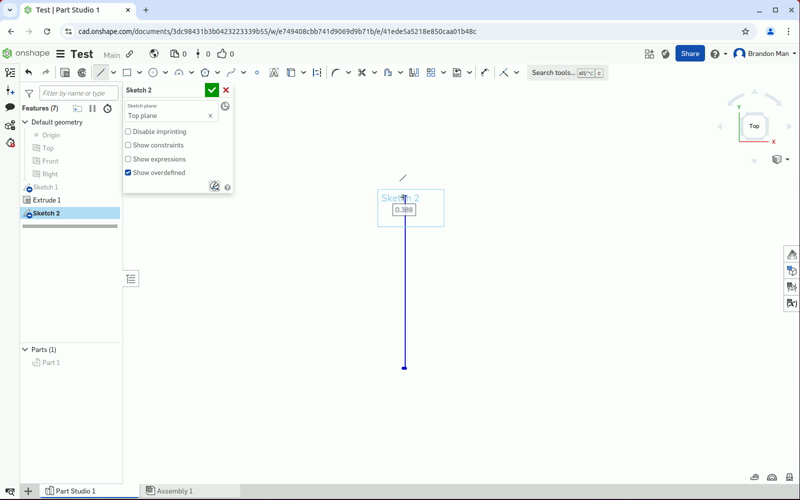
key_down(shift)
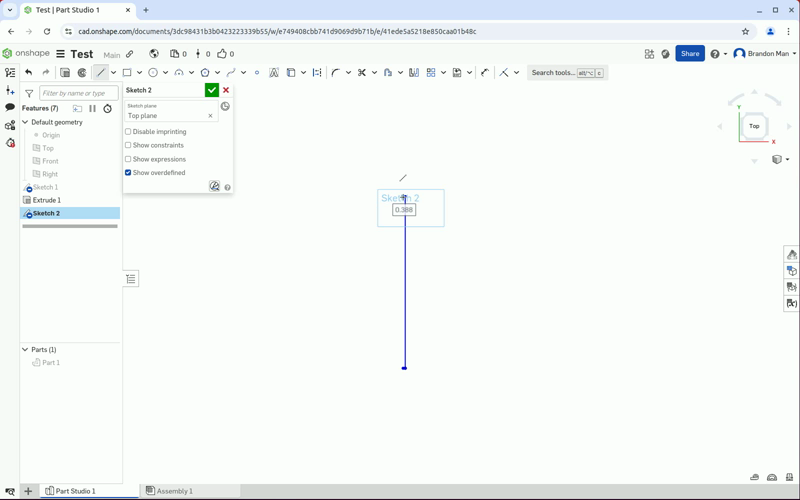
mouse_move(403, 368)
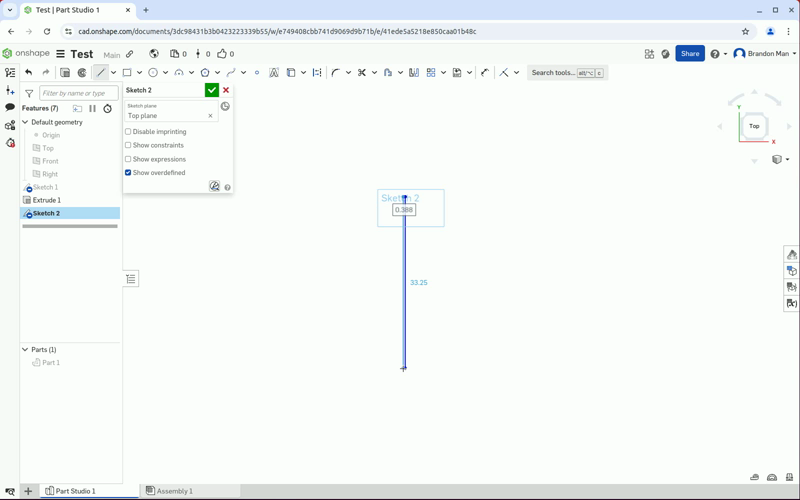
scroll(6)
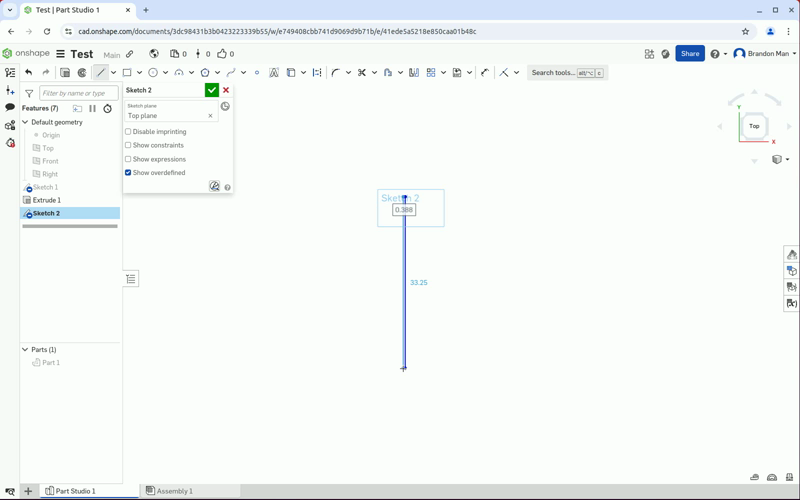
scroll(6)
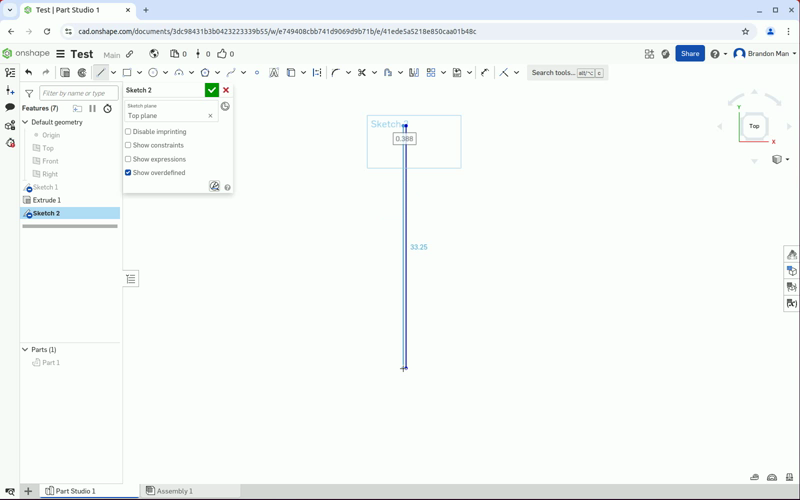
scroll(6)
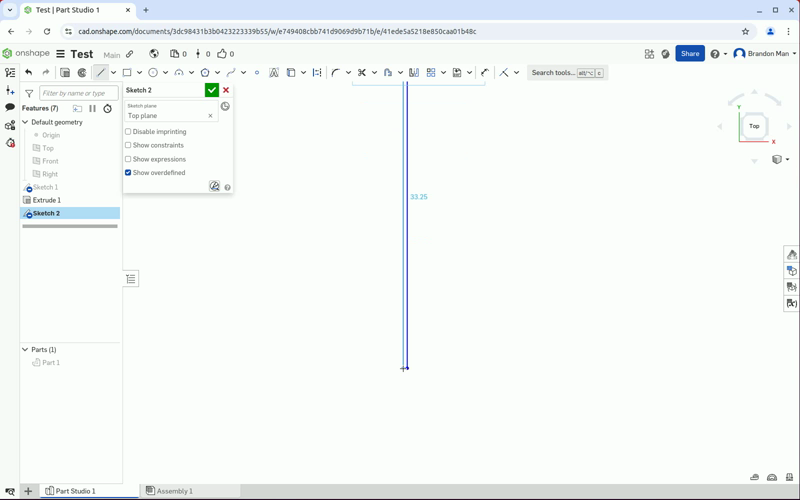
scroll(6)
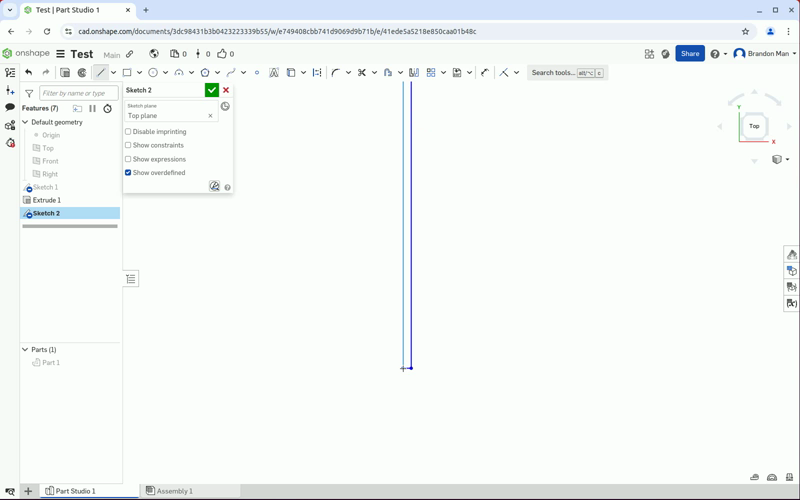
scroll(6)
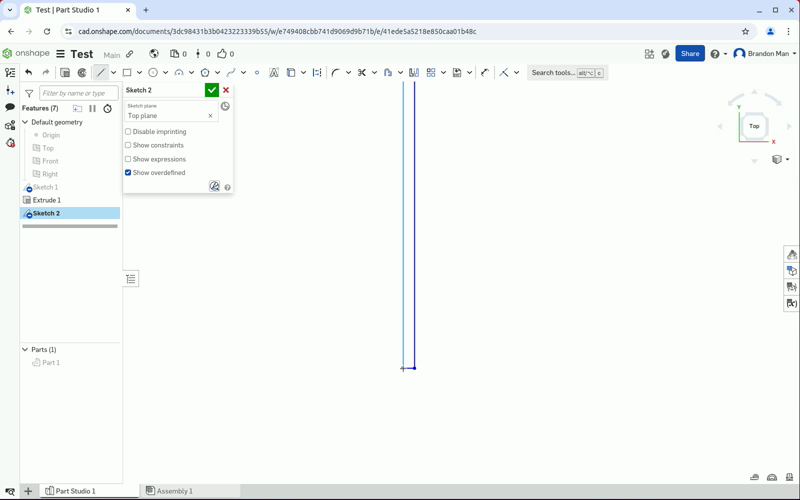
scroll(6)
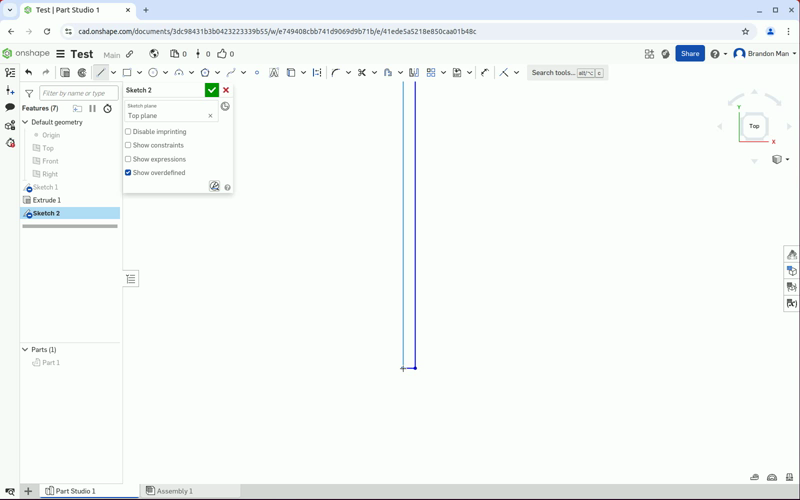
scroll(6)
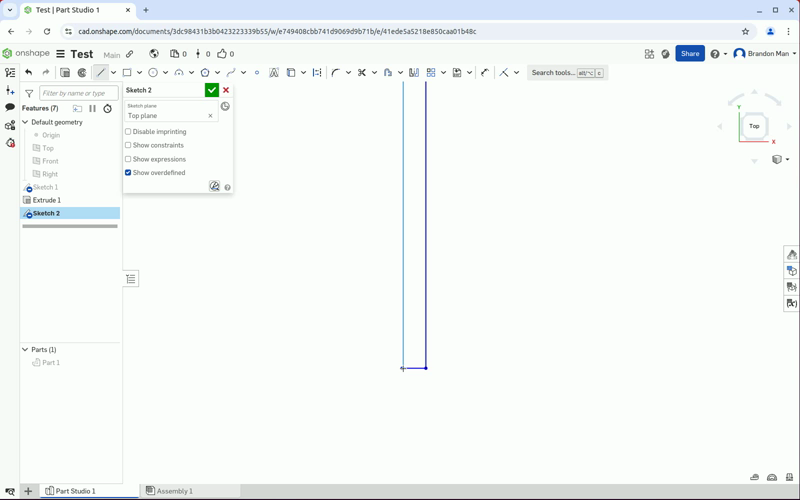
key_up(shift)
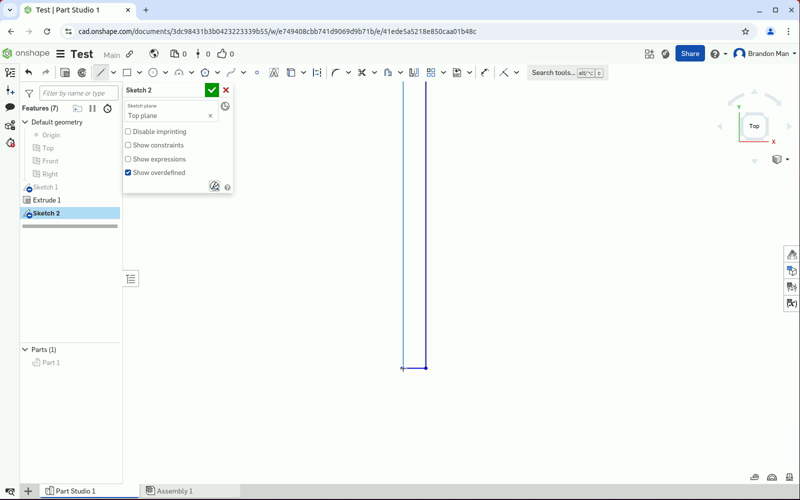
click(403, 368)
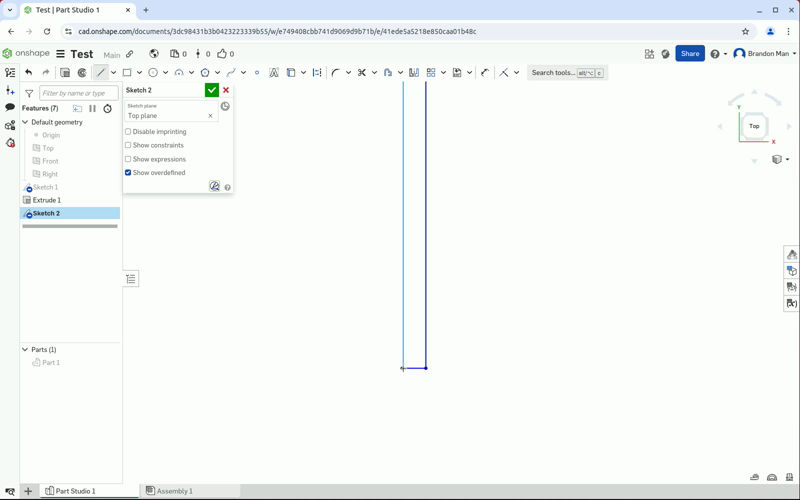
scroll(-6)
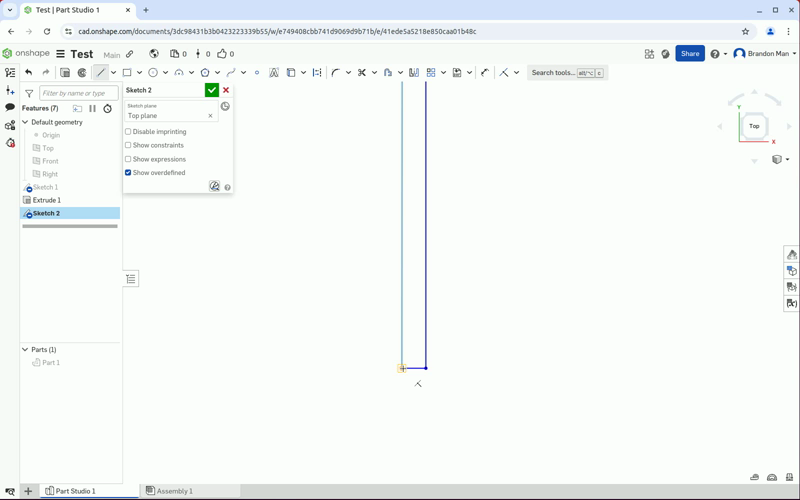
scroll(-6)
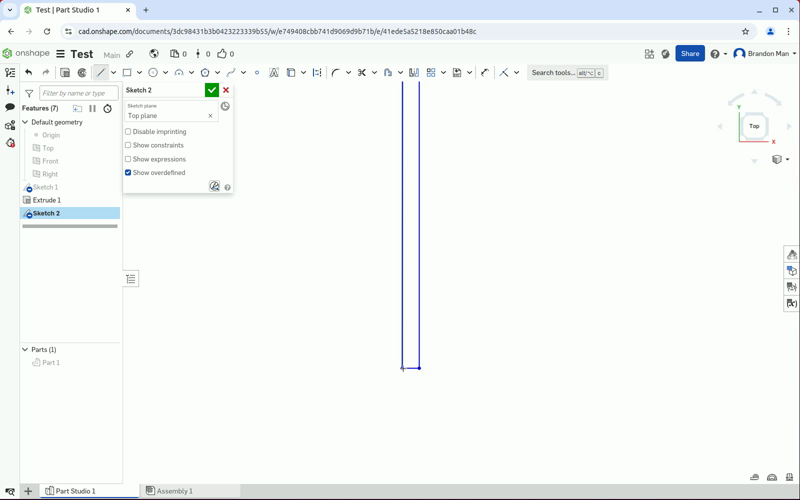
scroll(-6)
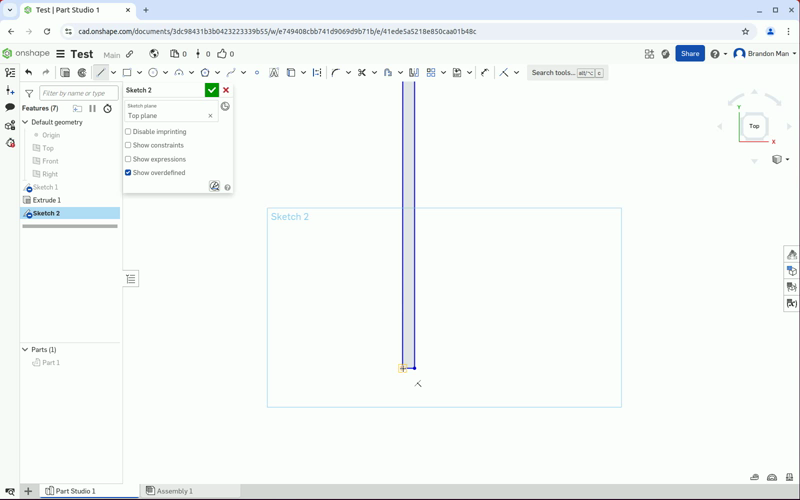
scroll(-6)
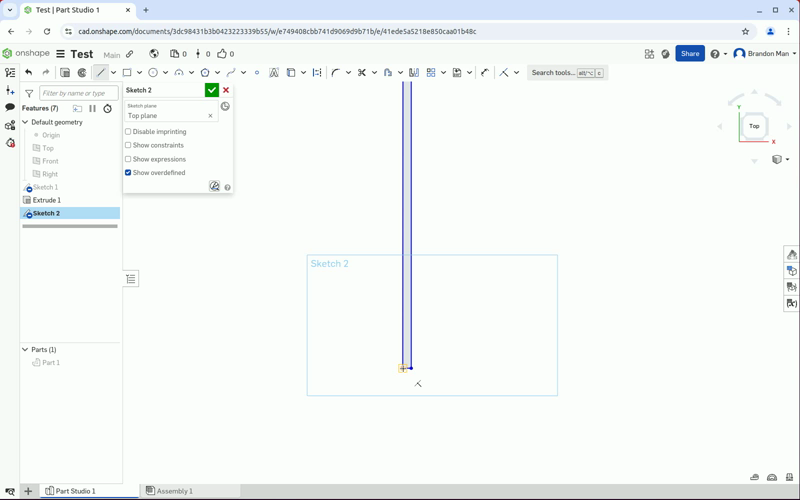
scroll(-6)
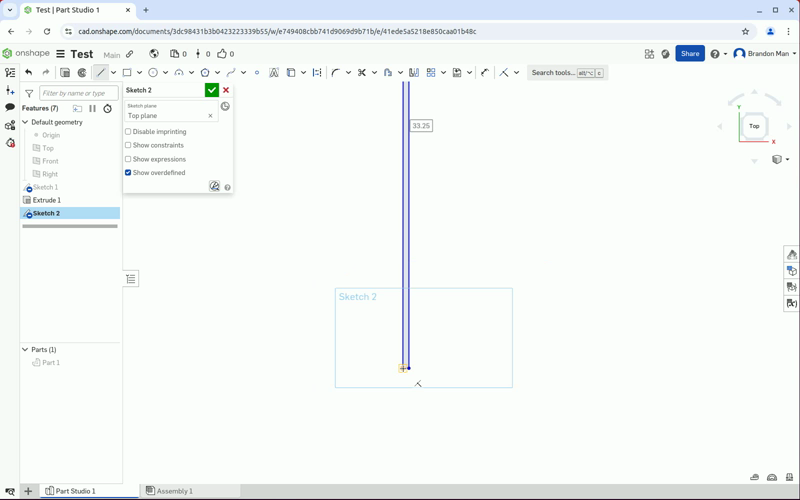
scroll(-6)
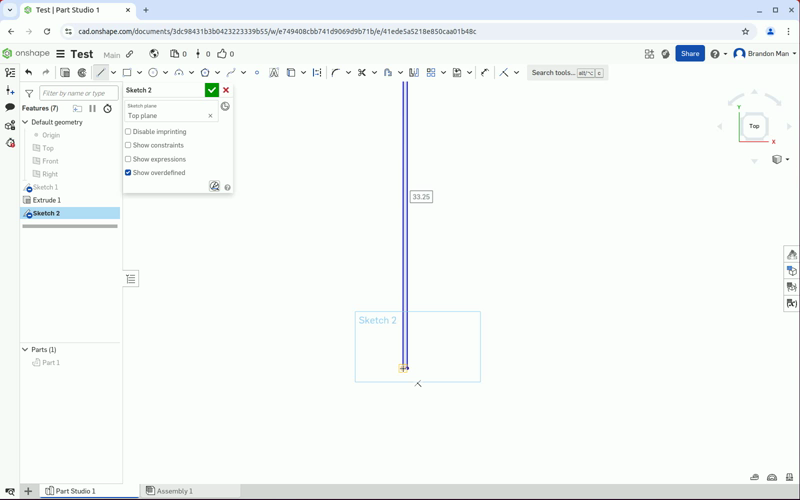
scroll(-6)
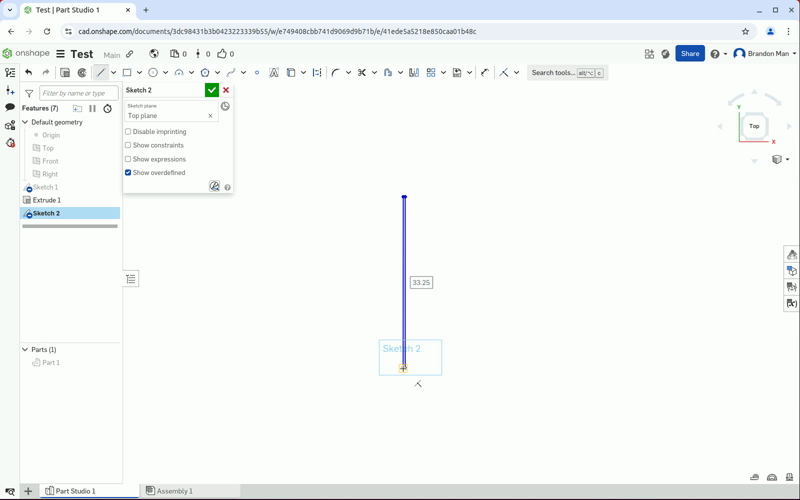
key(esc)
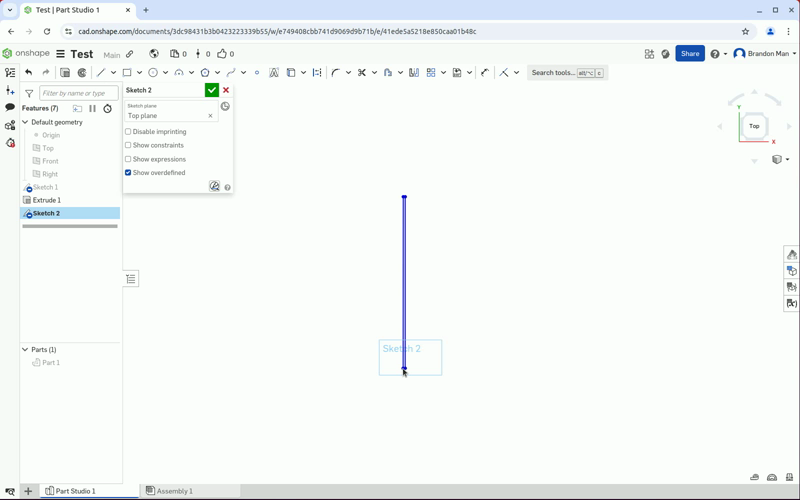
mouse_move(403, 302)
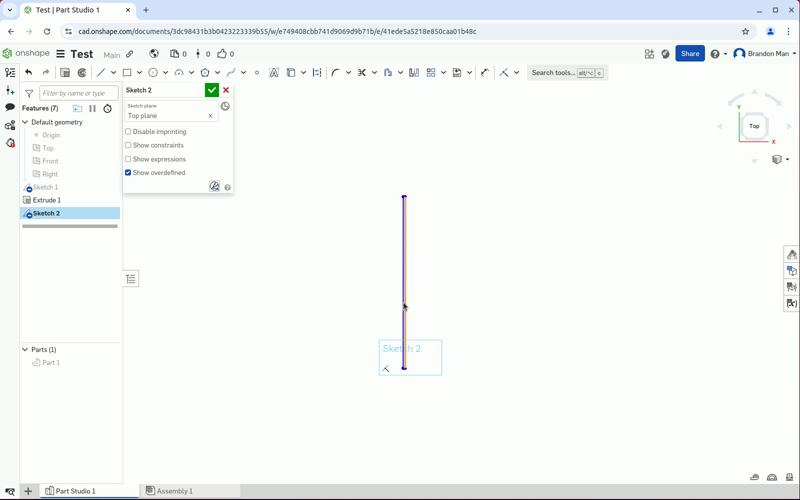
scroll(6)
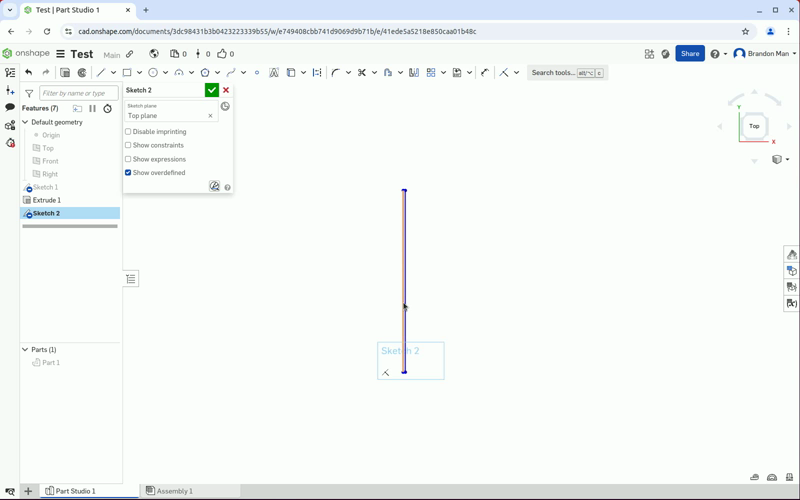
scroll(6)
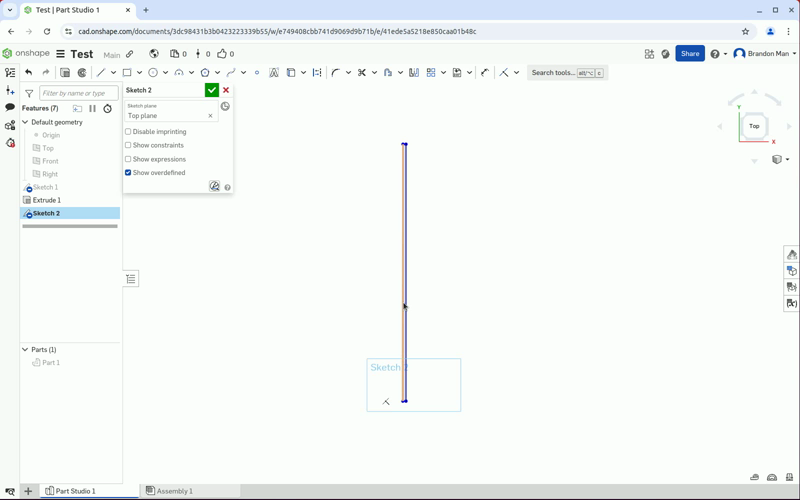
scroll(6)
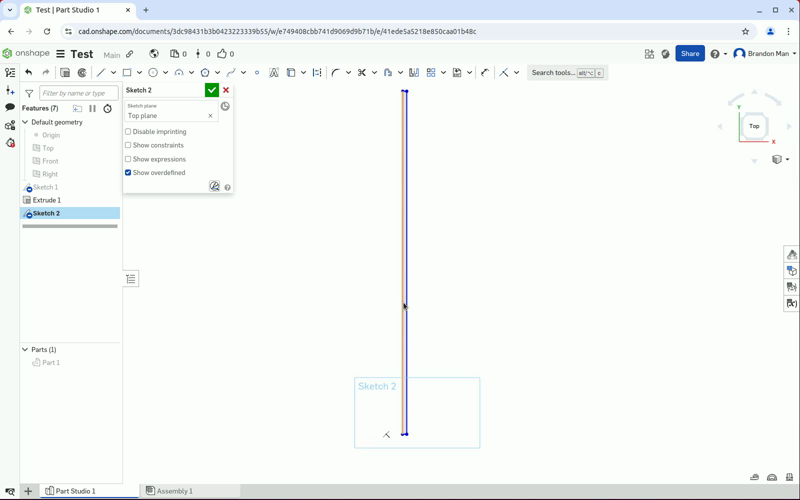
scroll(6)
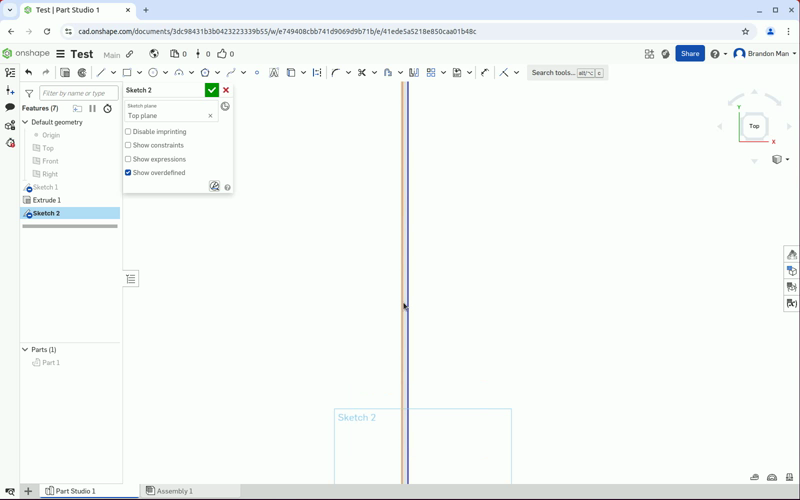
scroll(6)
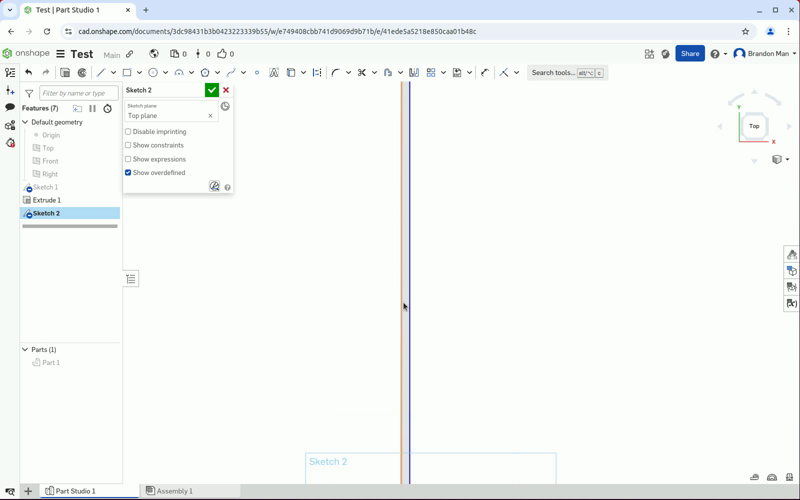
scroll(6)
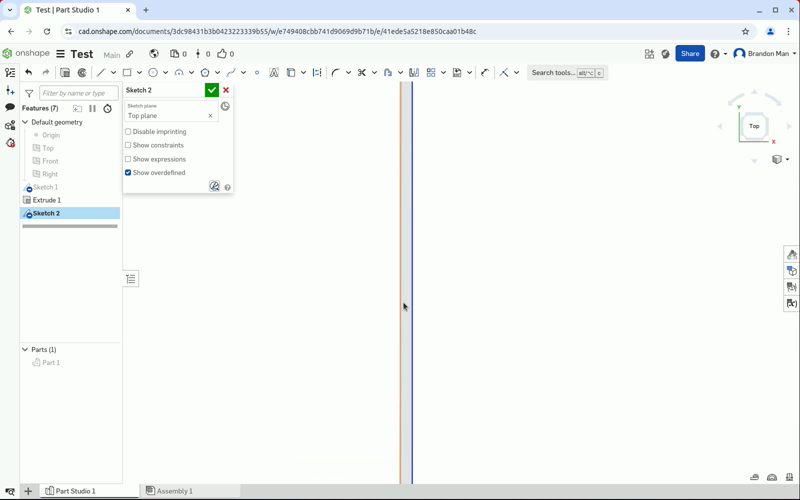
scroll(6)
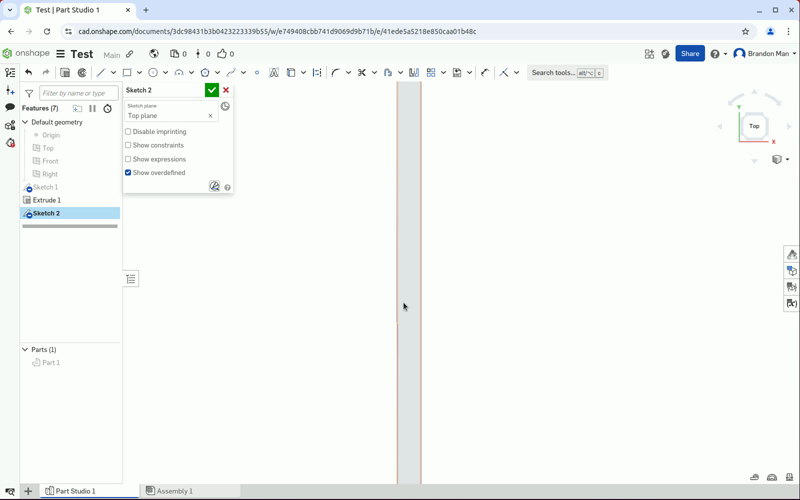
click(403, 302)
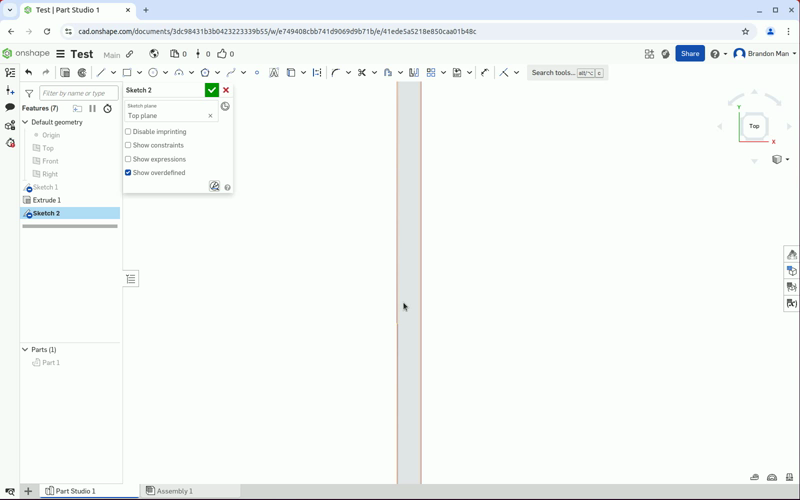
scroll(-6)
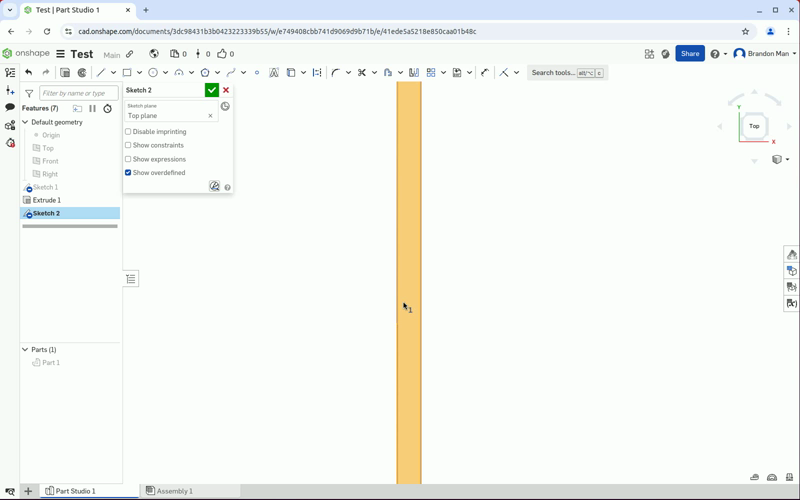
scroll(-6)
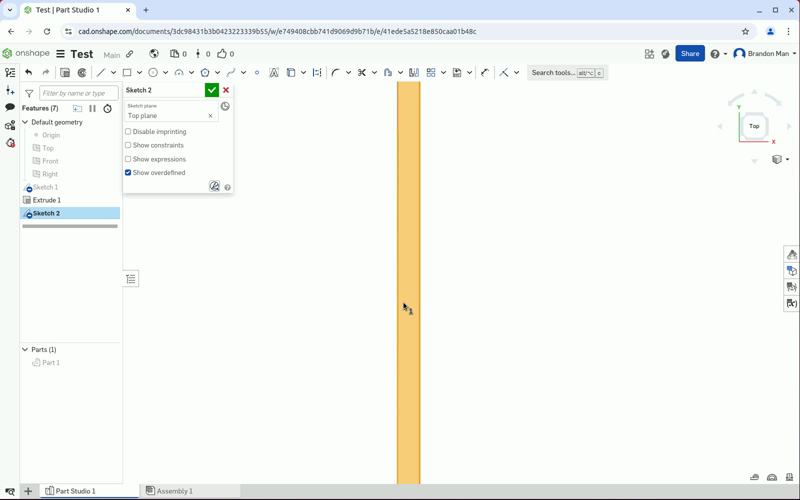
scroll(-6)
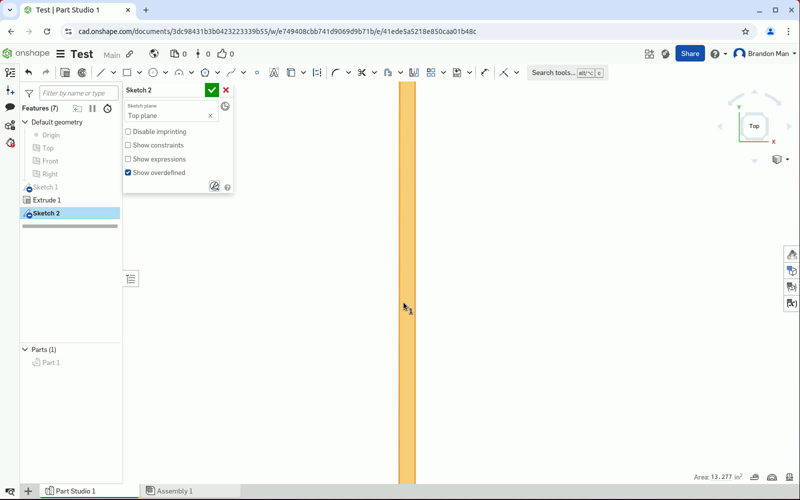
scroll(-6)
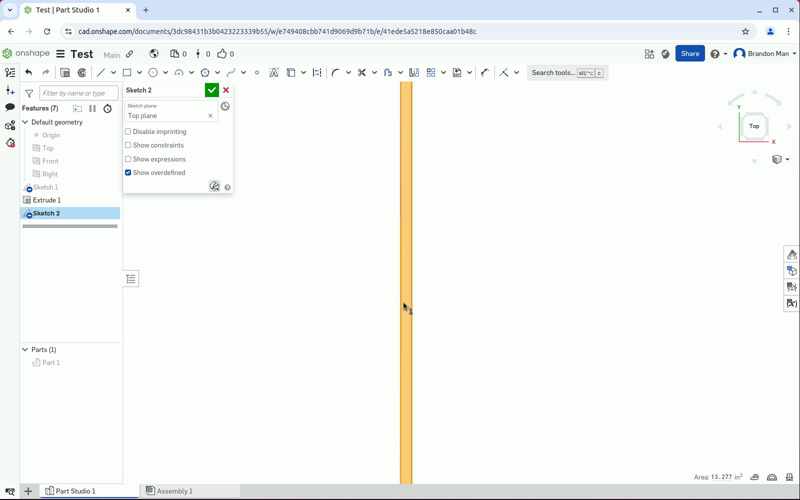
scroll(-6)
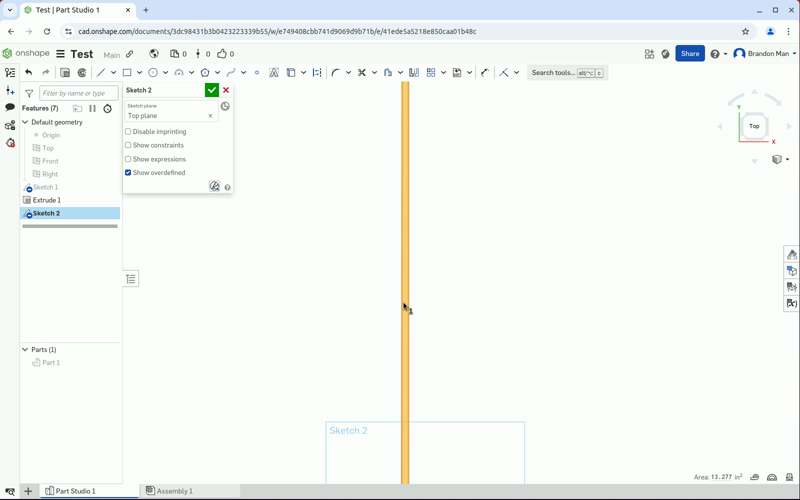
scroll(-6)
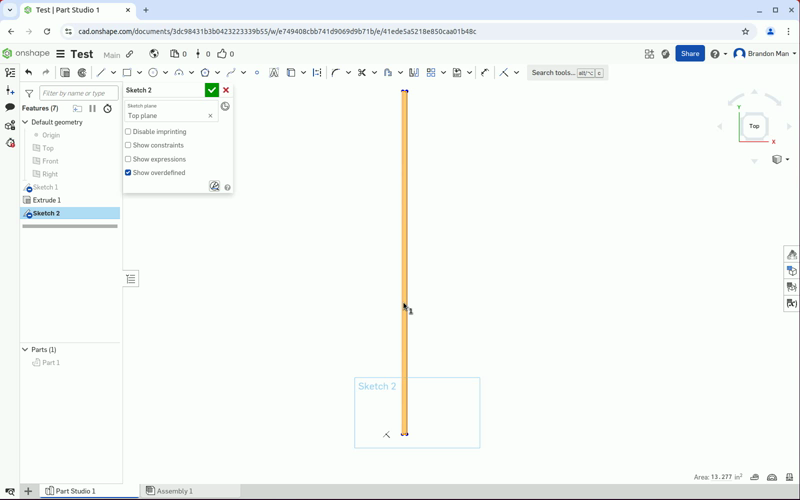
scroll(-6)
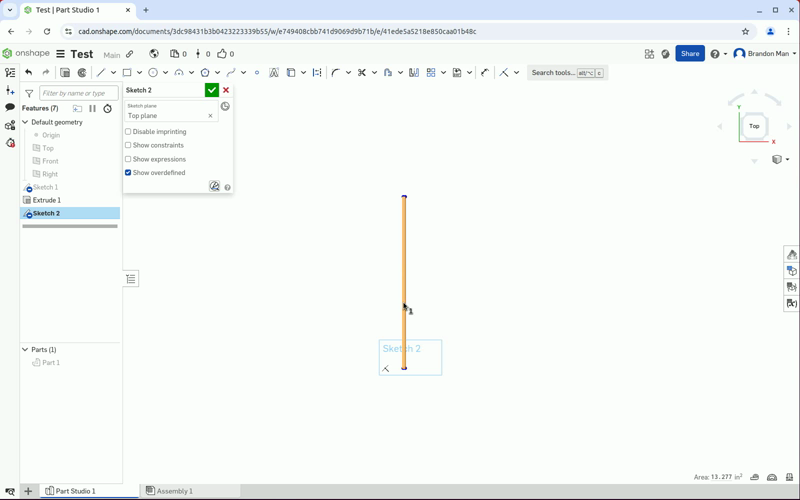
mouse_move(73, 352)
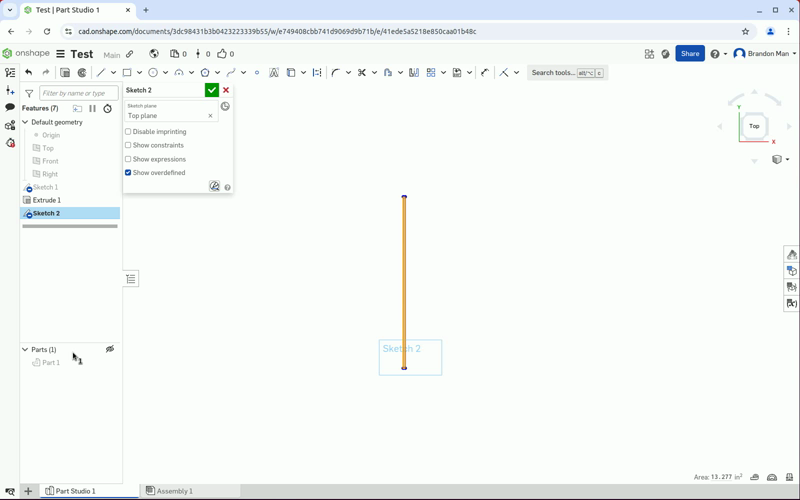
key(shift+y)
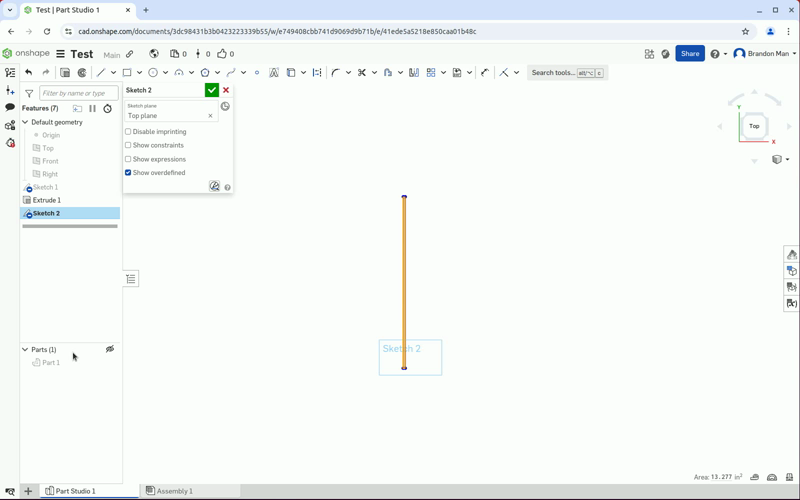
key(shift+e)
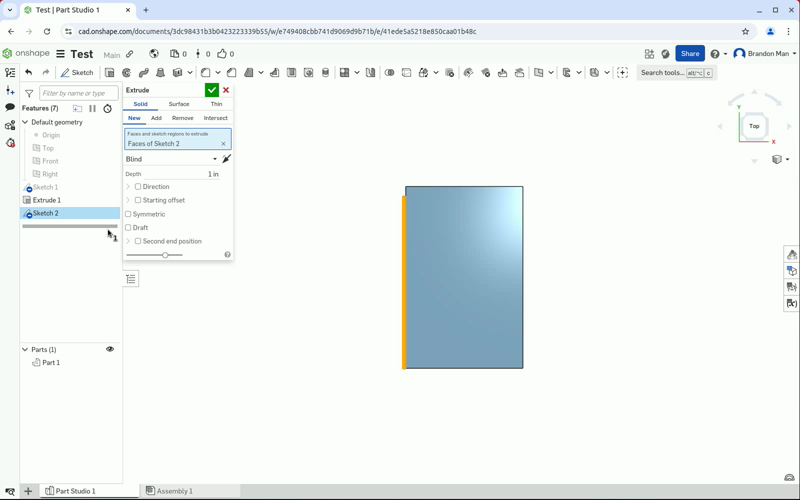
mouse_move(143, 106)
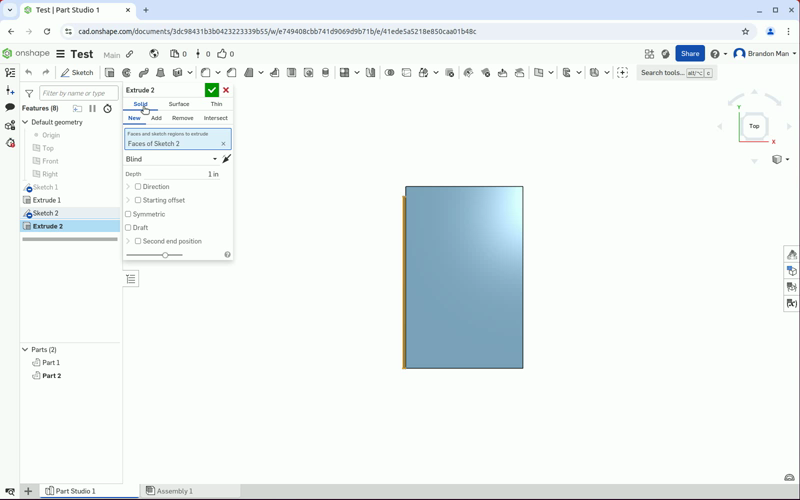
click(143, 106)
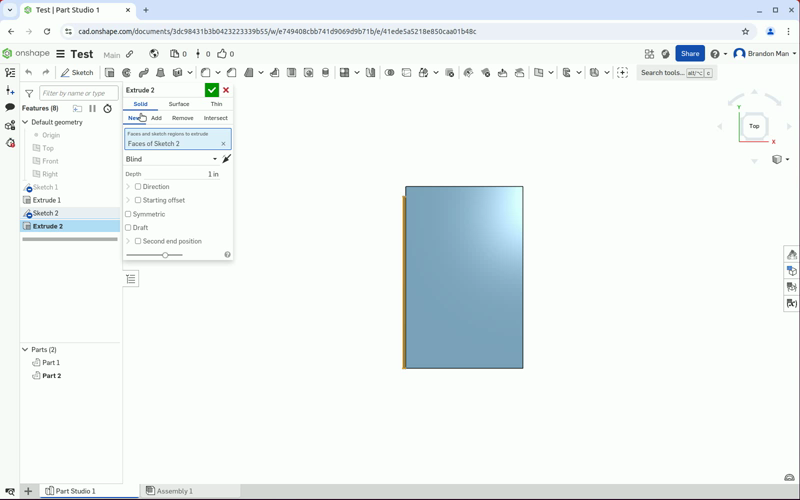
mouse_move(137, 120)
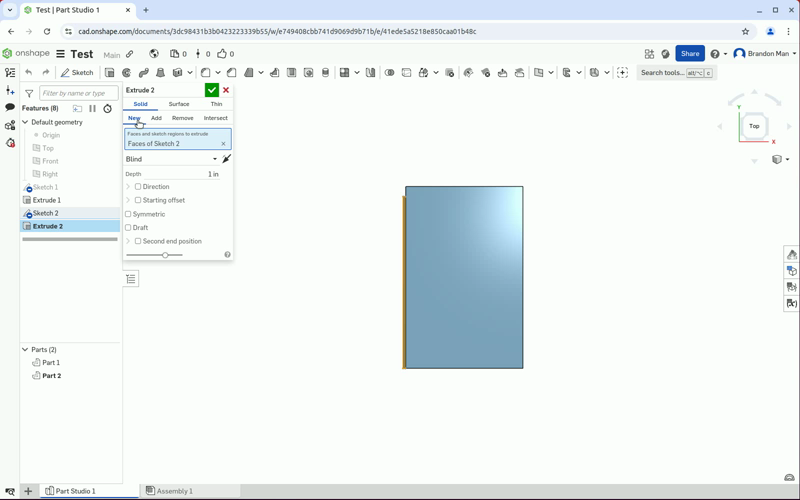
click(137, 120)
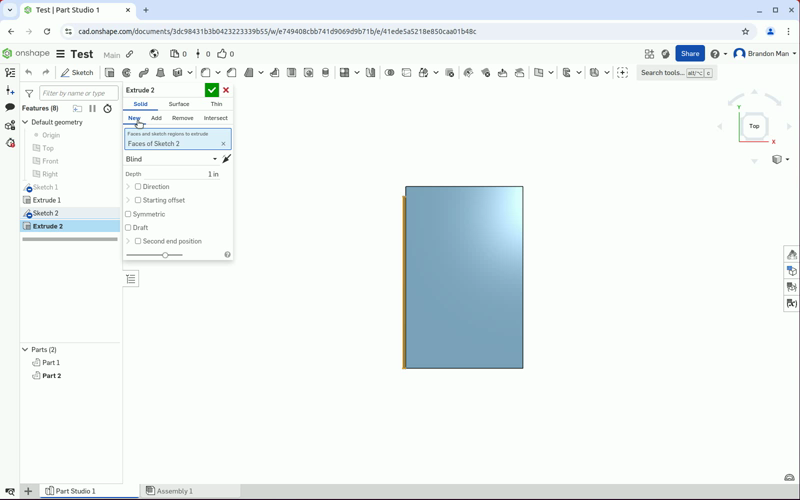
key(tab, 4)
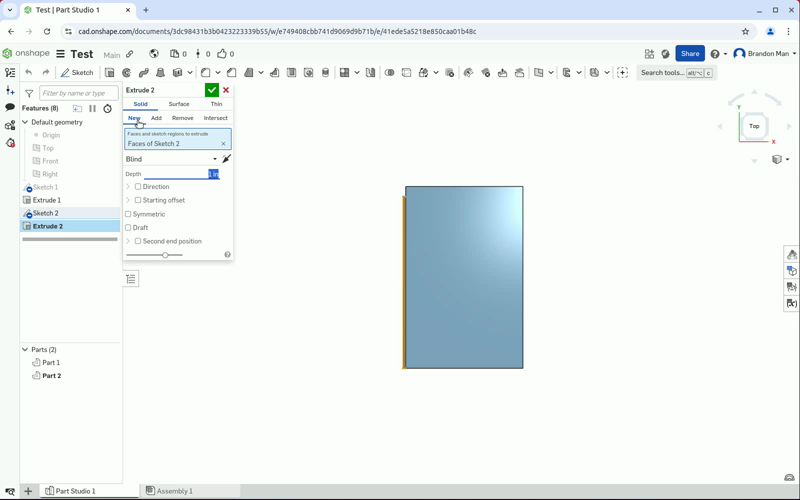
text(23.108)
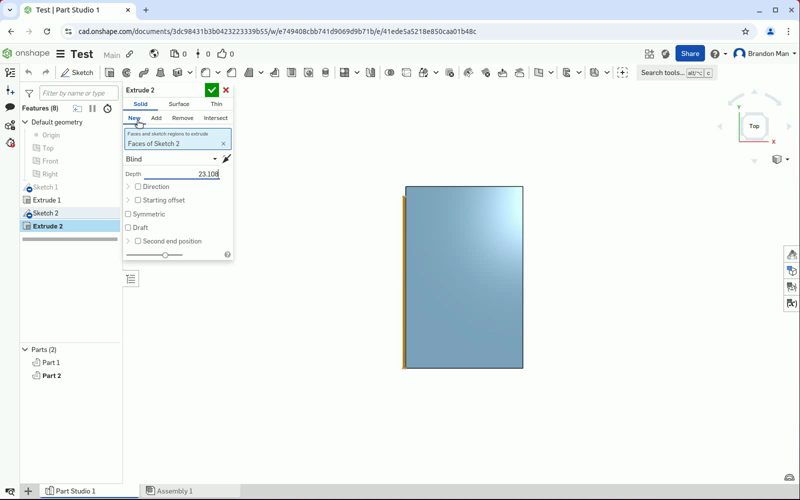
key(enter)
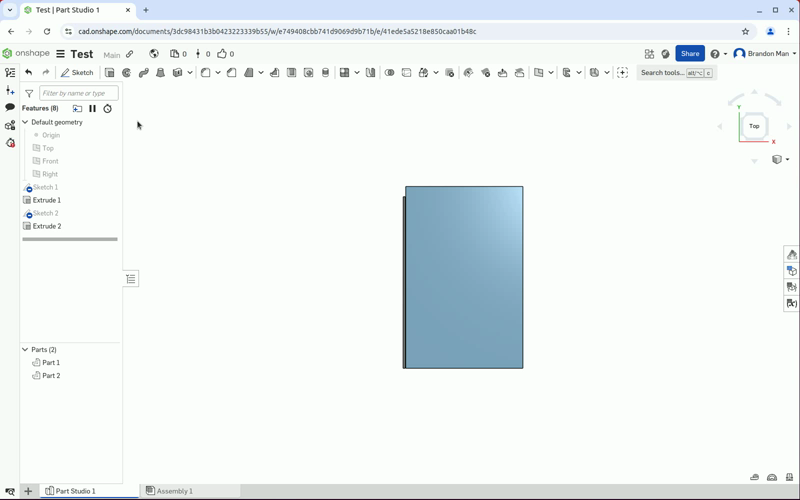
key(shift+h)
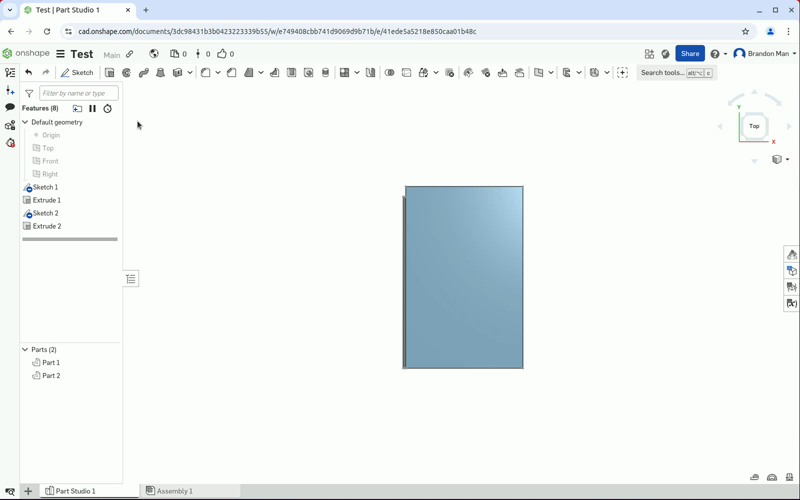
key(shift+h)
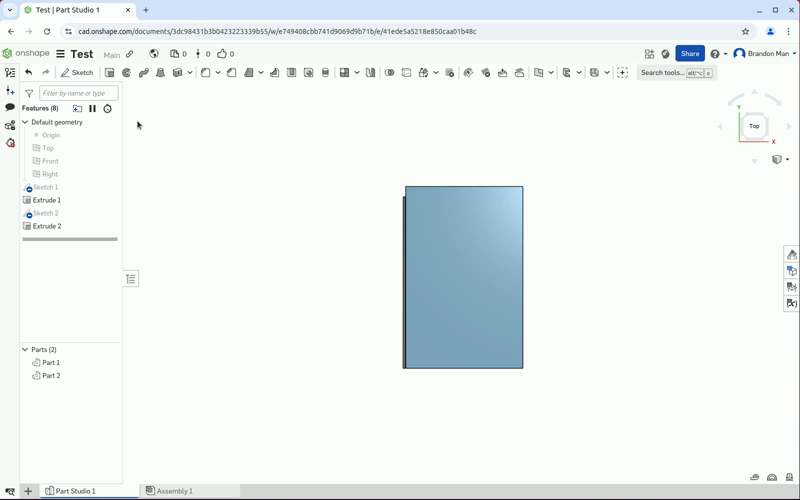
mouse_move(73, 189)
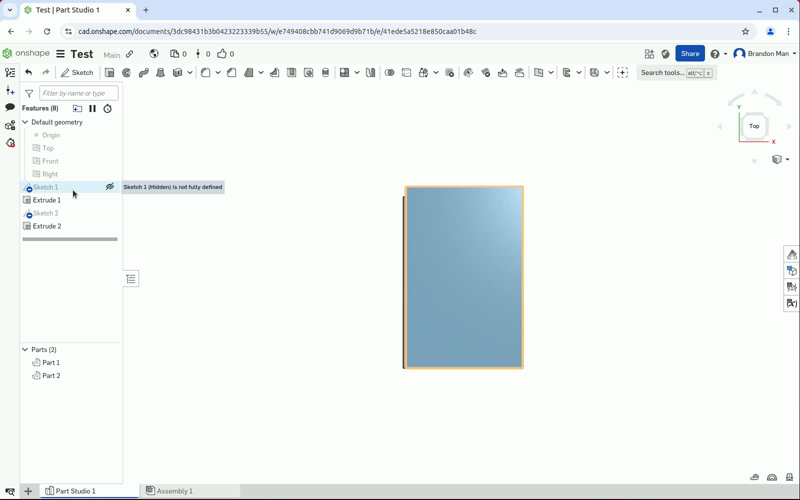
click(73, 189)
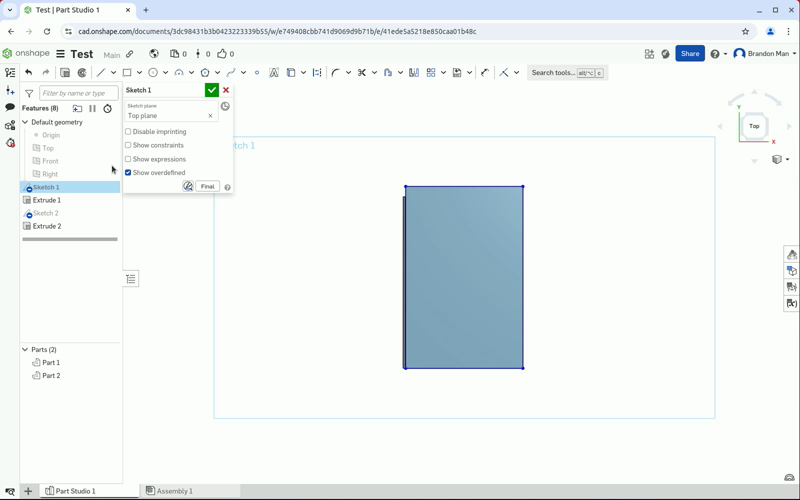
mouse_move(229, 92)
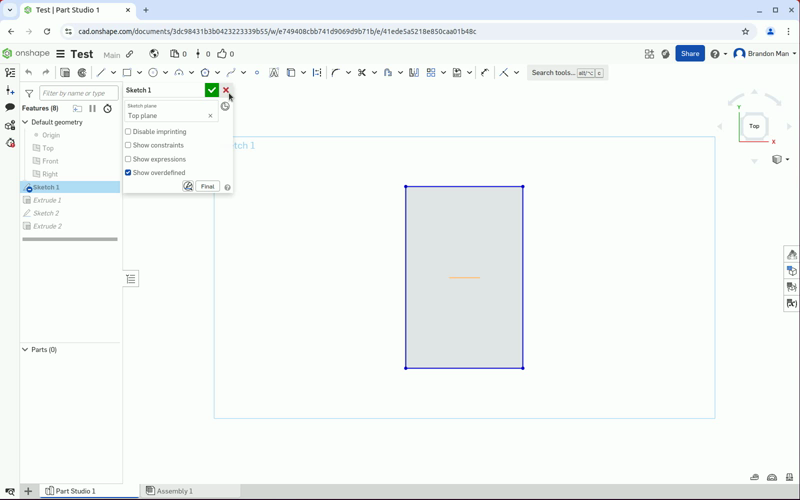
click(229, 92)
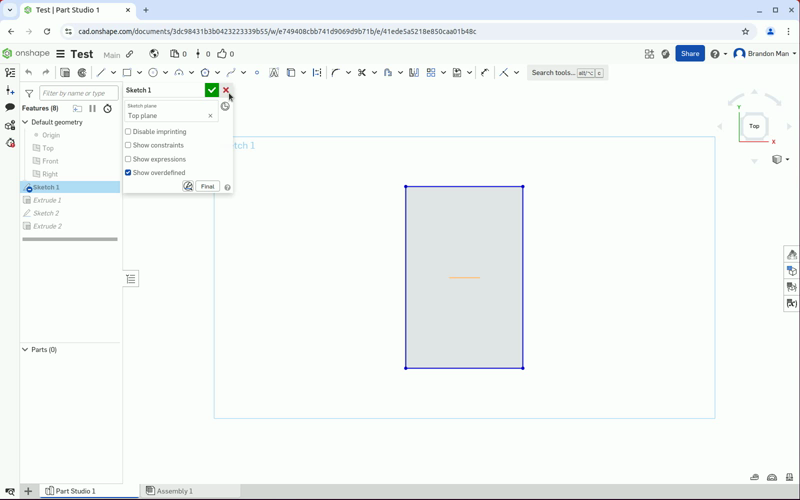
key(shift+s)
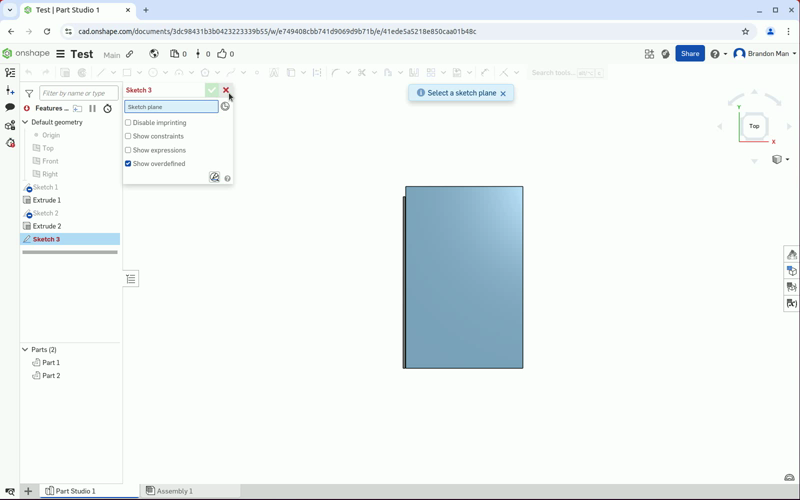
mouse_move(73, 150)
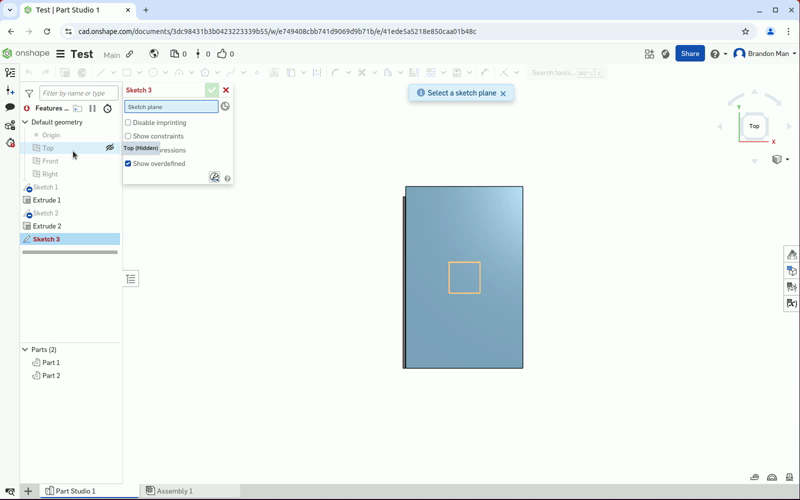
click(73, 150)
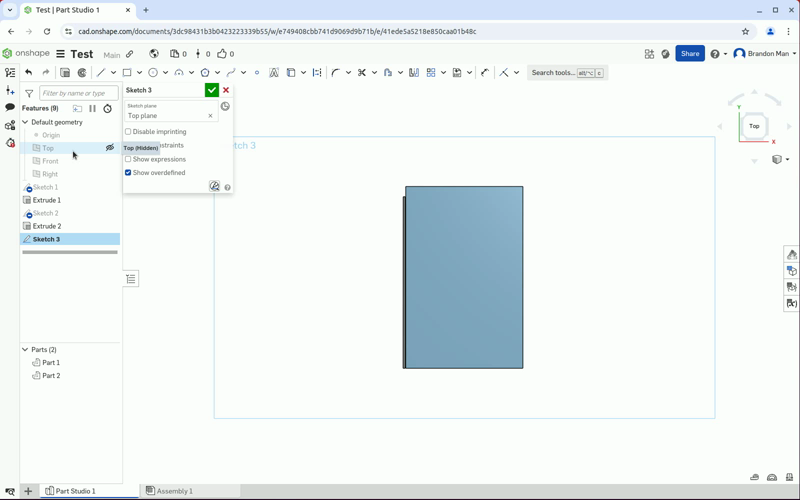
mouse_move(73, 352)
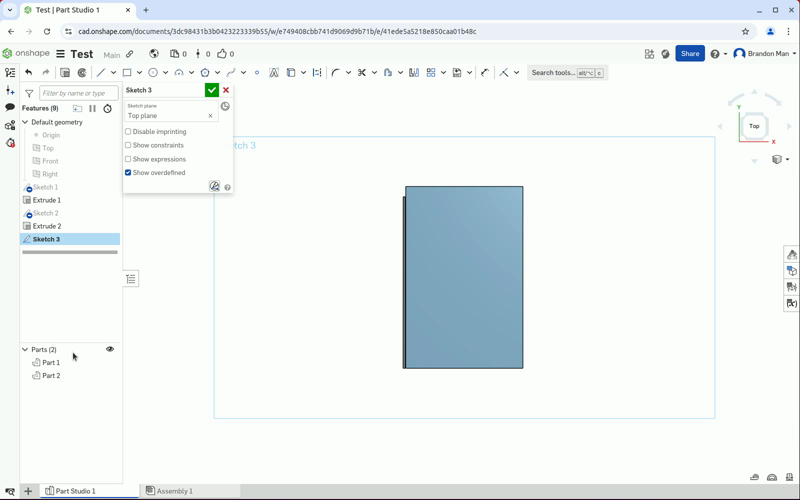
key(y)
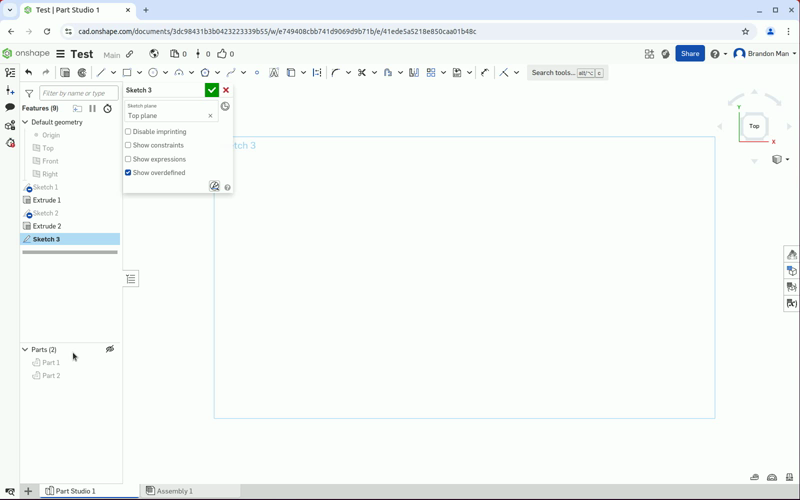
key(l)
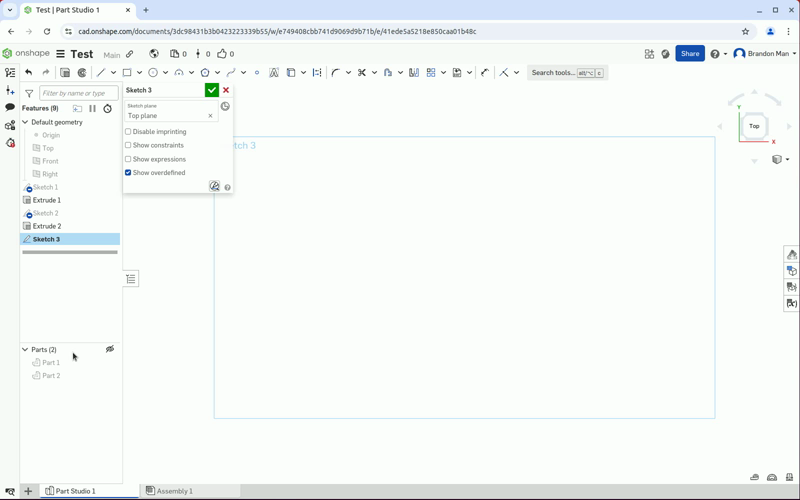
key_down(shift)
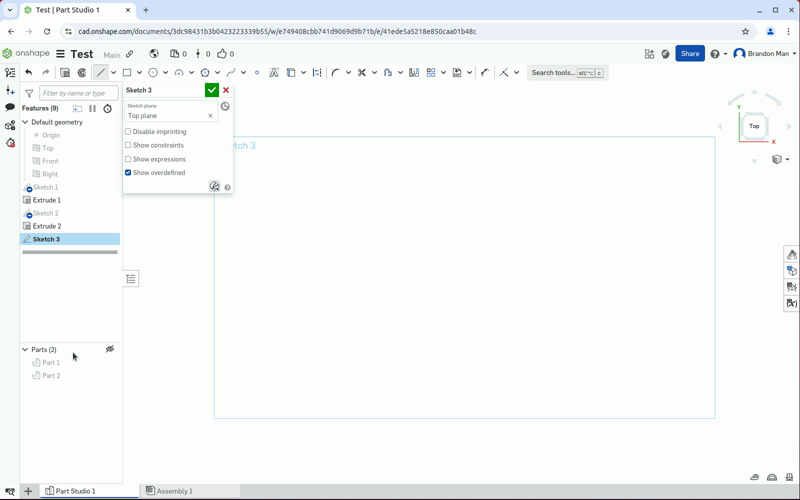
mouse_move(515, 368)
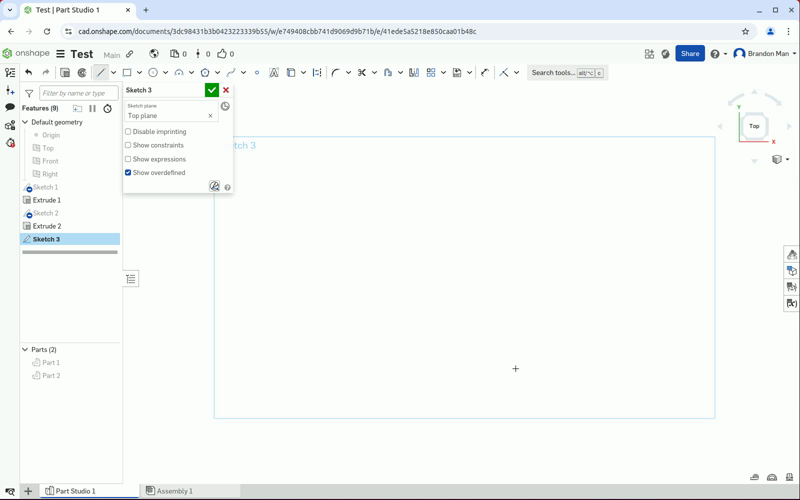
click(515, 368)
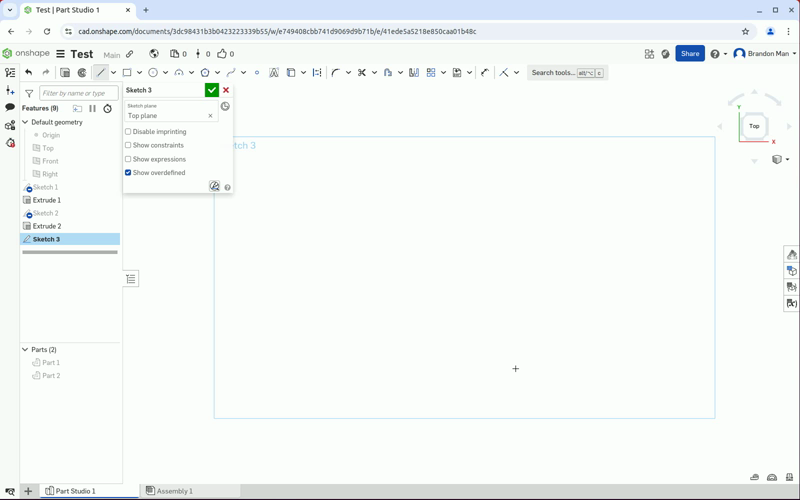
key_up(shift)
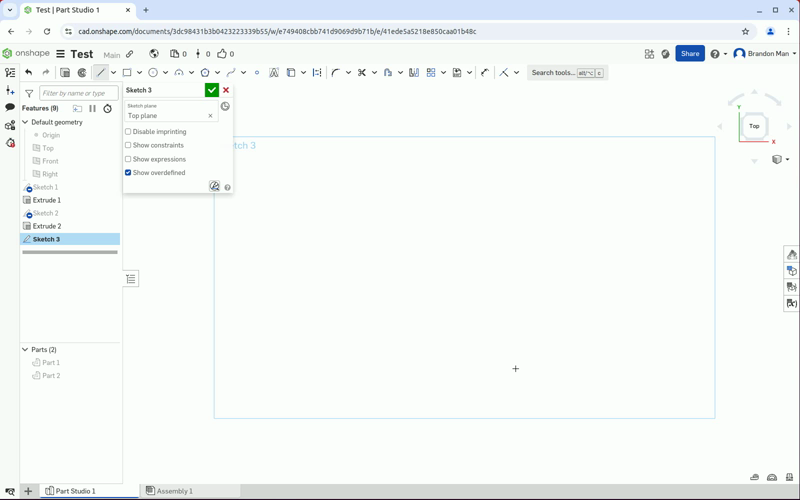
key_down(shift)
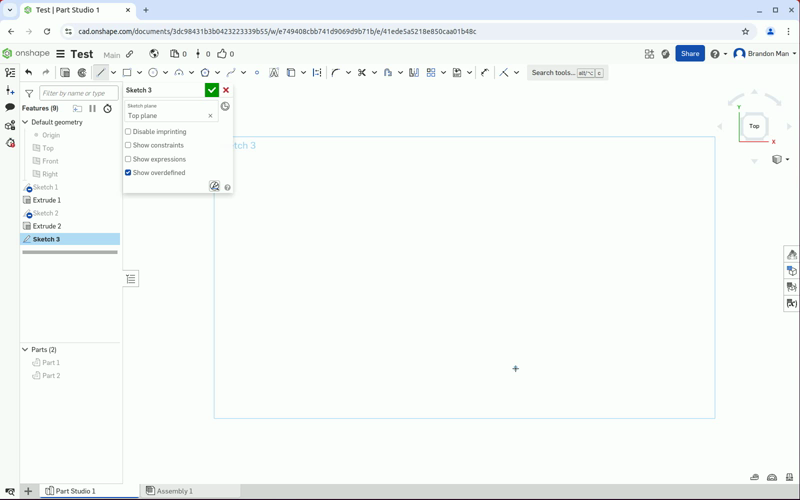
mouse_move(545, 368)
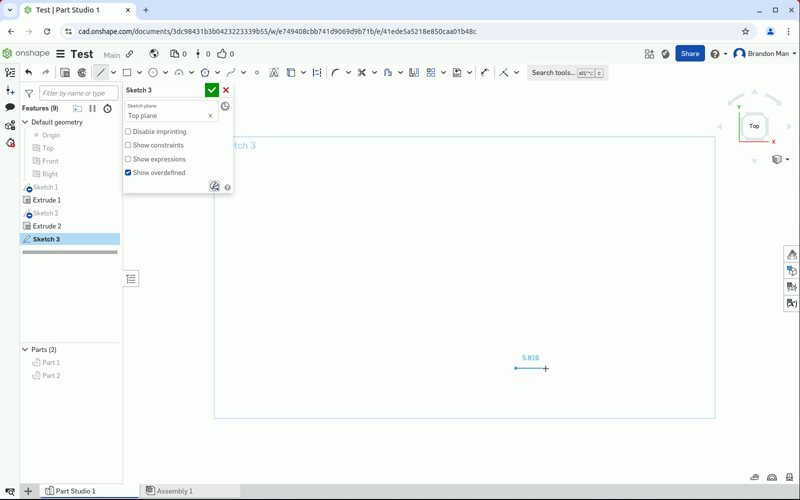
mouse_move(517, 368)
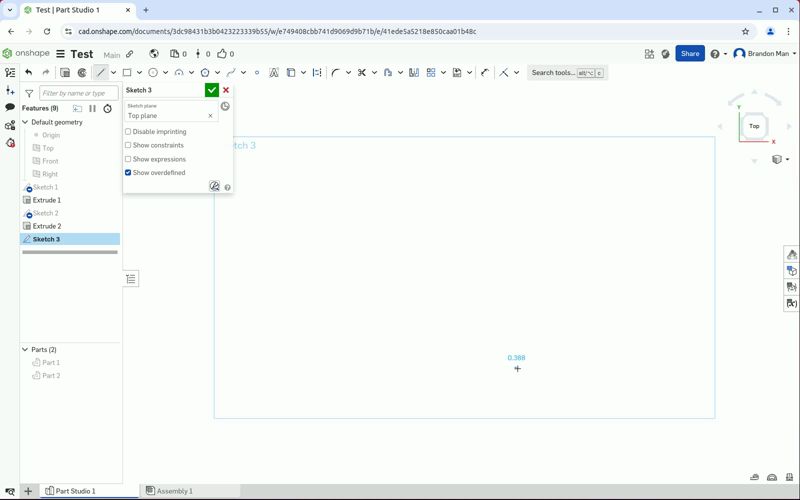
scroll(6)
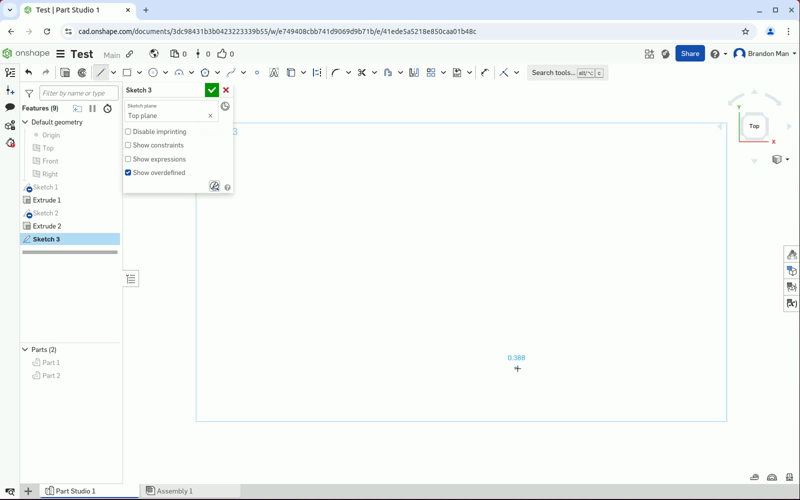
scroll(6)
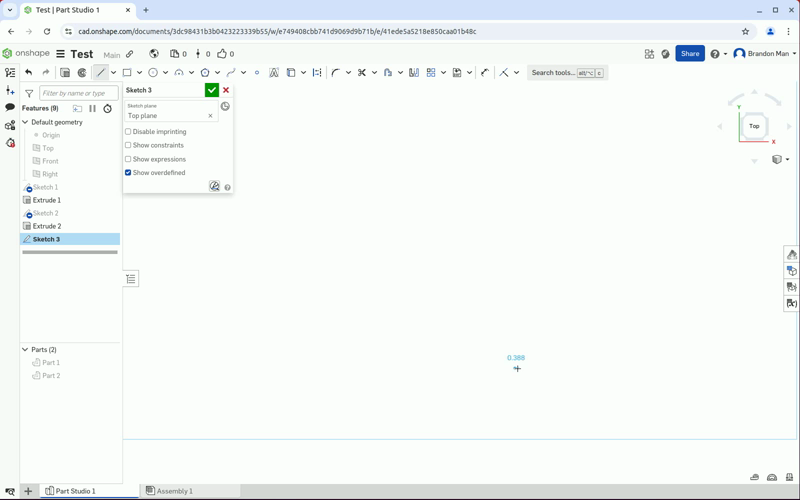
scroll(6)
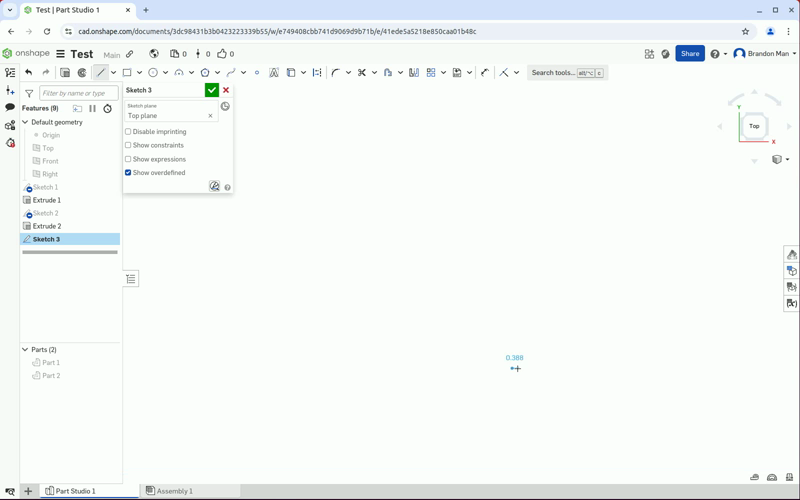
scroll(6)
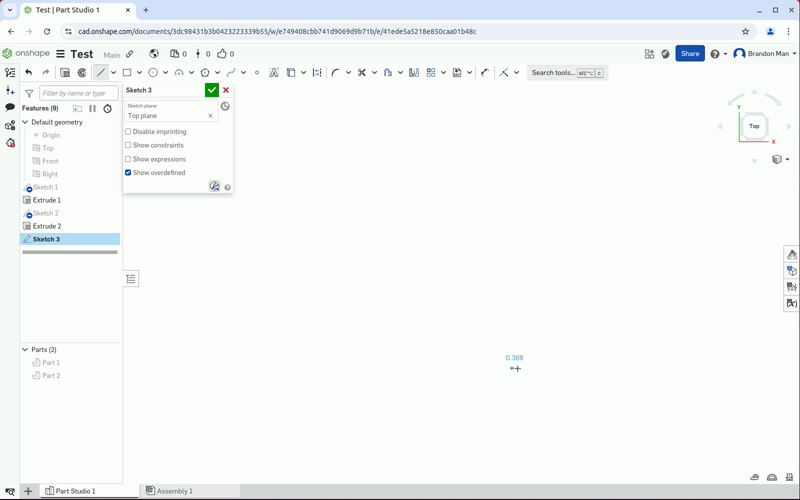
scroll(6)
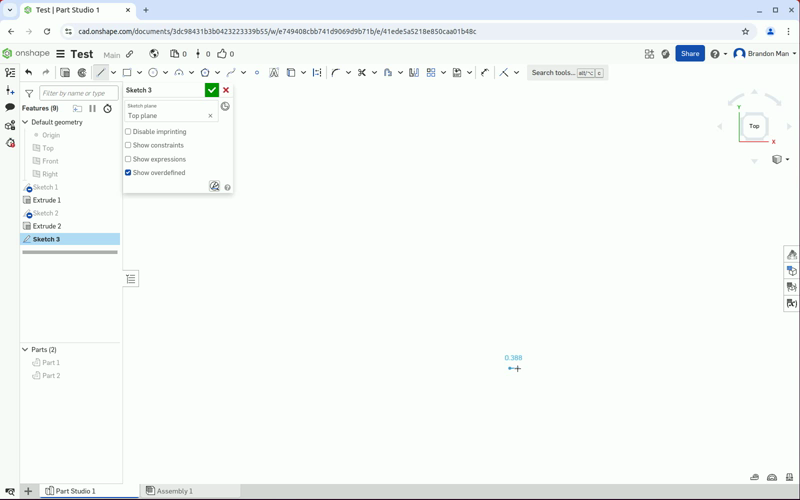
scroll(6)
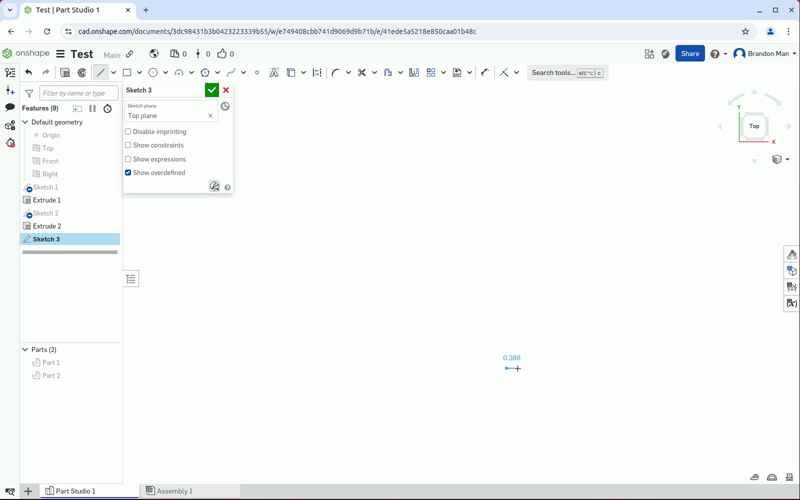
scroll(6)
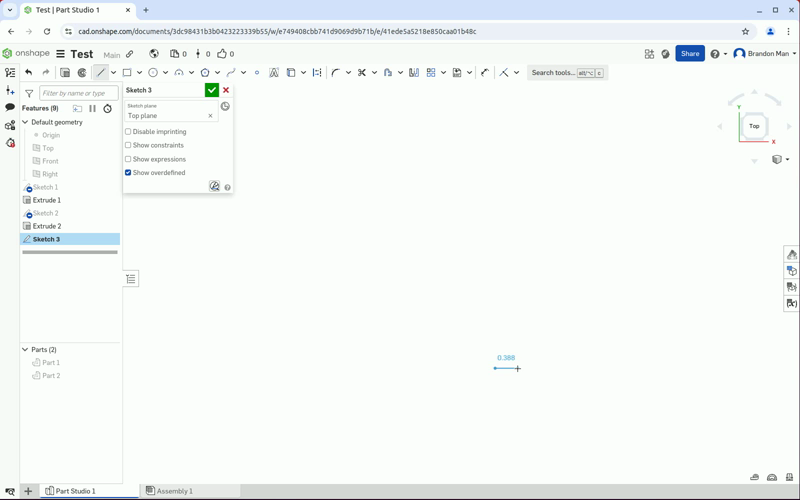
click(517, 368)
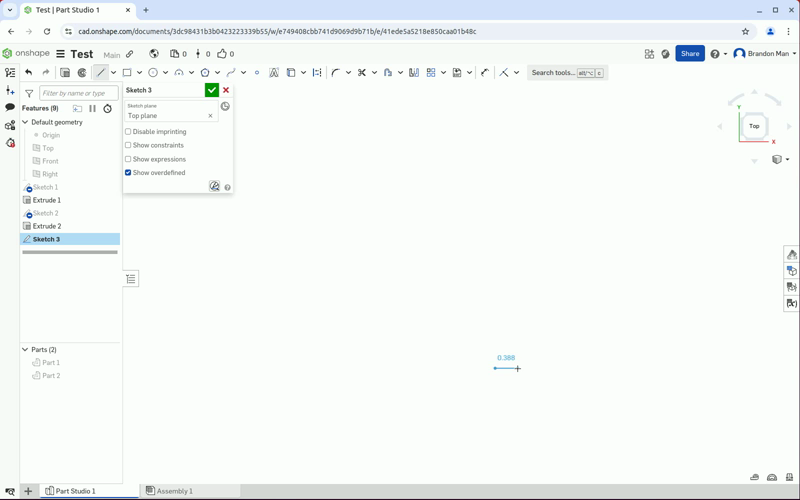
scroll(-6)
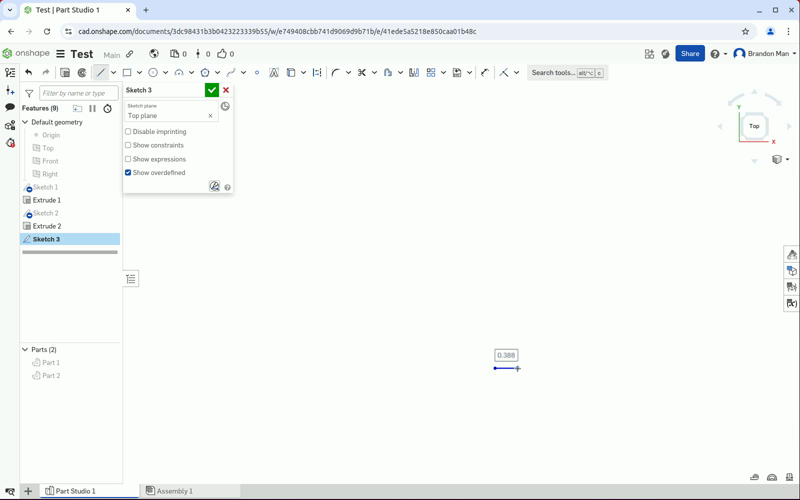
scroll(-6)
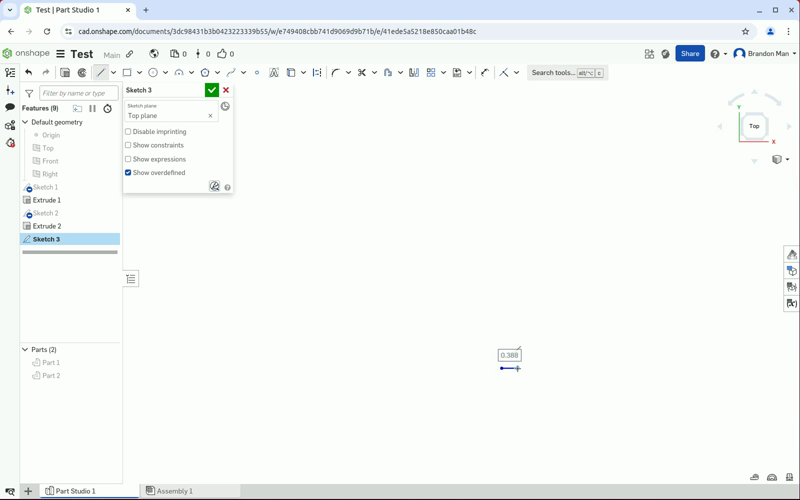
scroll(-6)
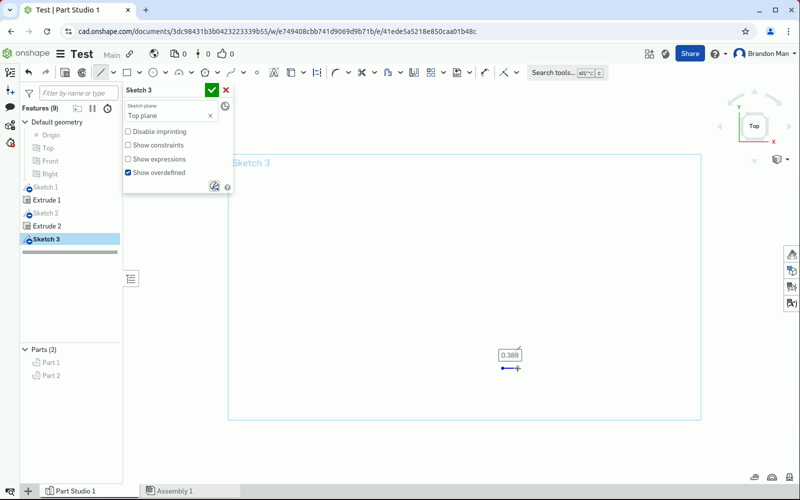
scroll(-6)
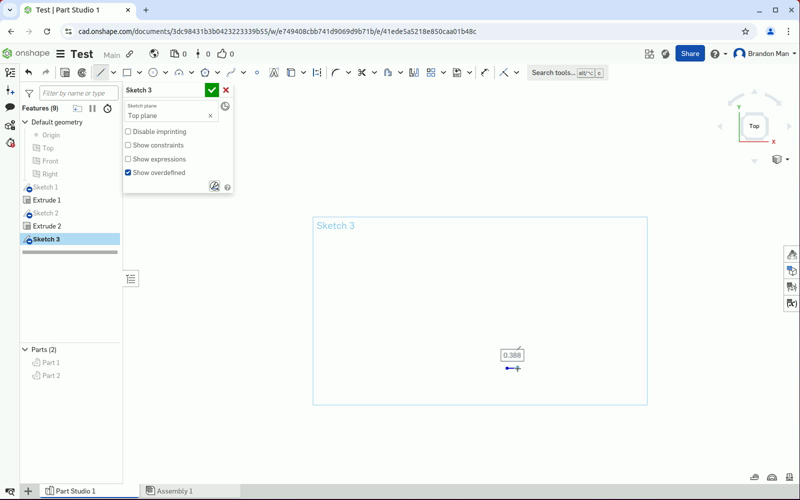
scroll(-6)
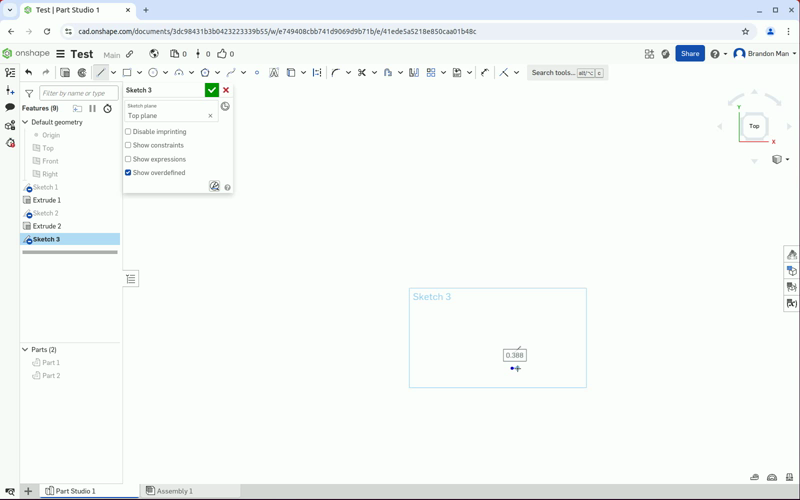
scroll(-6)
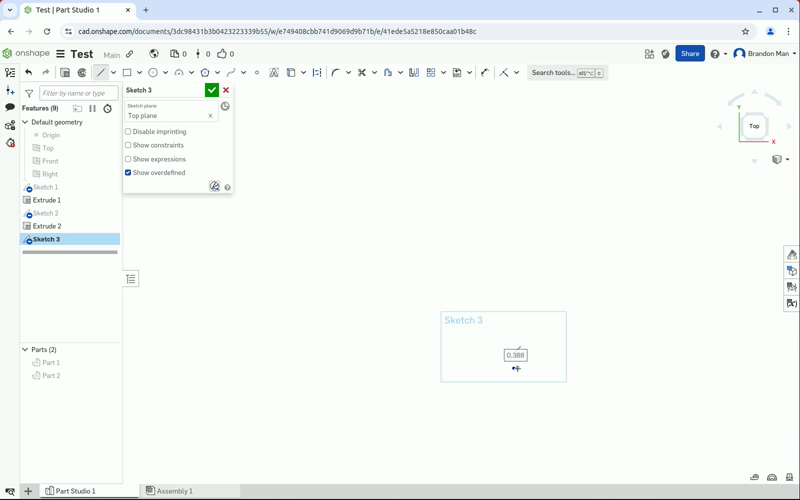
scroll(-6)
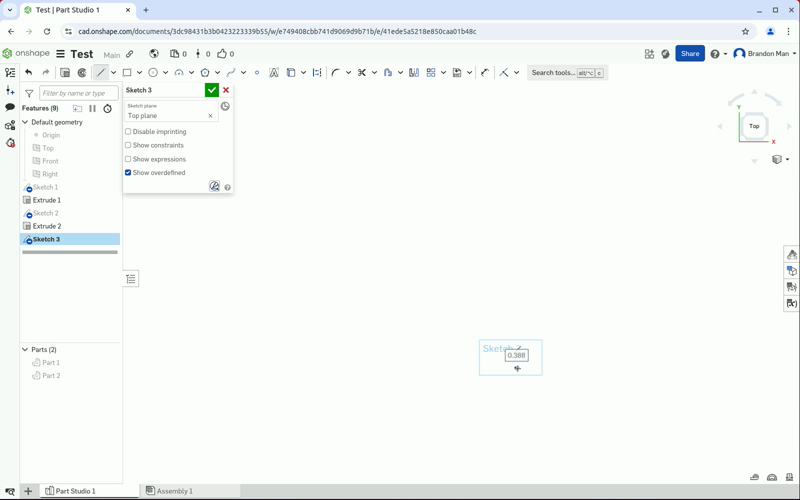
key_up(shift)
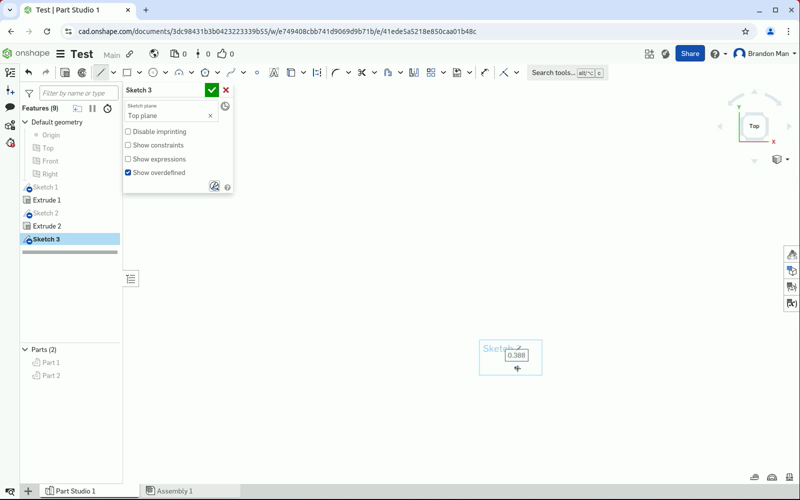
key_down(shift)
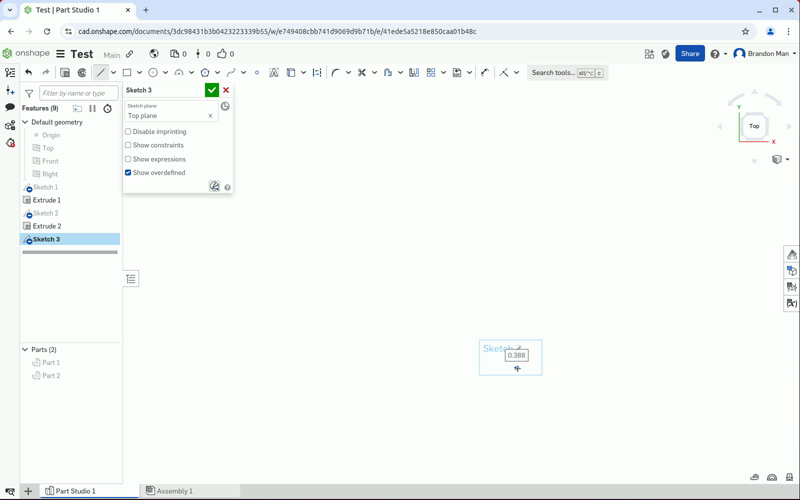
mouse_move(517, 196)
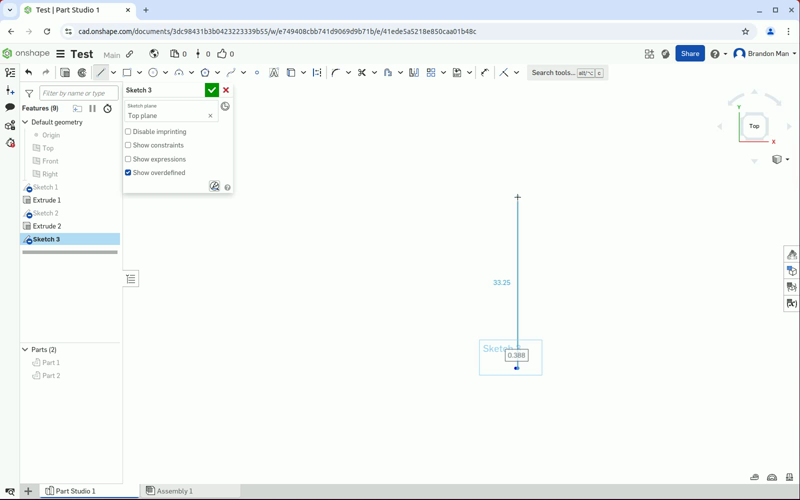
click(517, 196)
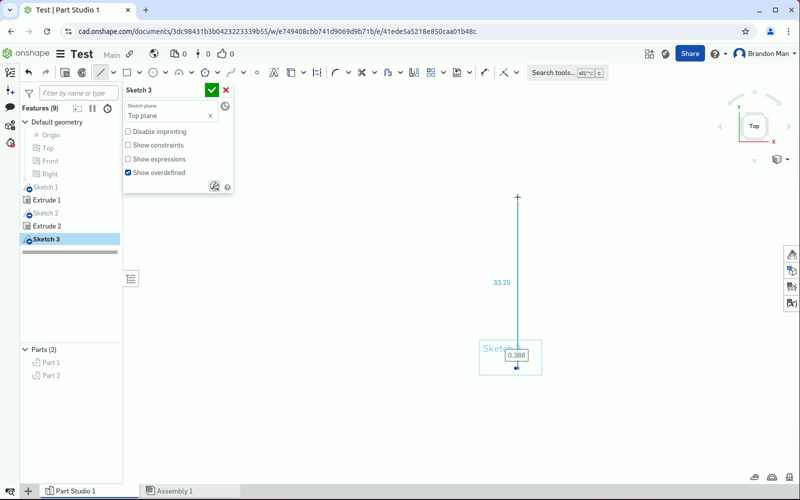
key_up(shift)
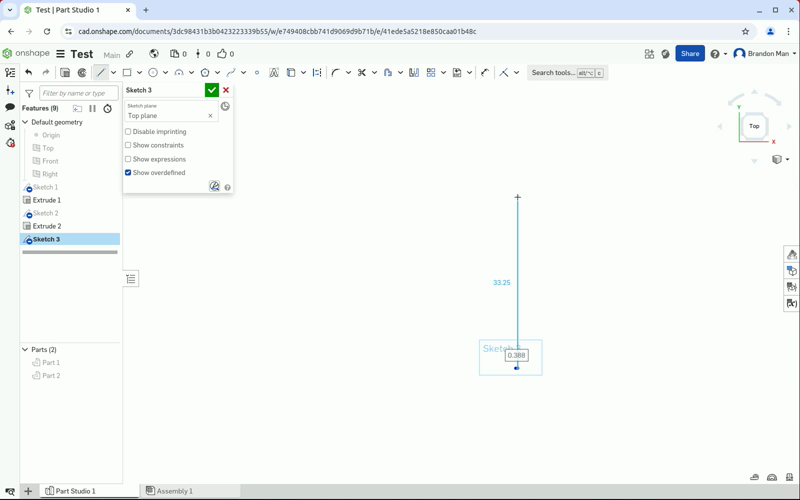
key_down(shift)
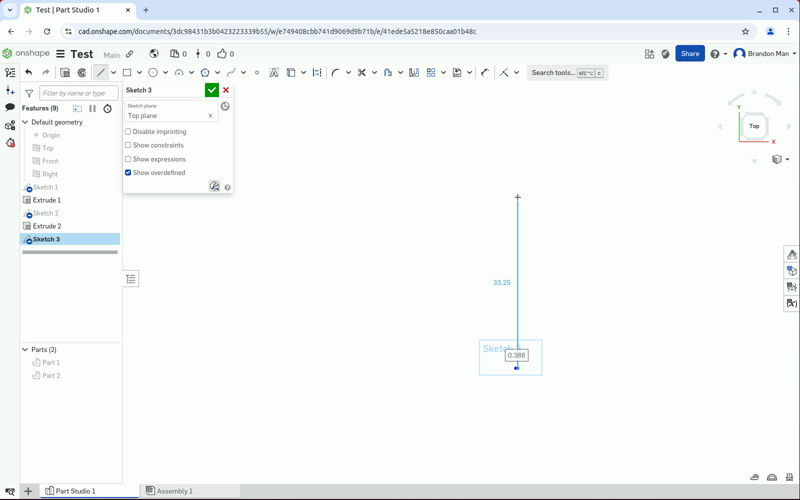
mouse_move(547, 196)
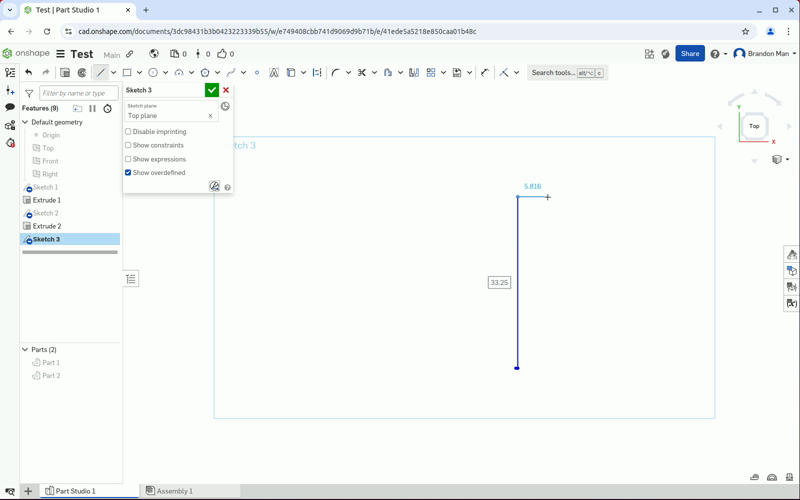
mouse_move(515, 196)
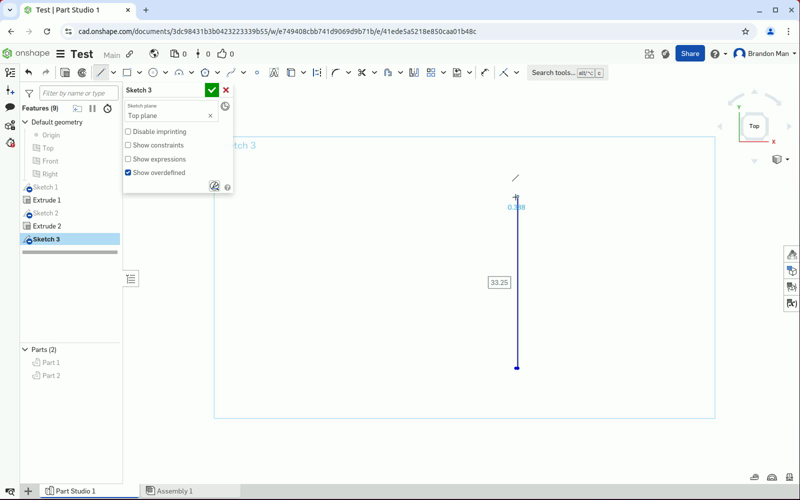
scroll(6)
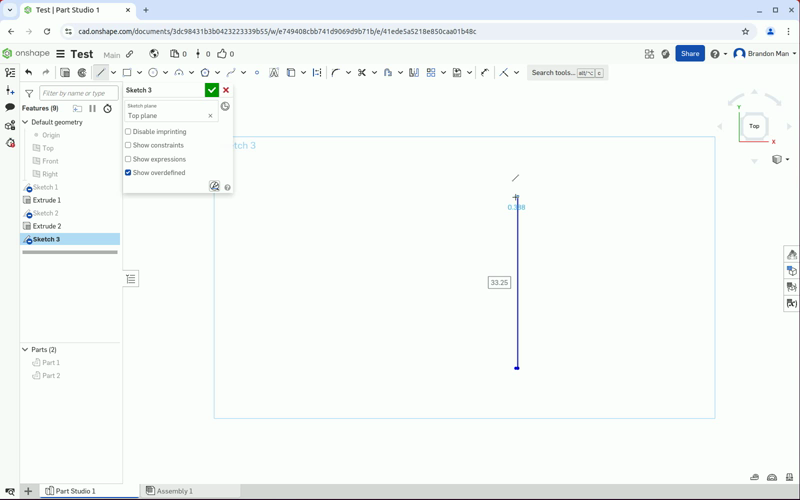
scroll(6)
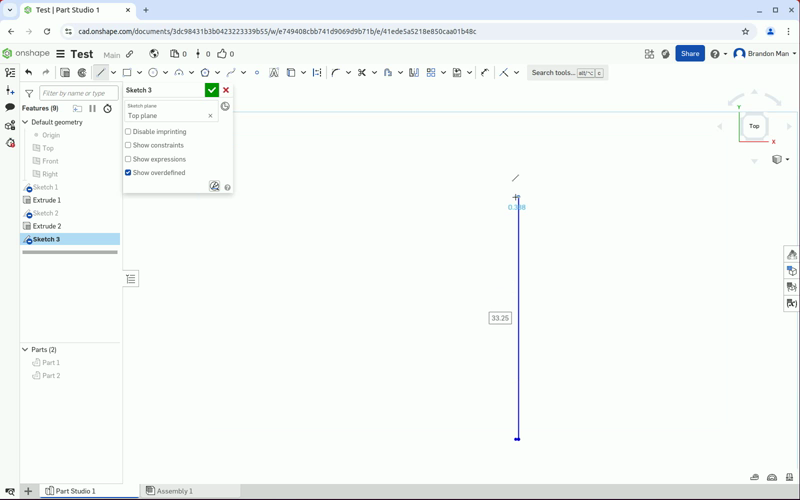
scroll(6)
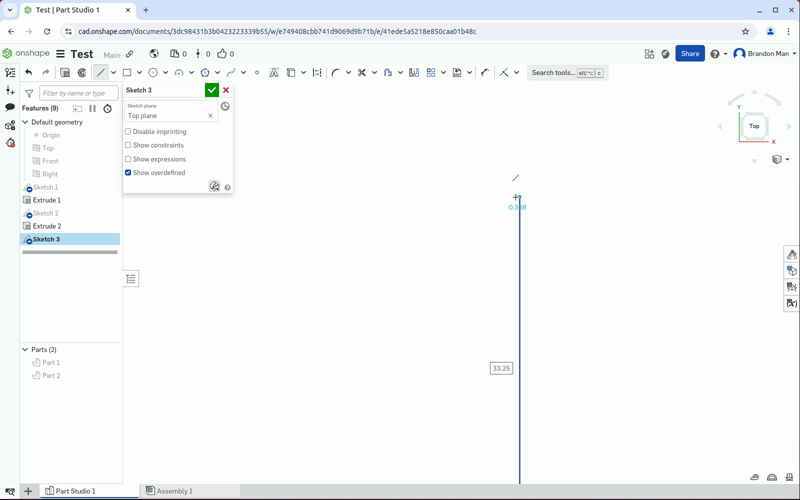
scroll(6)
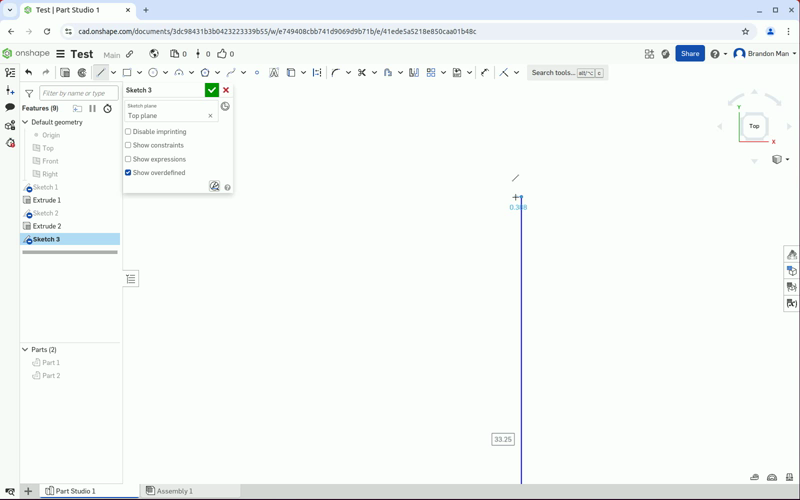
scroll(6)
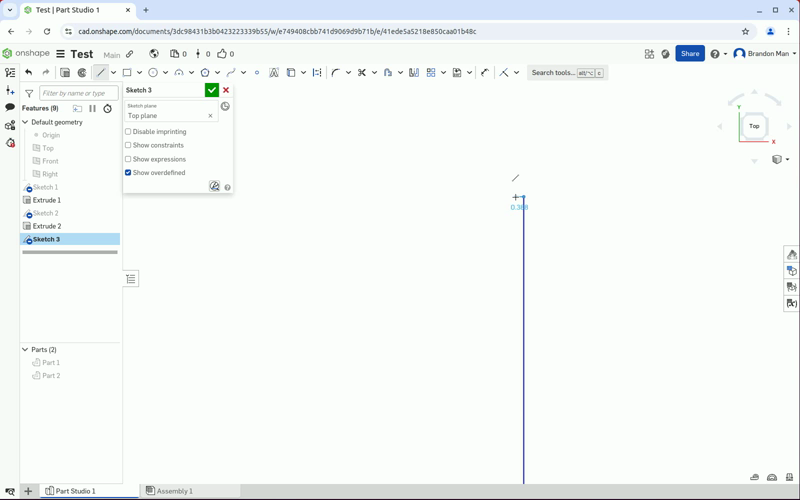
scroll(6)
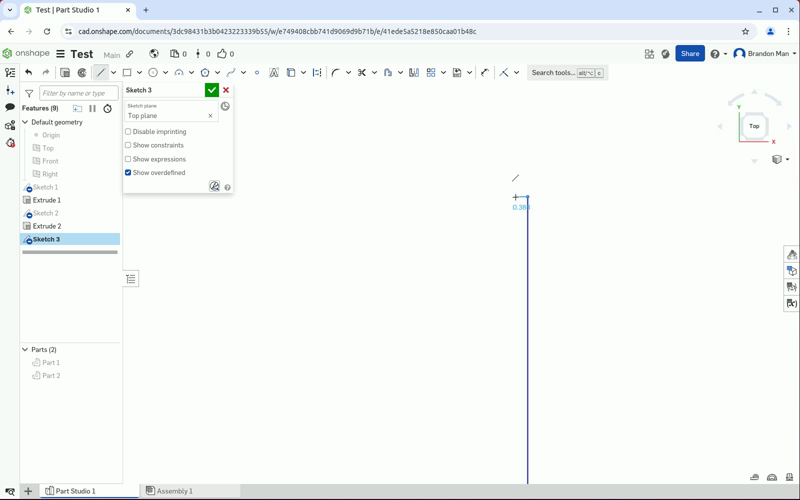
scroll(6)
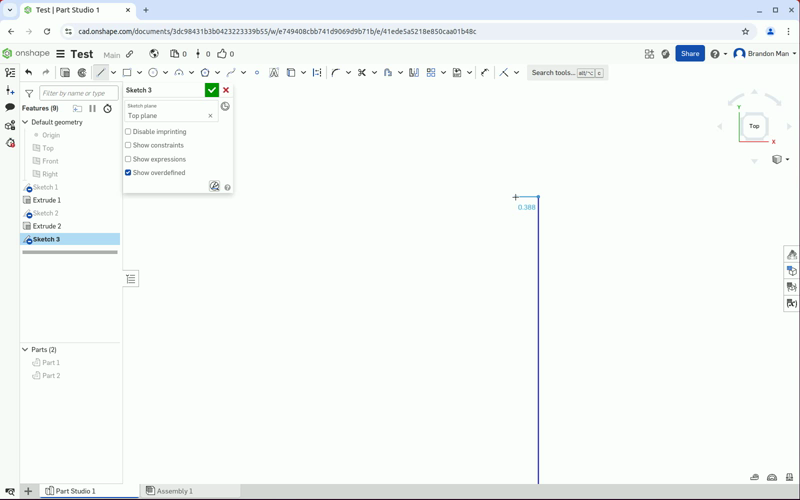
click(515, 196)
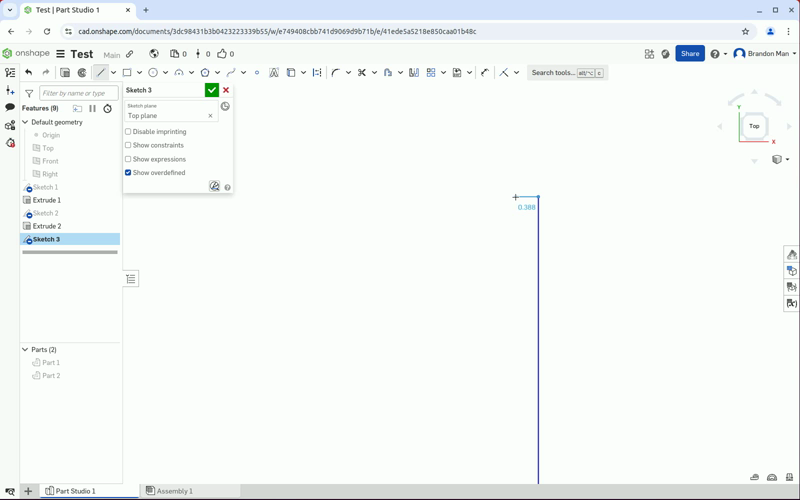
scroll(-6)
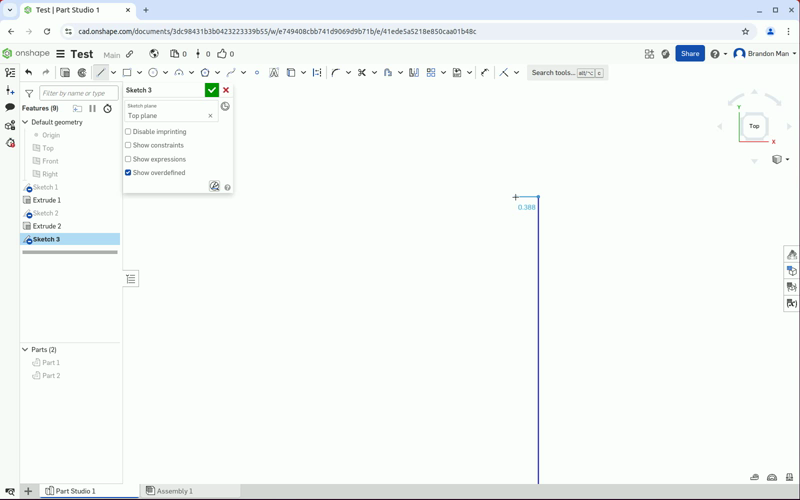
scroll(-6)
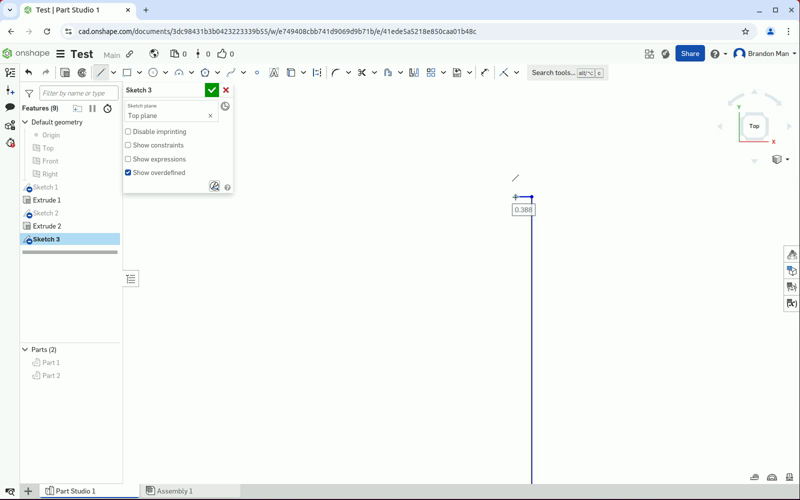
scroll(-6)
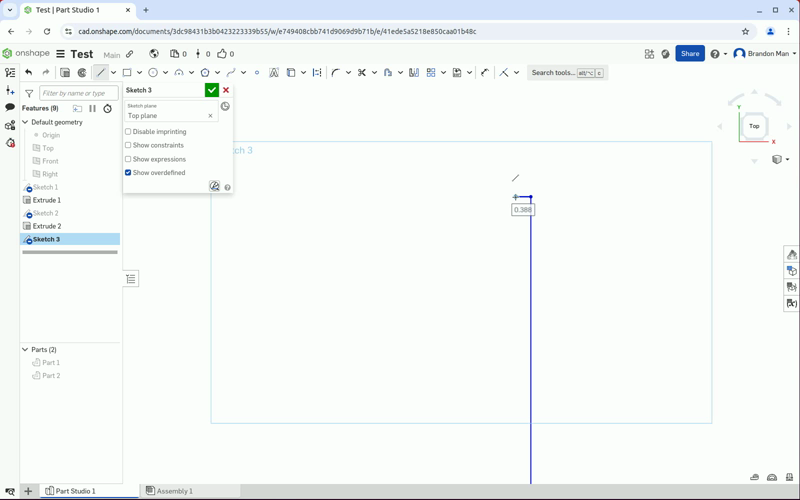
scroll(-6)
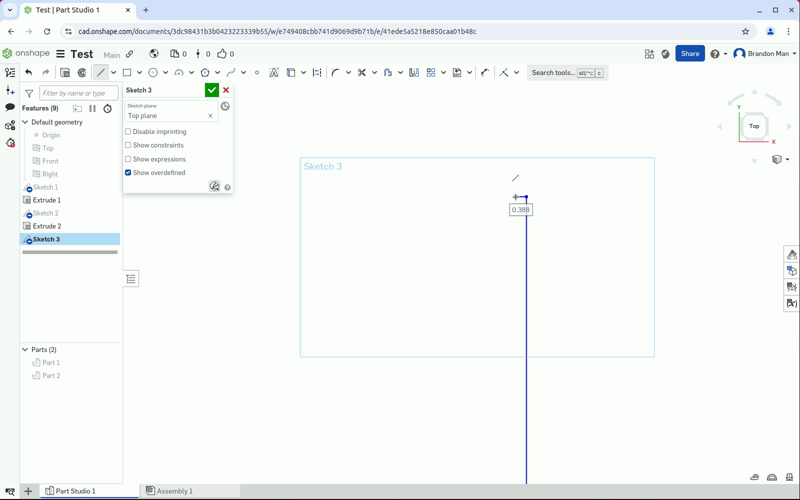
scroll(-6)
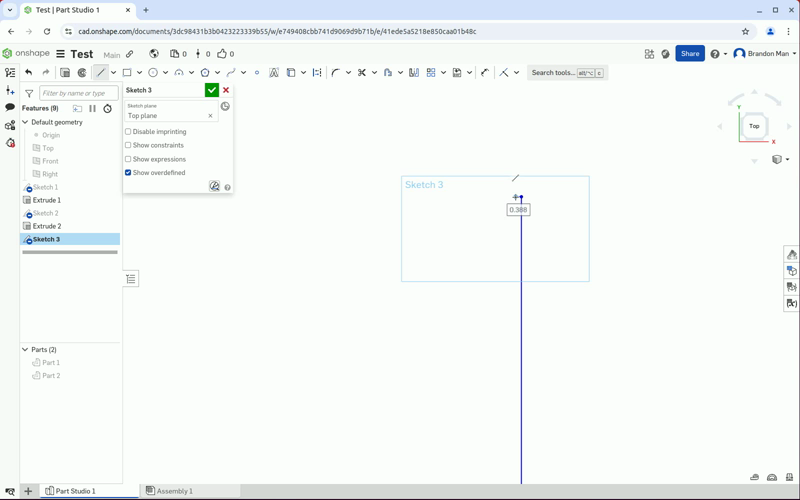
scroll(-6)
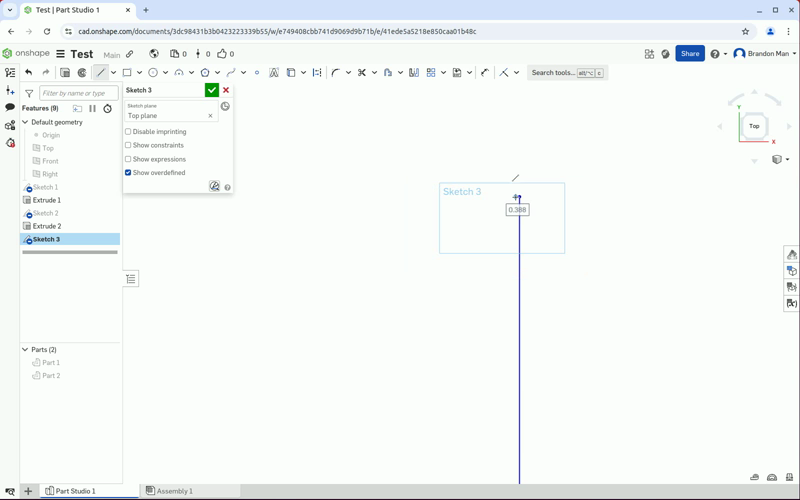
scroll(-6)
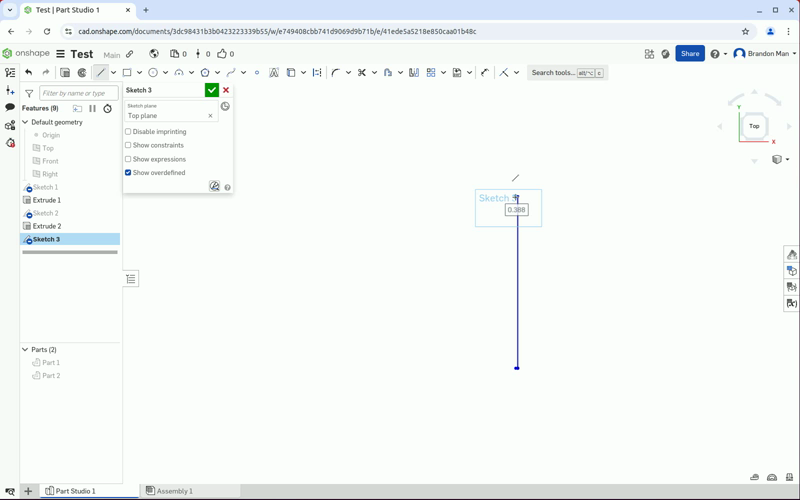
key_up(shift)
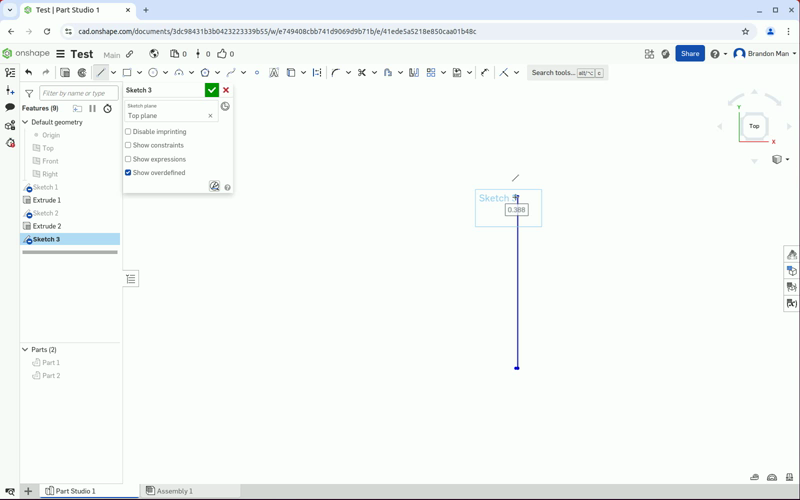
key_down(shift)
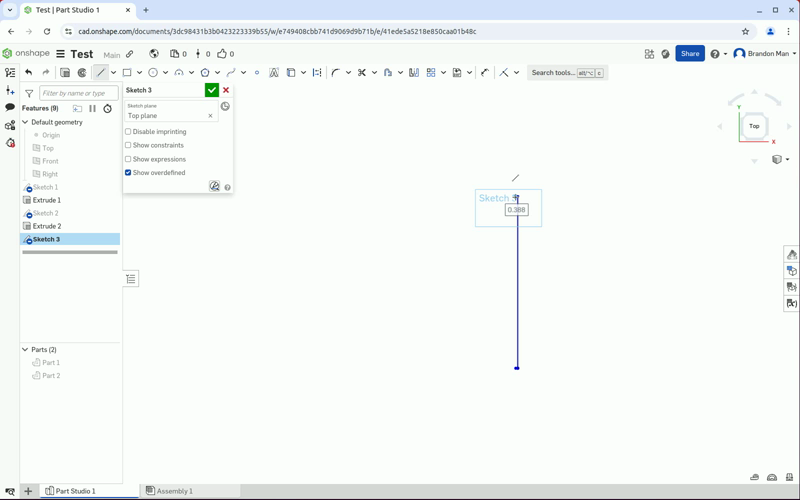
mouse_move(515, 368)
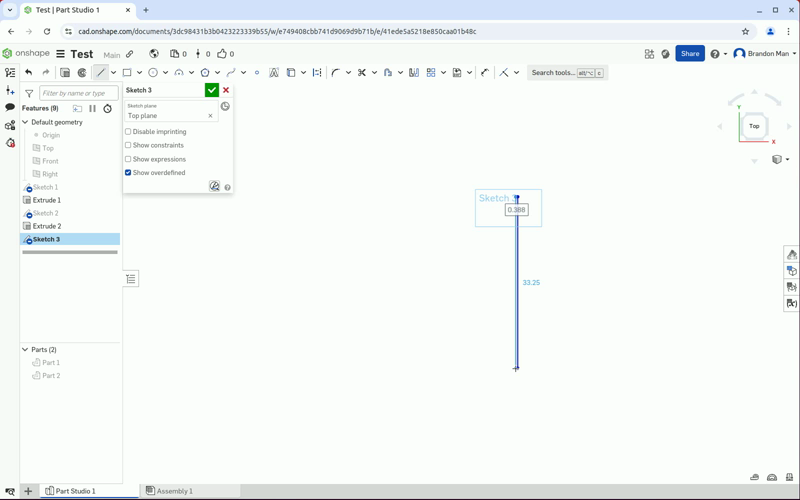
scroll(6)
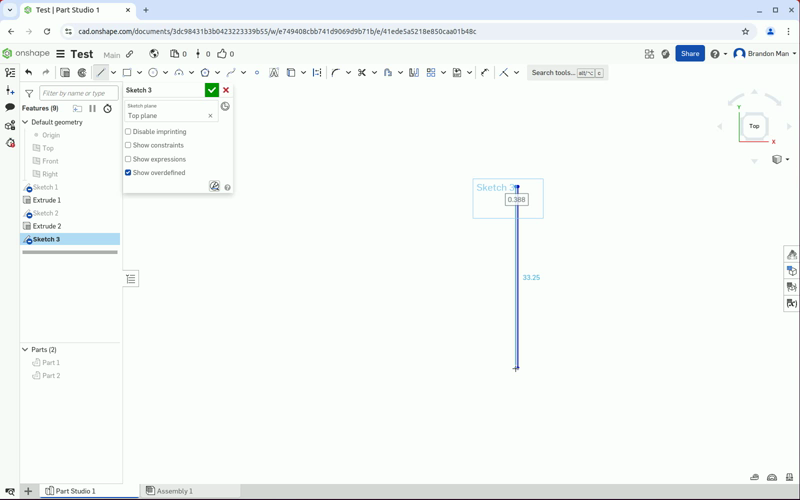
scroll(6)
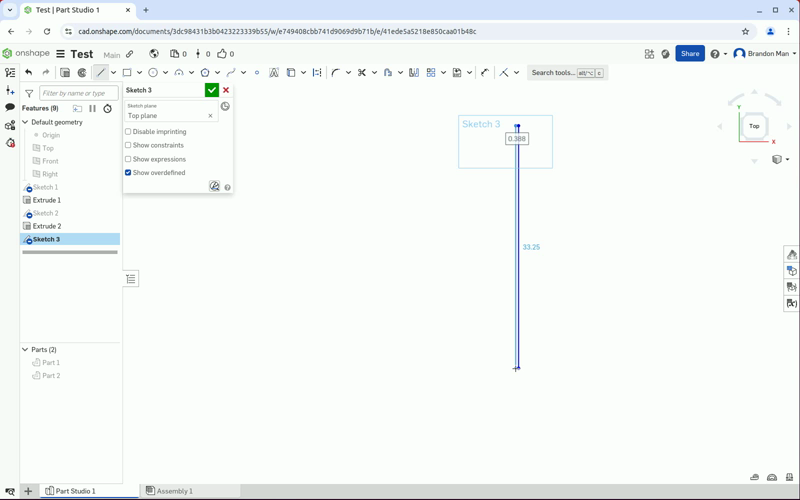
scroll(6)
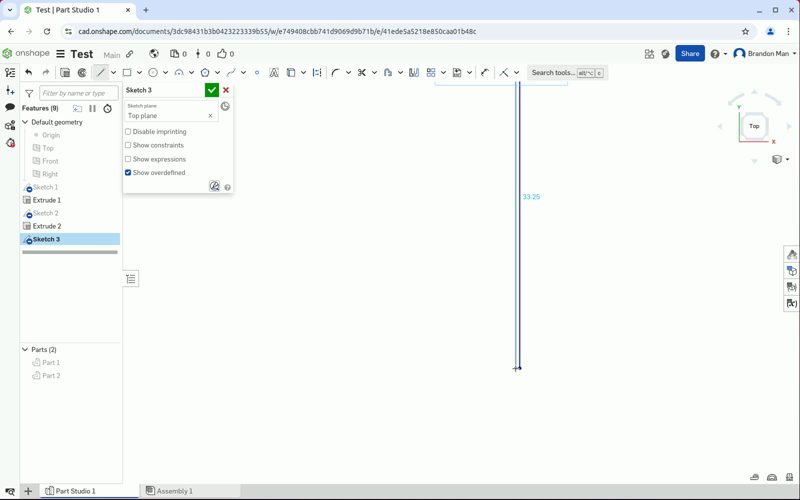
scroll(6)
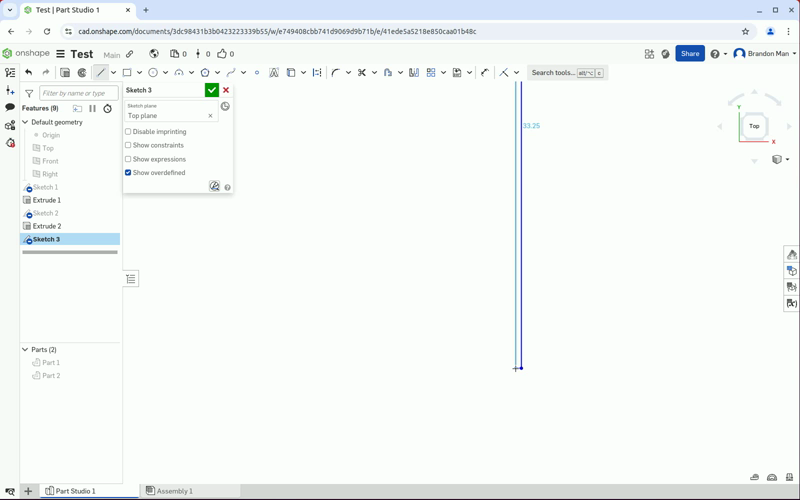
scroll(6)
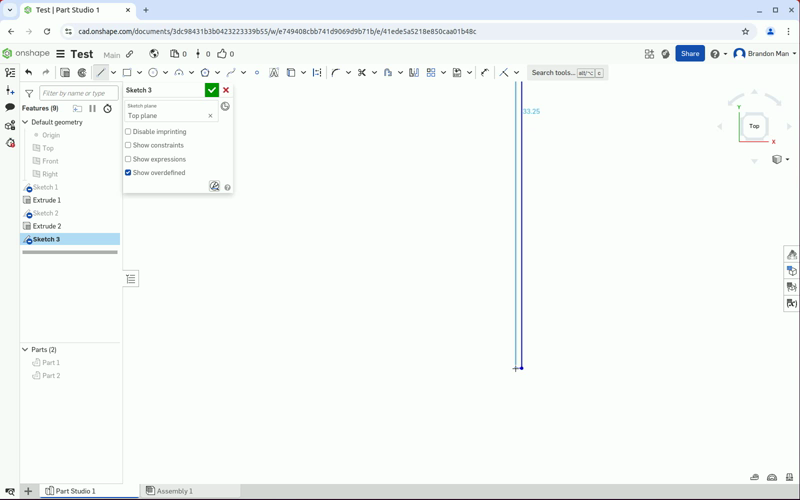
scroll(6)
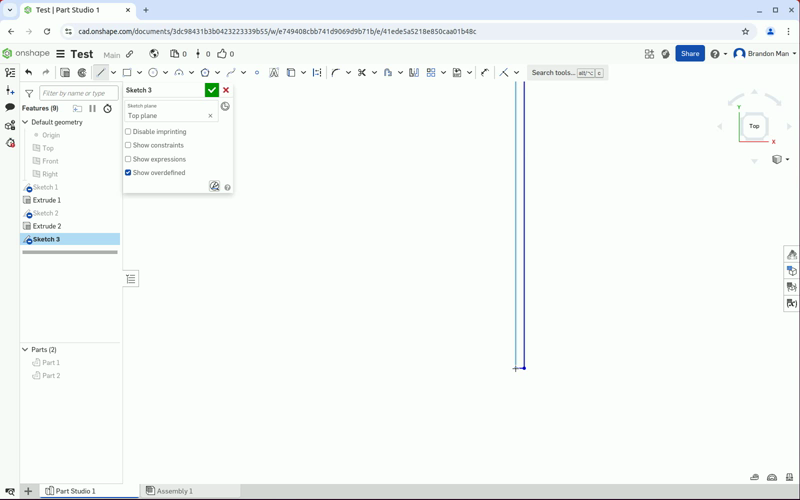
scroll(6)
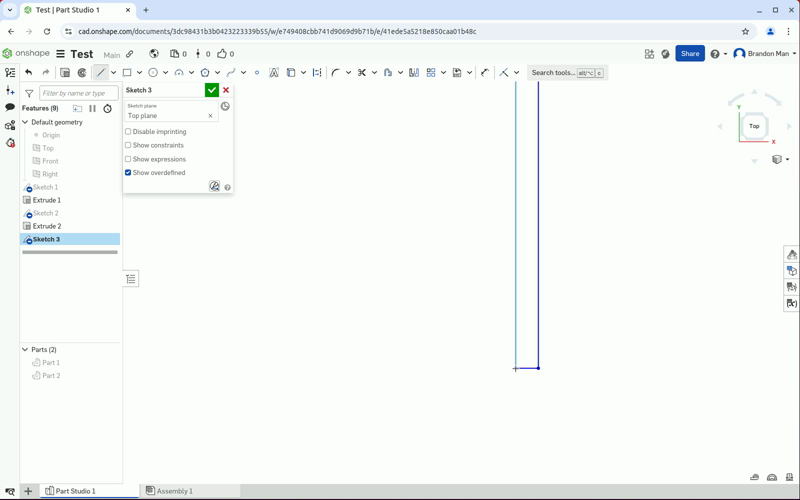
key_up(shift)
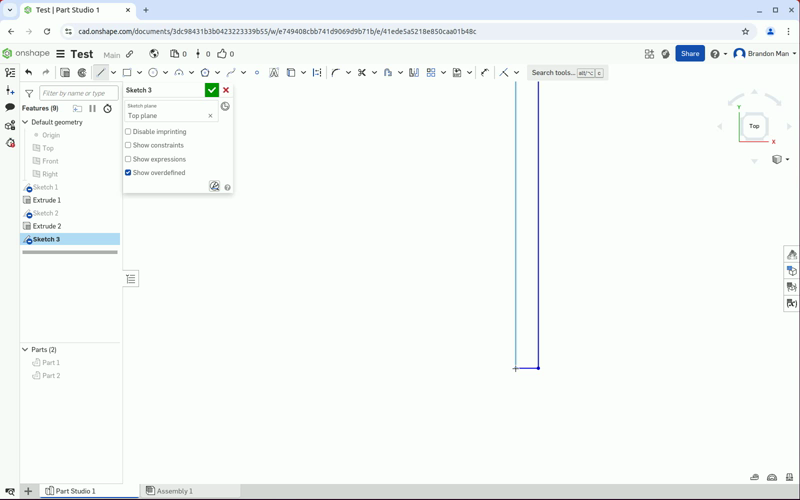
click(515, 368)
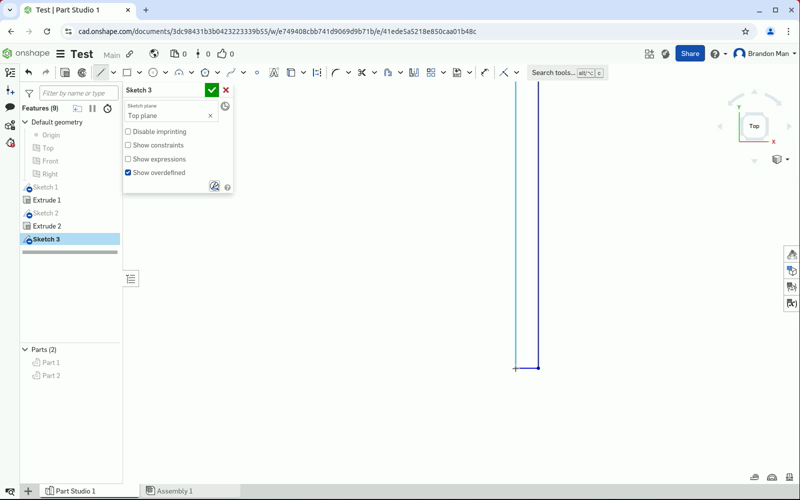
scroll(-6)
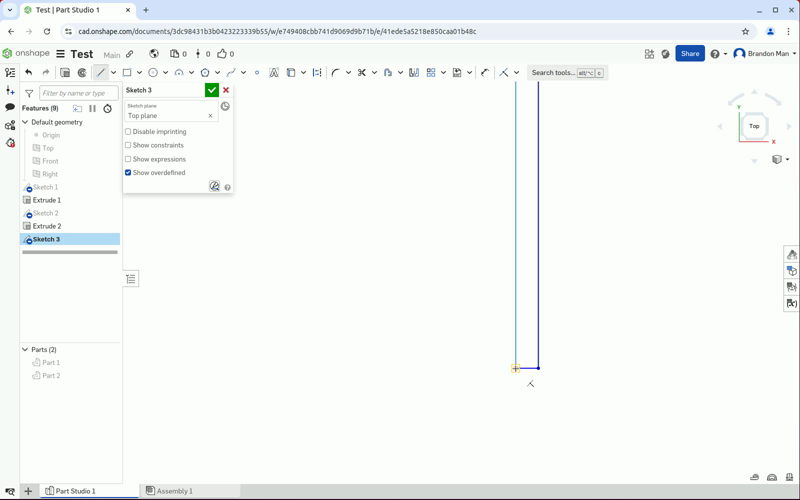
scroll(-6)
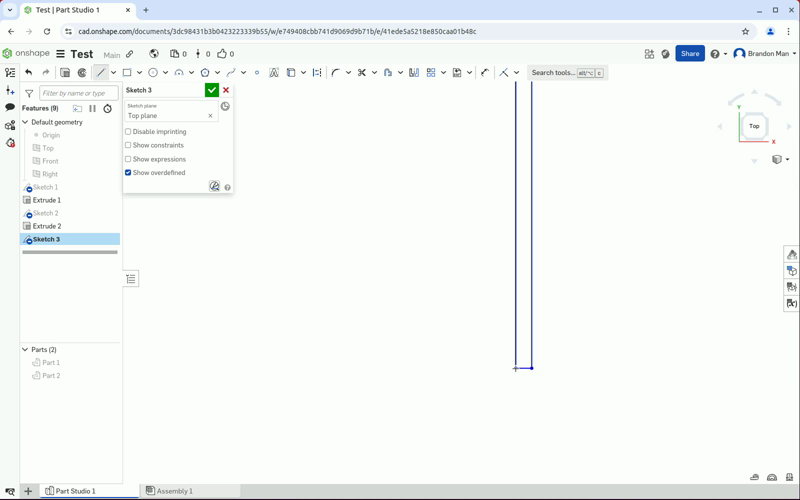
scroll(-6)
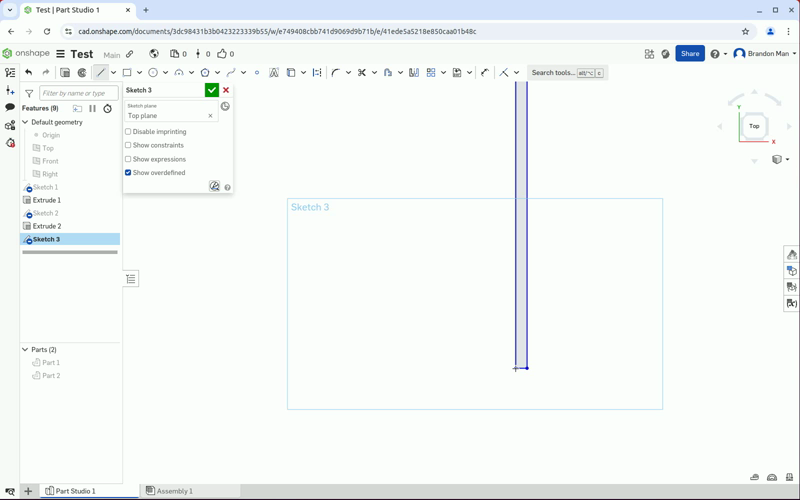
scroll(-6)
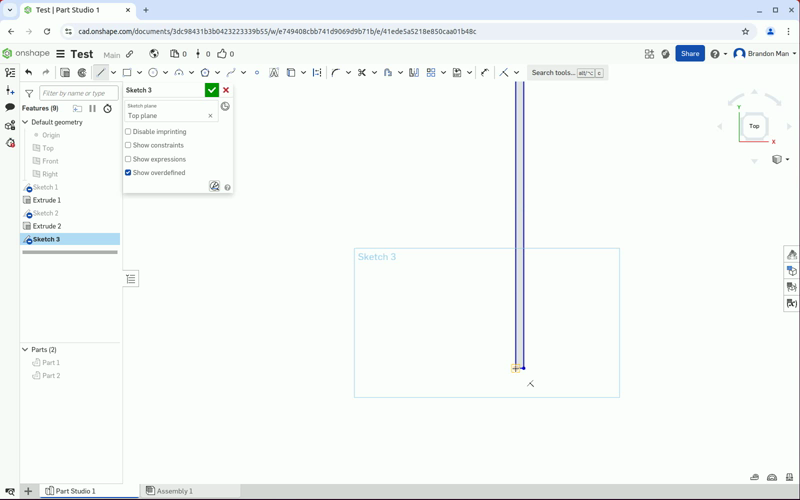
scroll(-6)
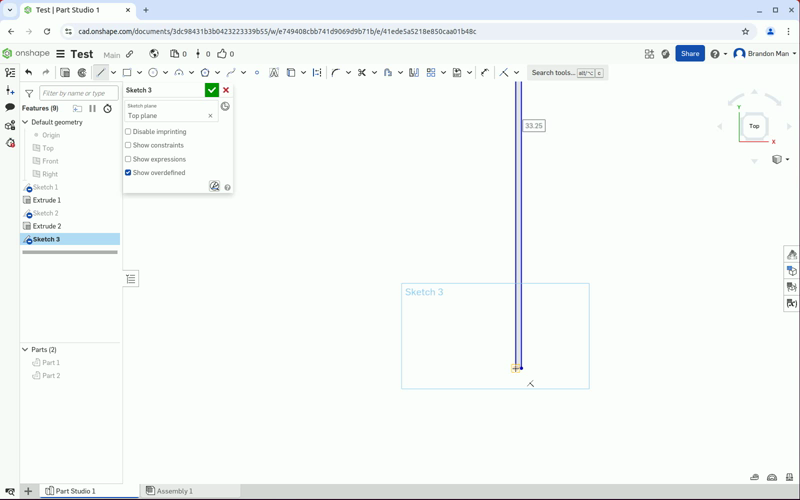
scroll(-6)
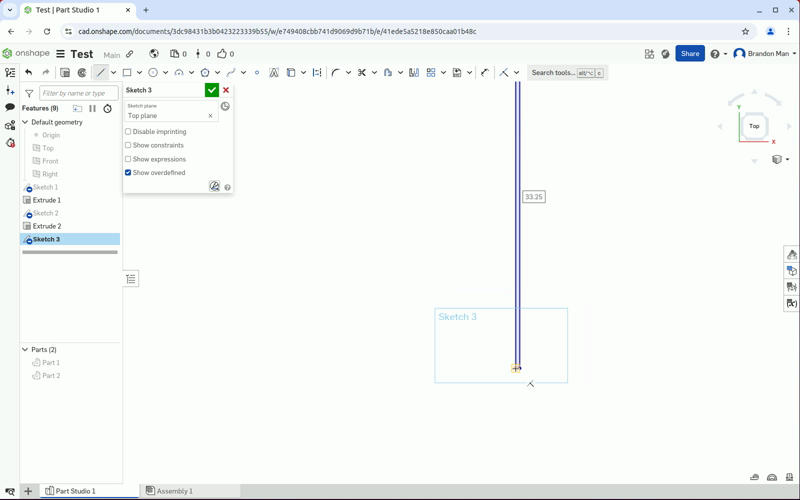
scroll(-6)
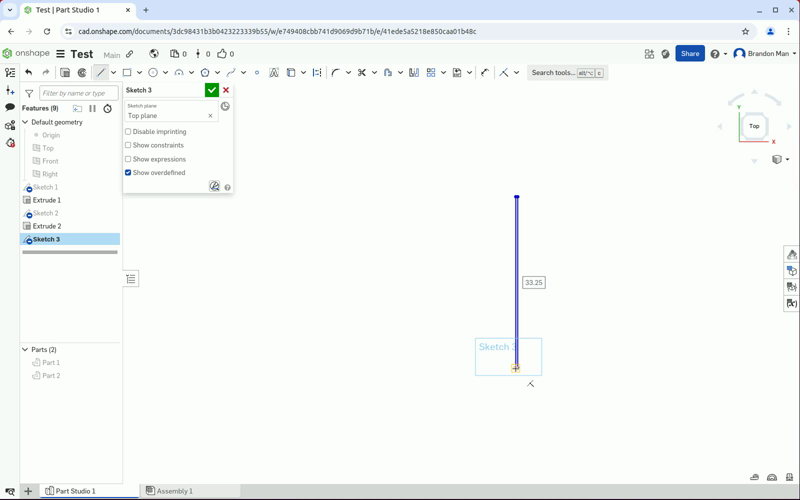
key(esc)
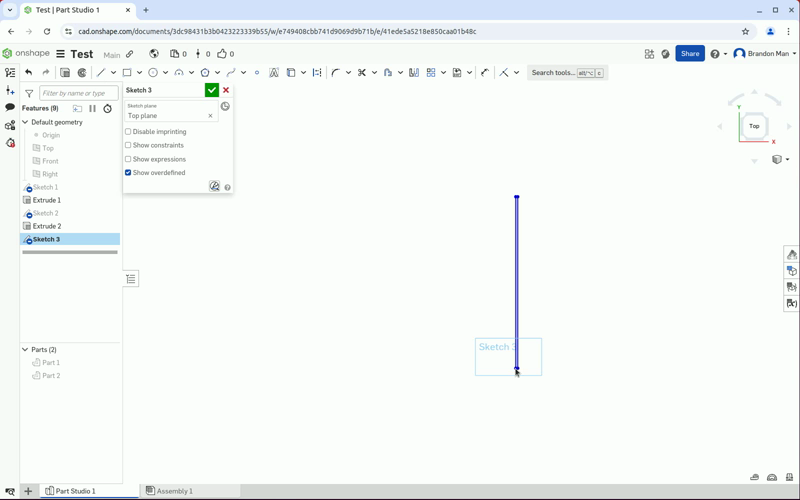
mouse_move(516, 339)
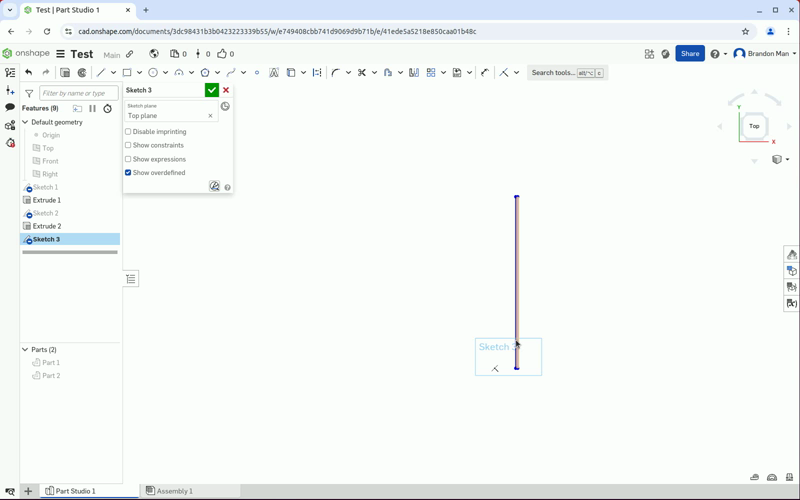
scroll(6)
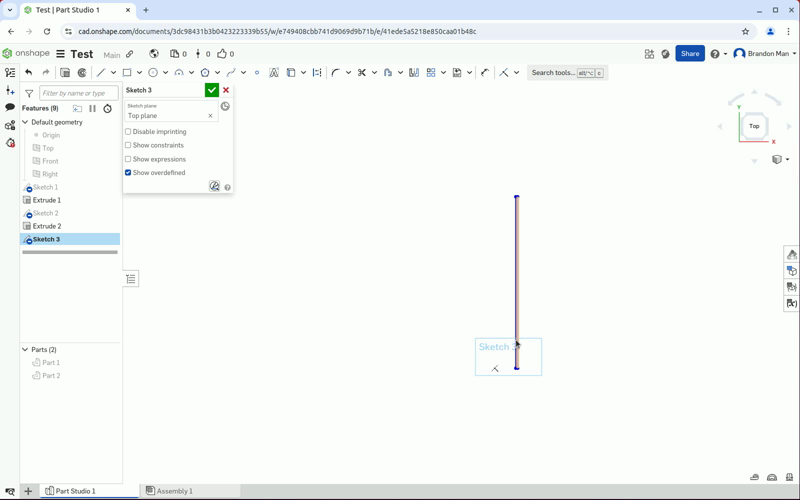
scroll(6)
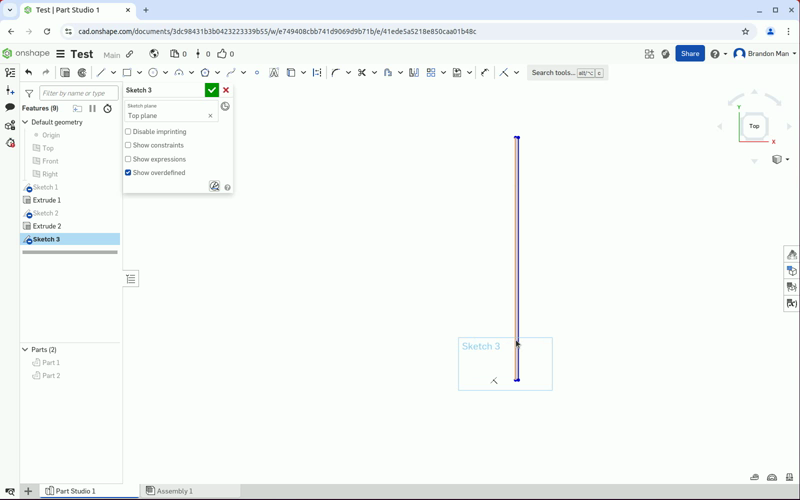
scroll(6)
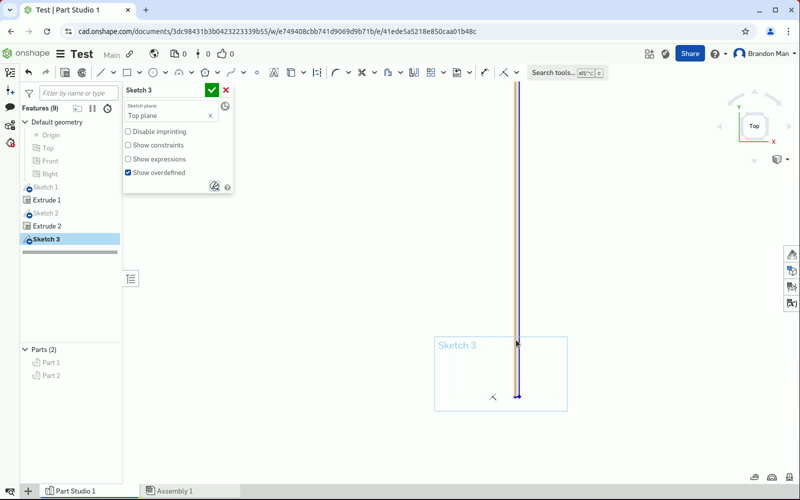
scroll(6)
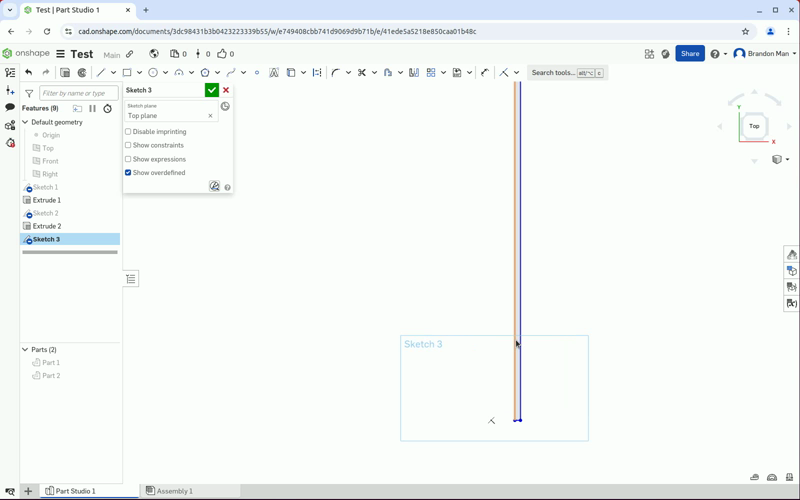
scroll(6)
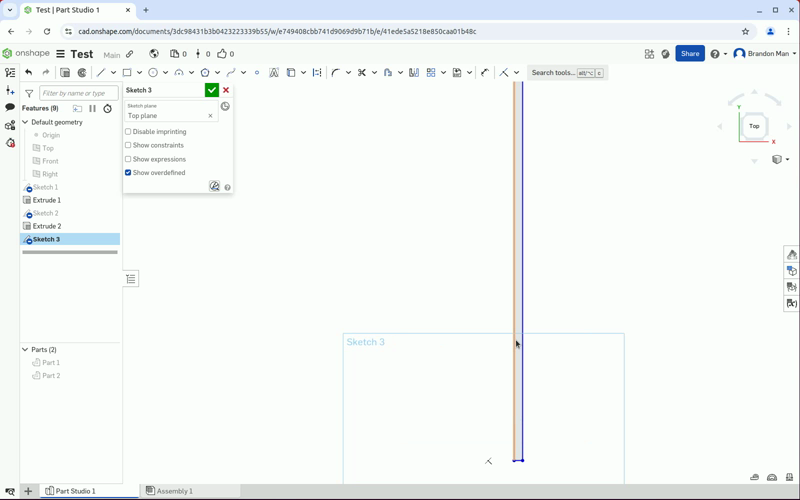
scroll(6)
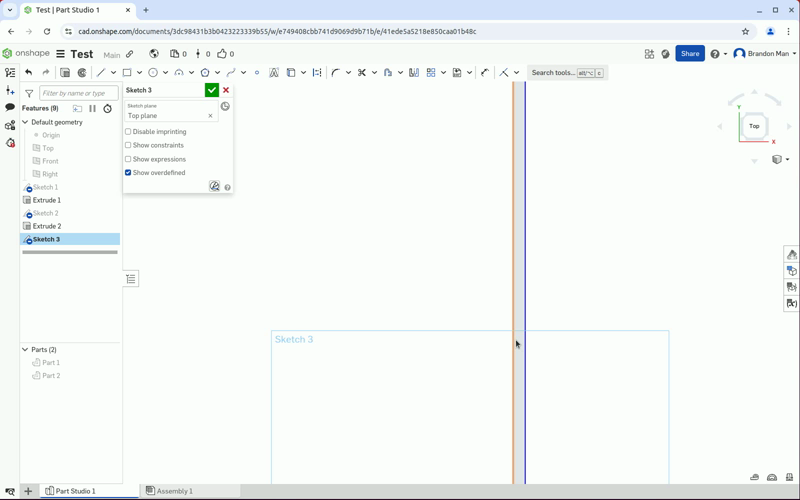
scroll(6)
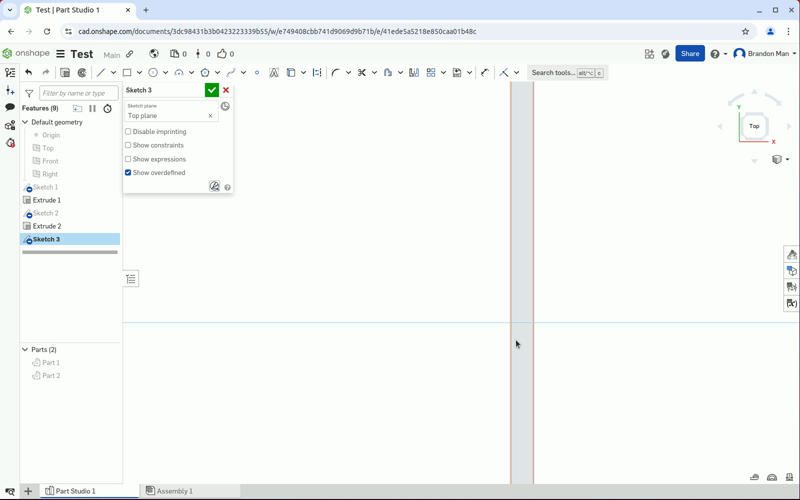
click(516, 339)
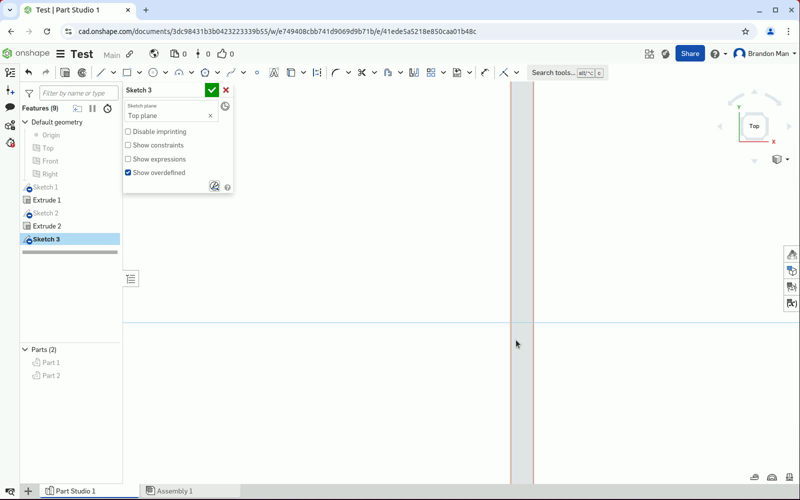
scroll(-6)
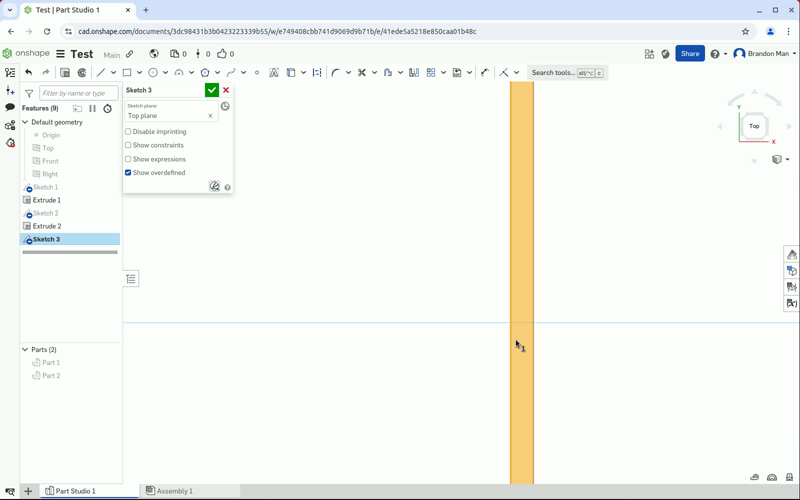
scroll(-6)
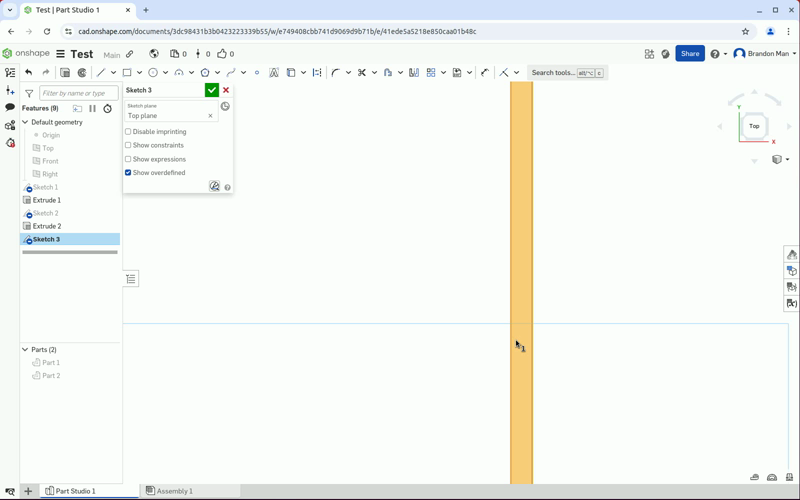
scroll(-6)
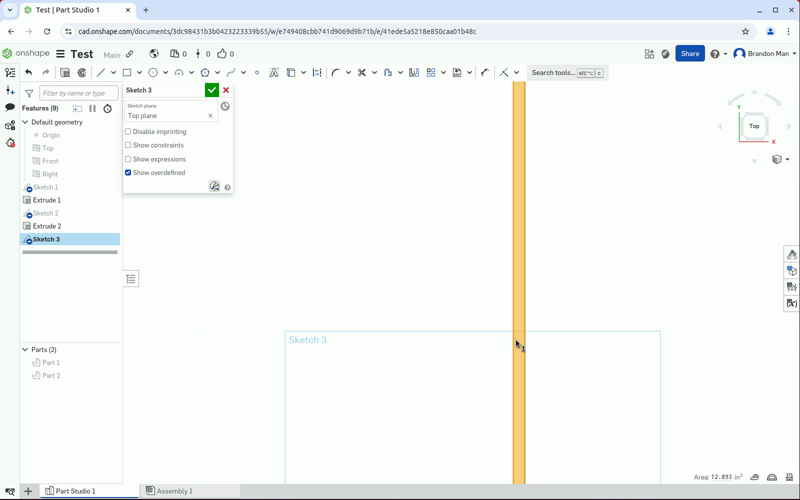
scroll(-6)
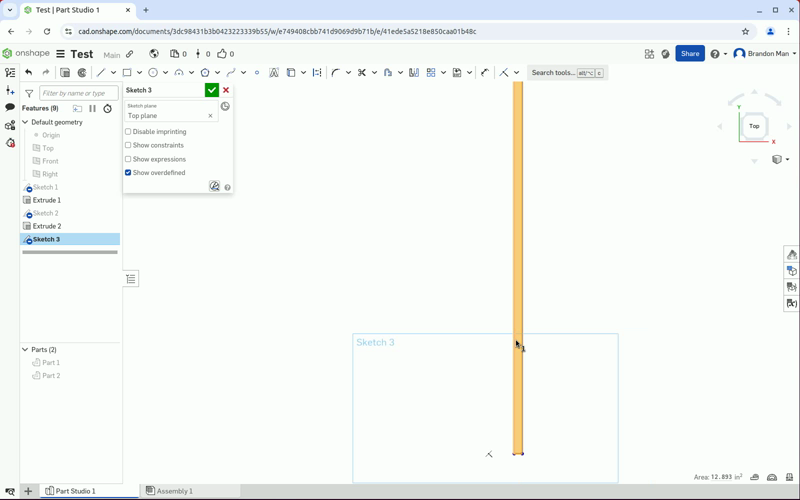
scroll(-6)
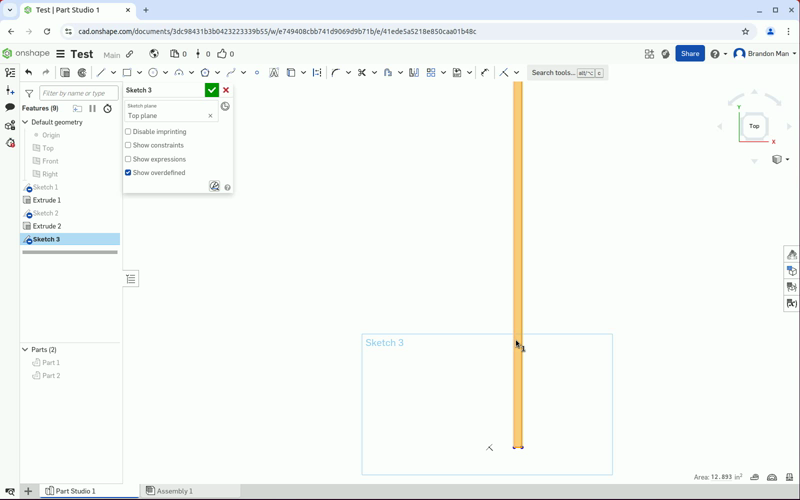
scroll(-6)
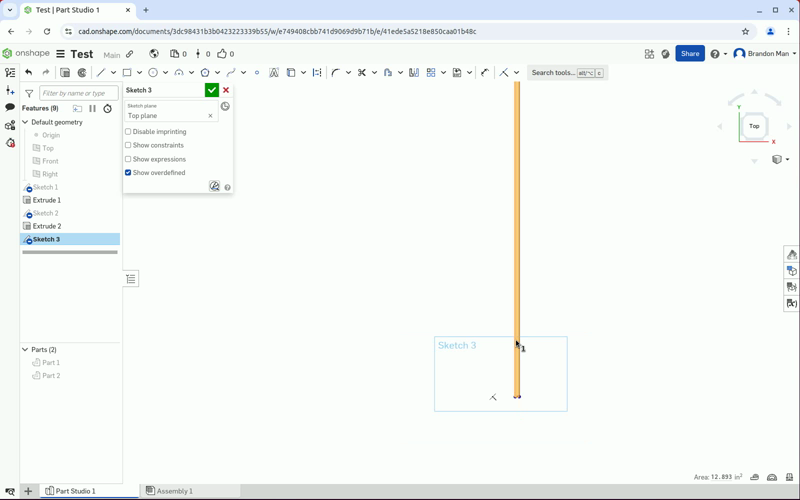
scroll(-6)
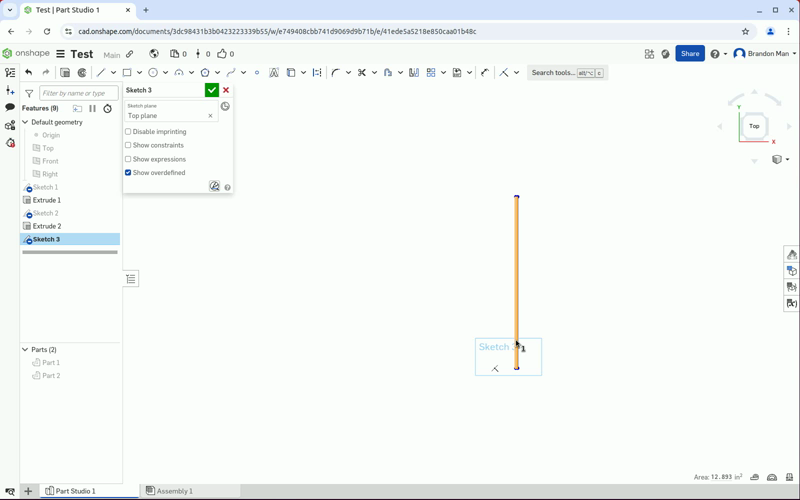
mouse_move(73, 352)
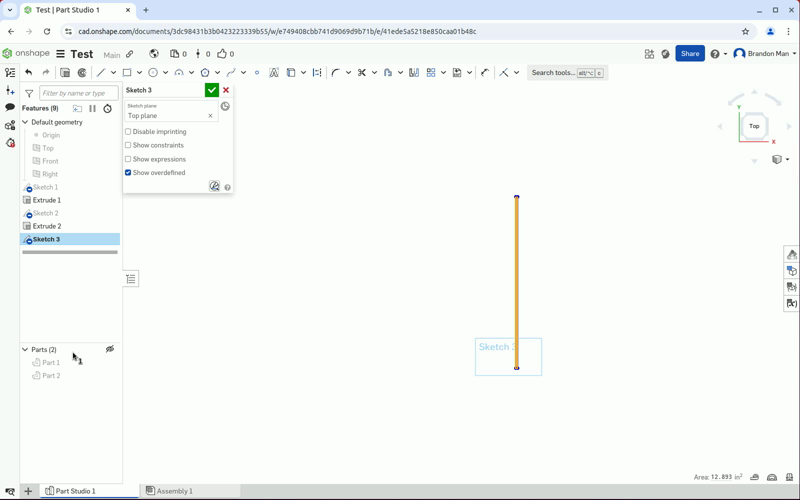
key(shift+y)
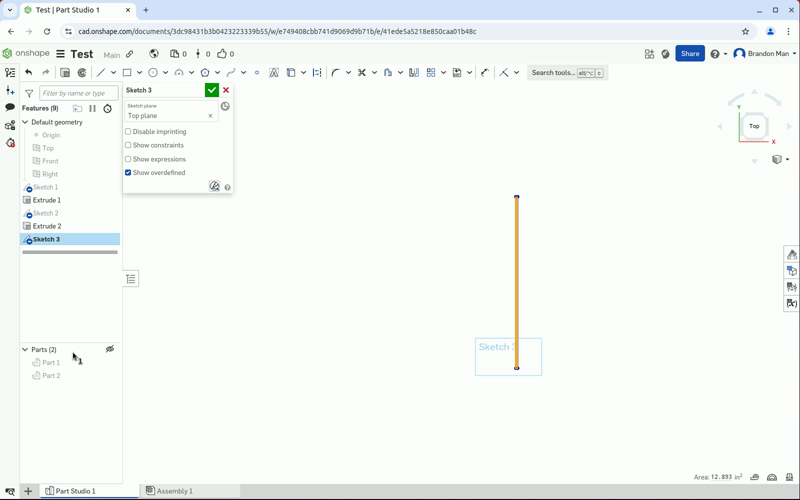
key(shift+e)
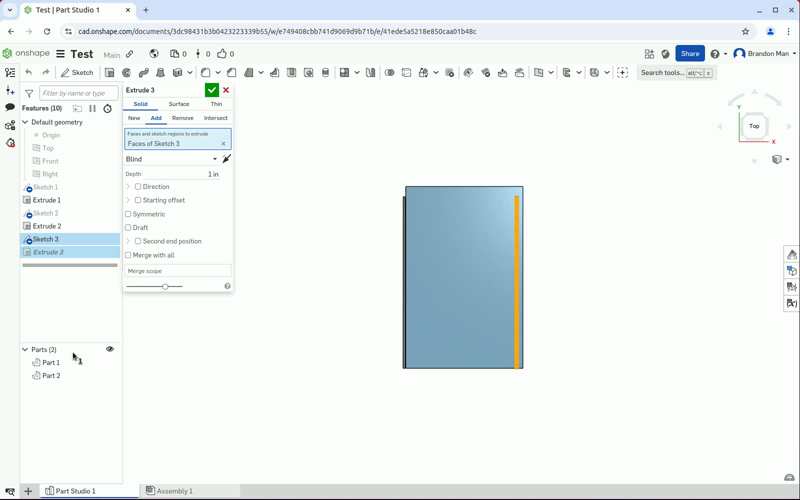
mouse_move(143, 106)
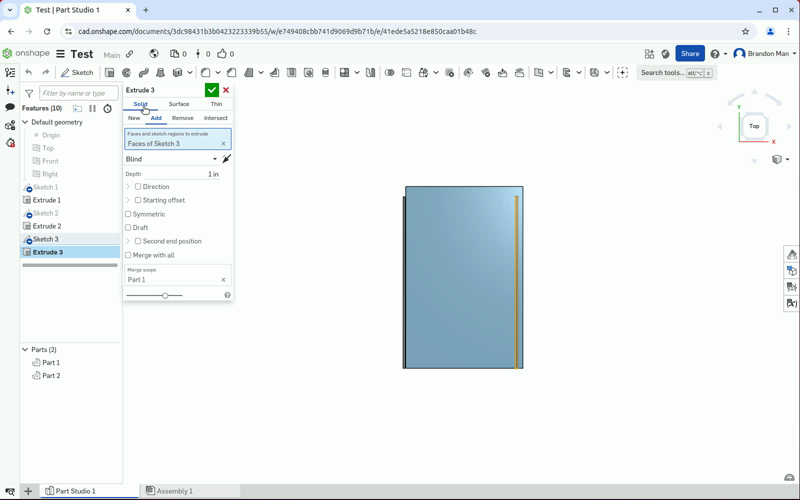
click(143, 106)
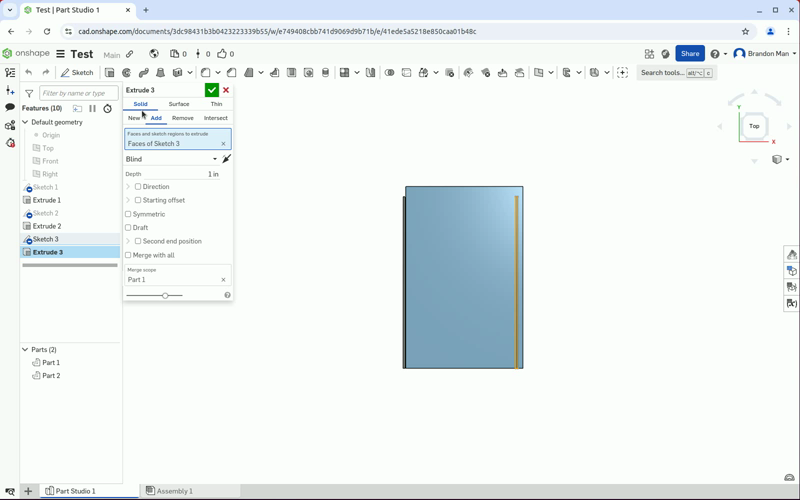
mouse_move(137, 120)
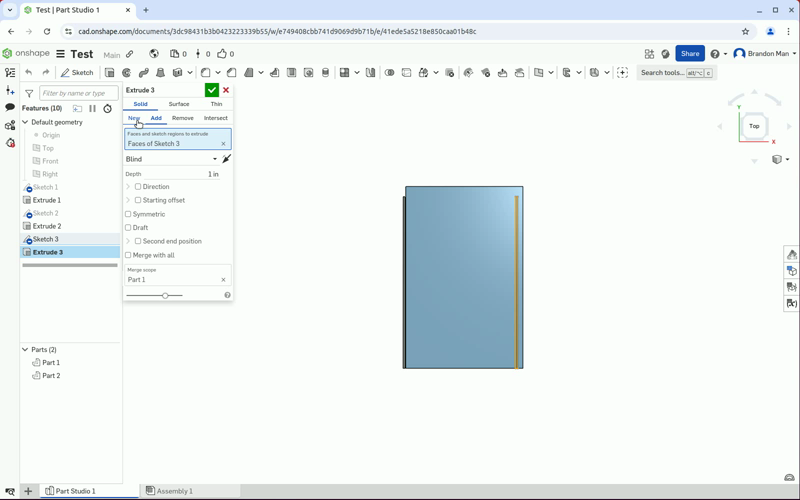
click(137, 120)
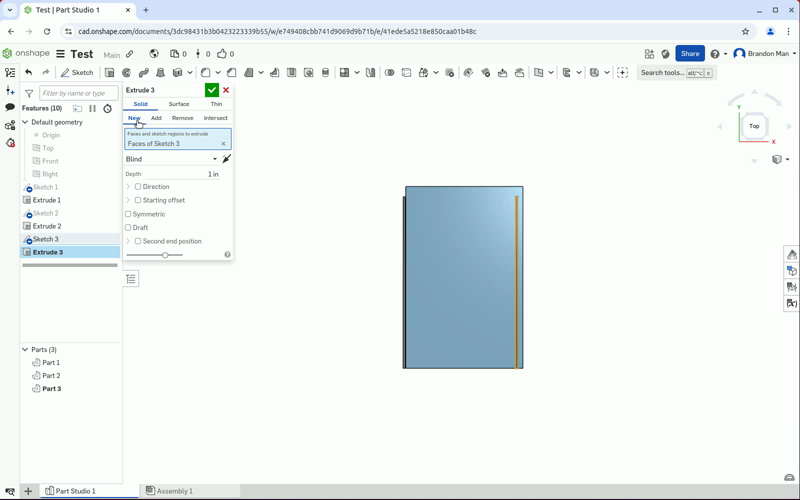
key(tab, 4)
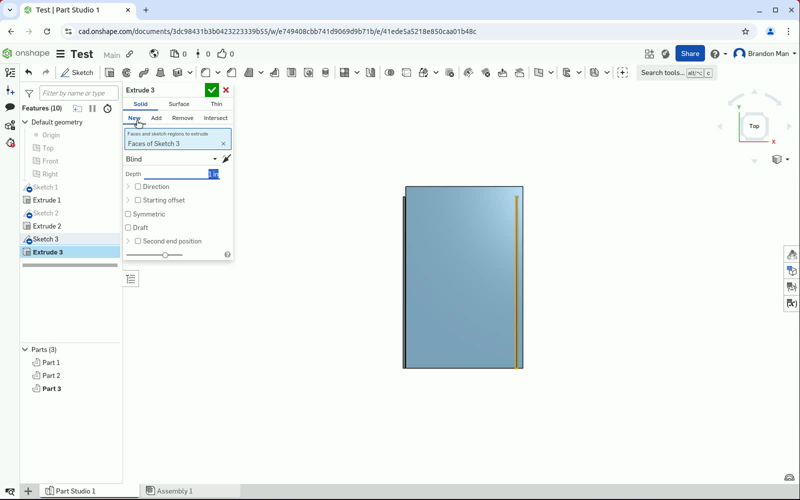
text(23.108)
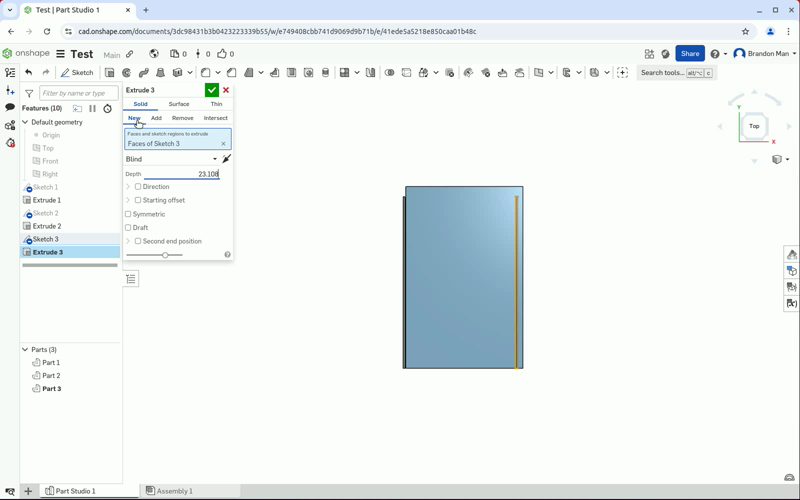
key(enter)
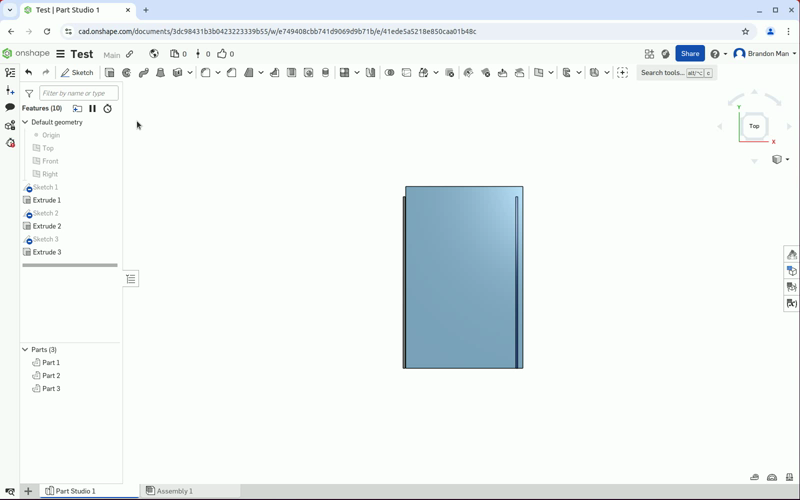
key(shift+h)
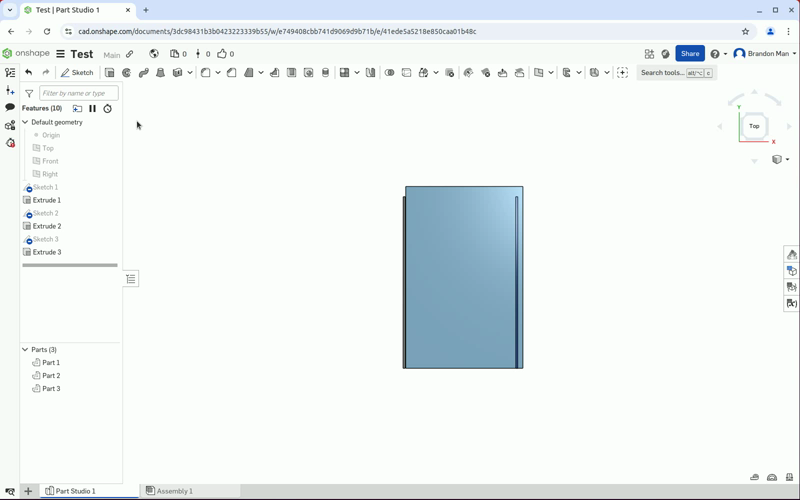
key(shift+h)
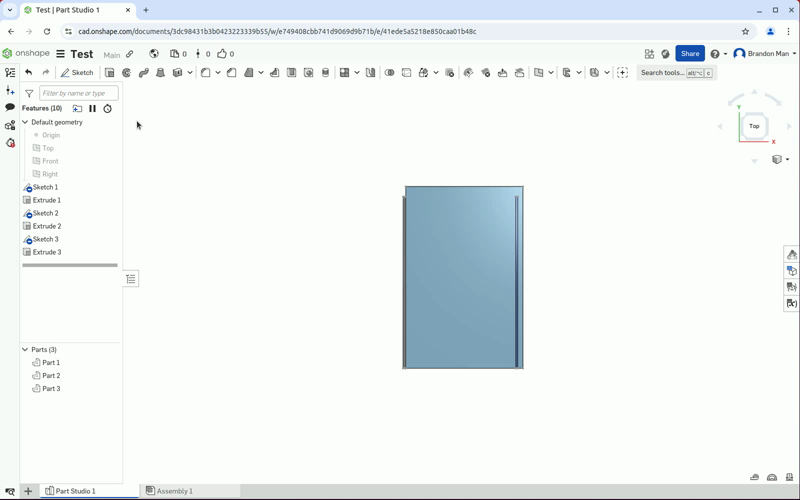
key(shift+7)
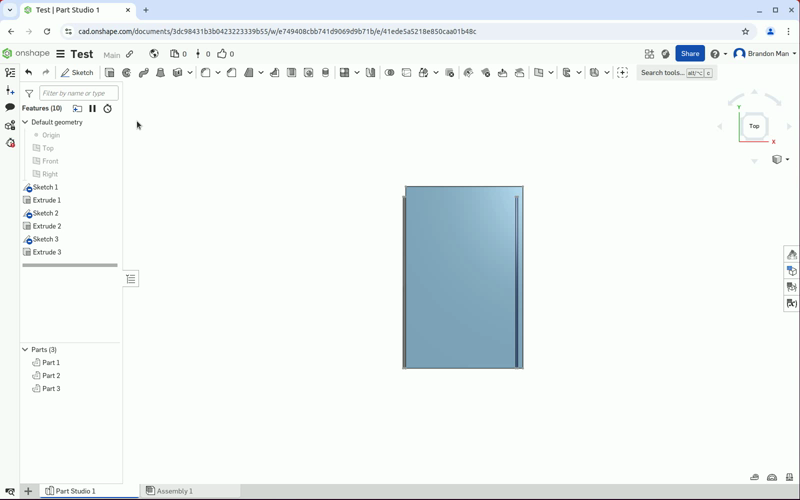
key(up, 3)
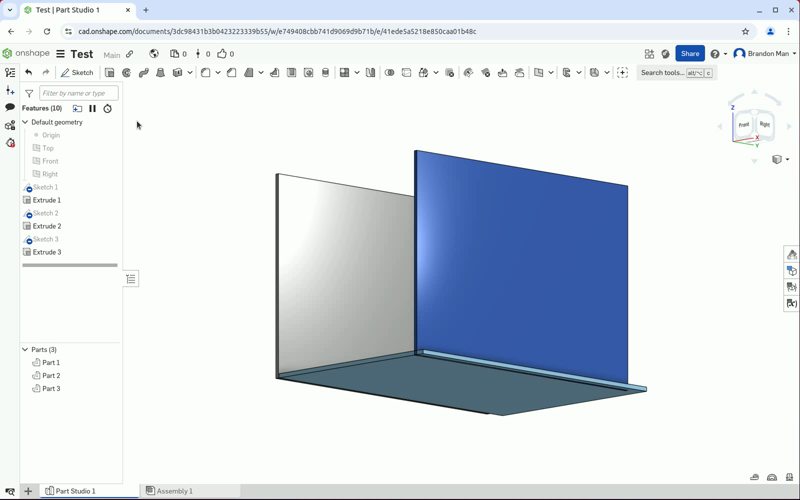
key(left, 3)
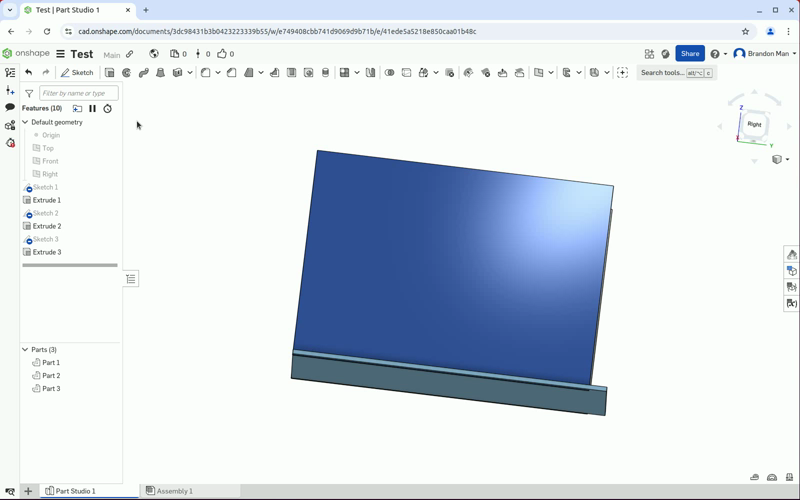
key(right, 3)
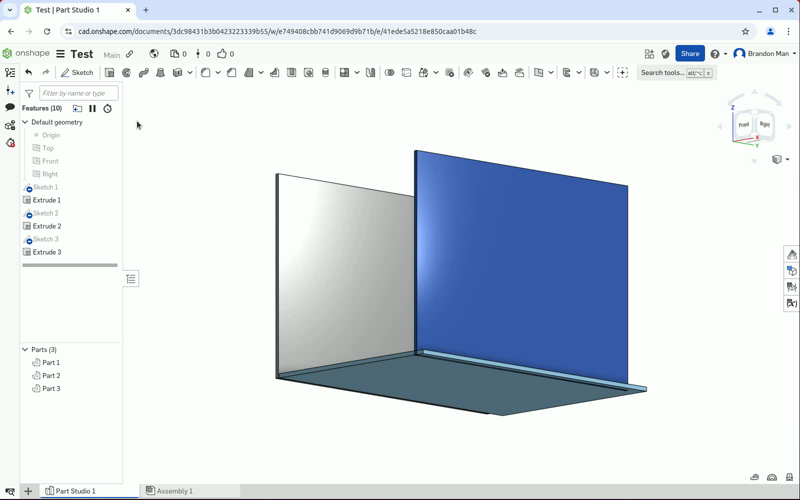
key(down, 3)
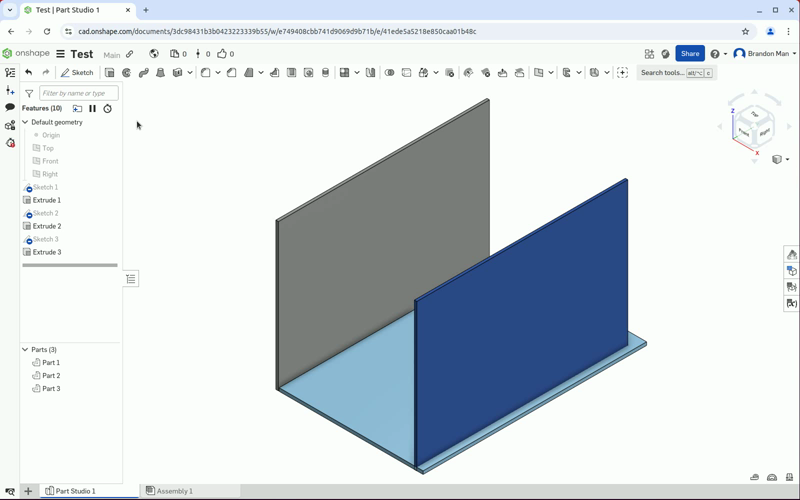
mouse_move(73, 189)
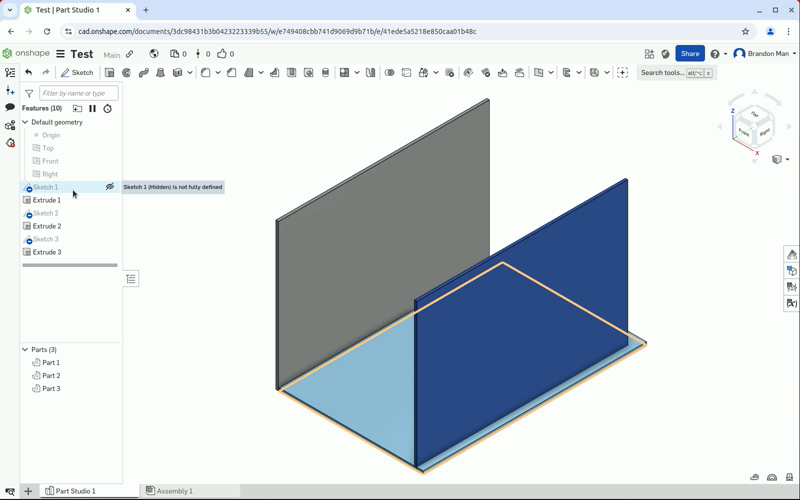
click(73, 189)